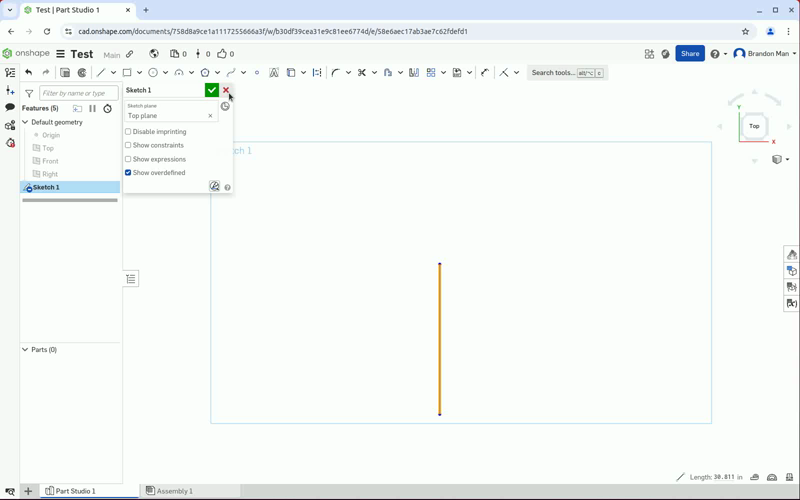
key(shift+h)
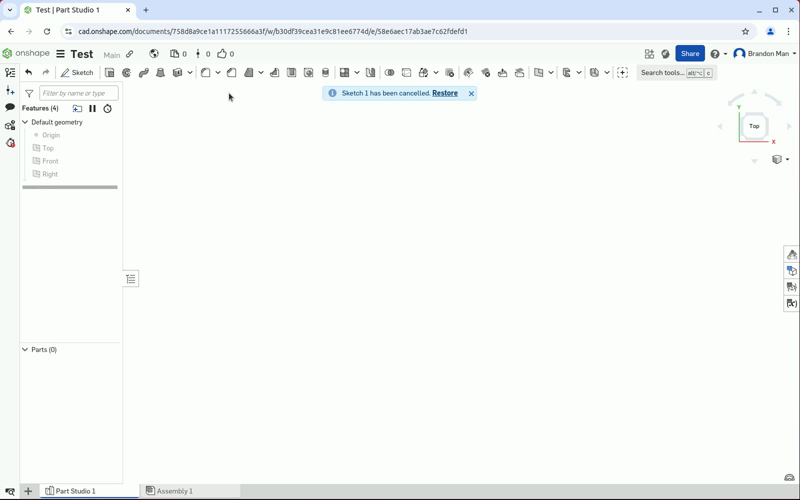
mouse_move(73, 352)
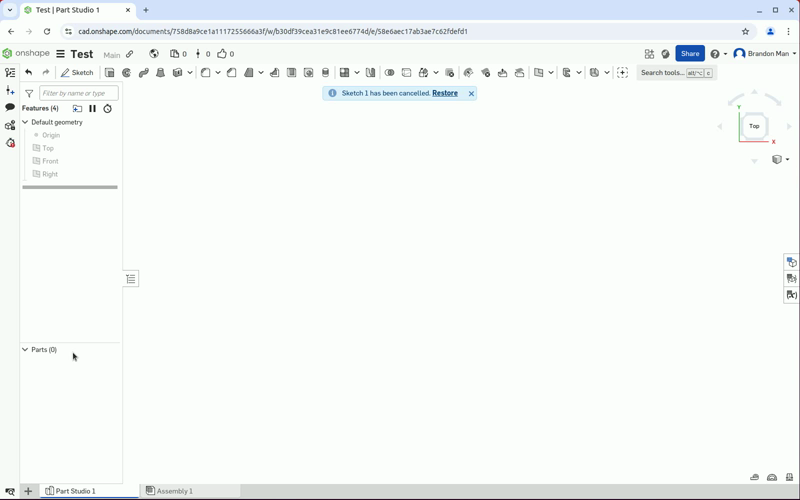
key(y)
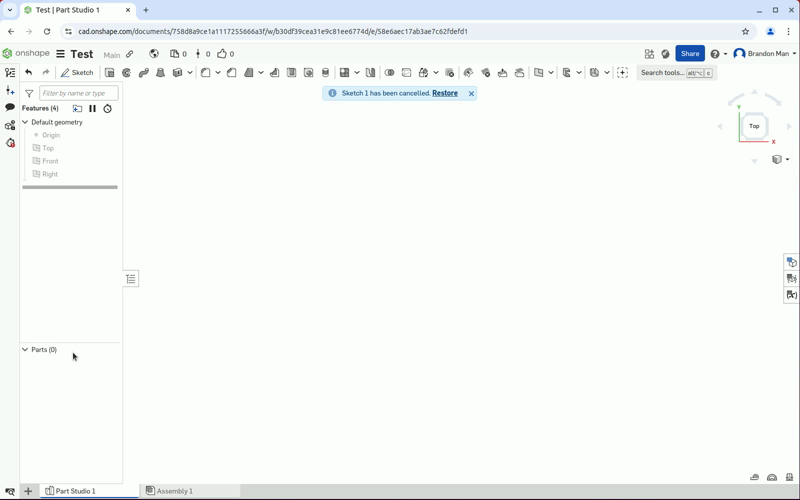
key(shift+p)
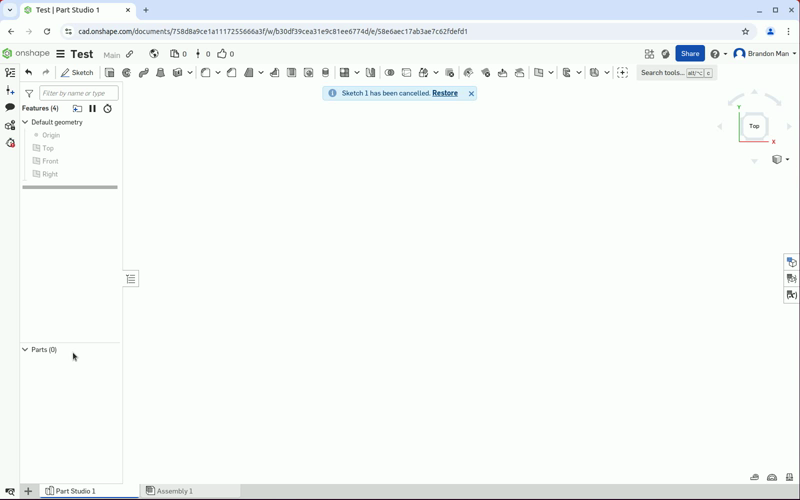
key(space)
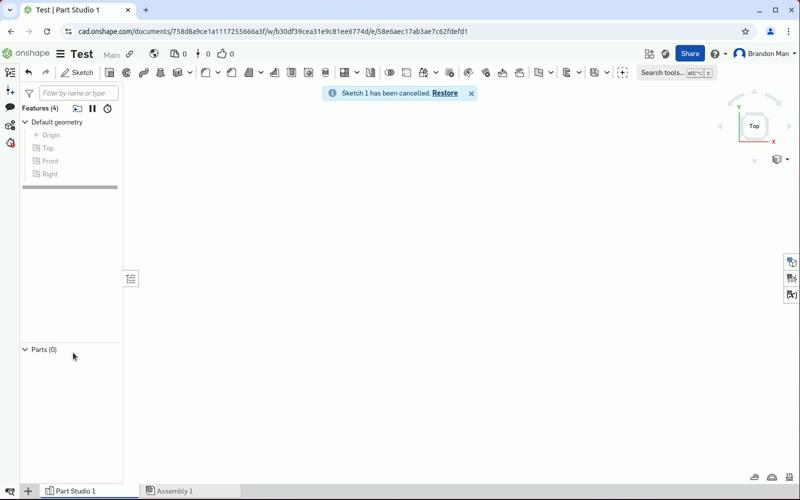
key_down(shift)
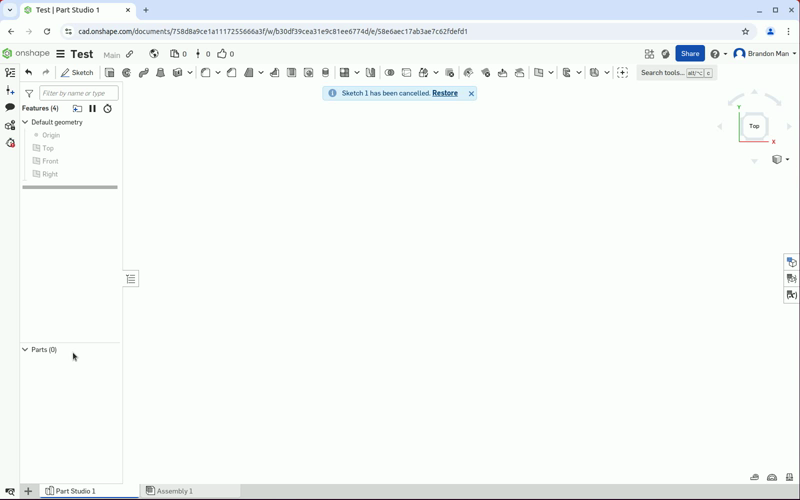
key(up)
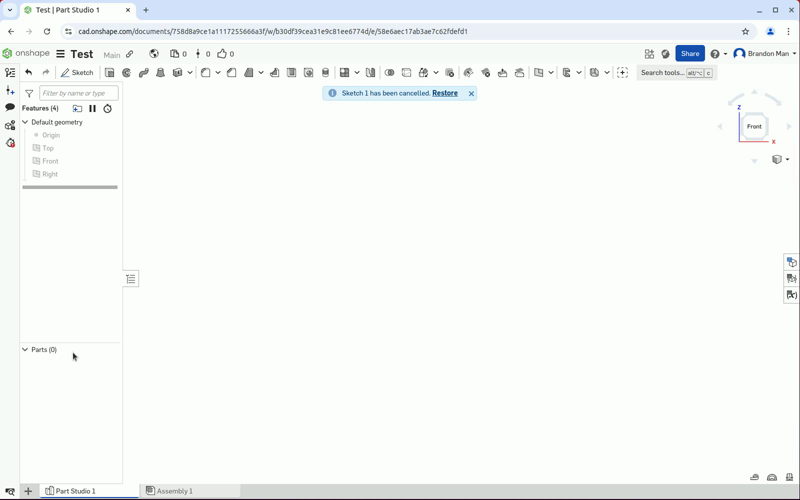
key_up(shift)
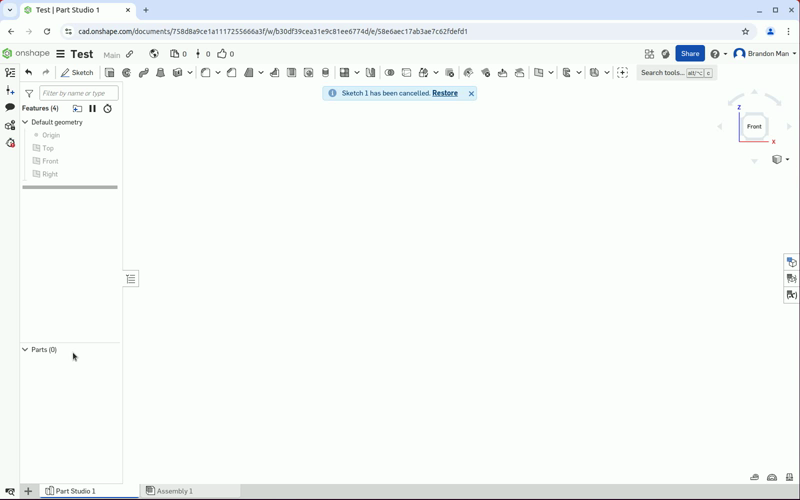
mouse_move(73, 352)
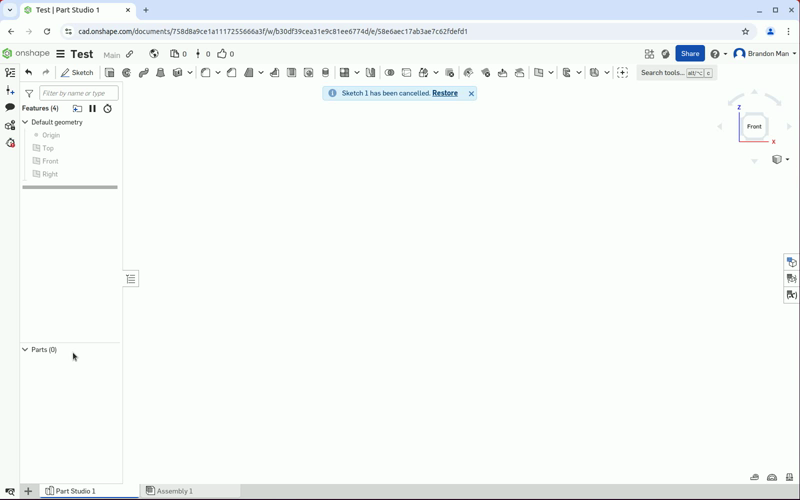
key(shift+y)
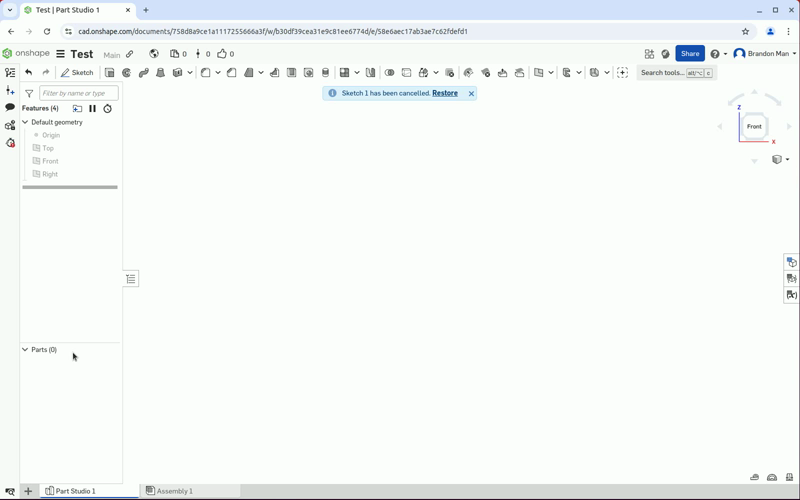
key(shift+s)
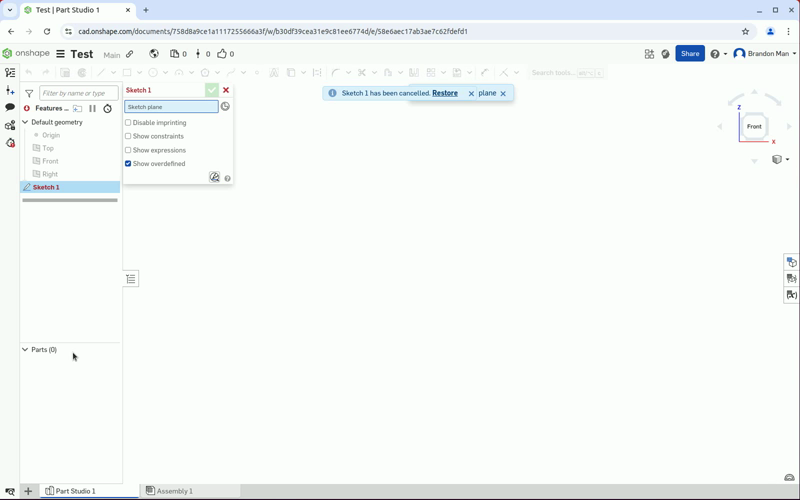
mouse_move(73, 163)
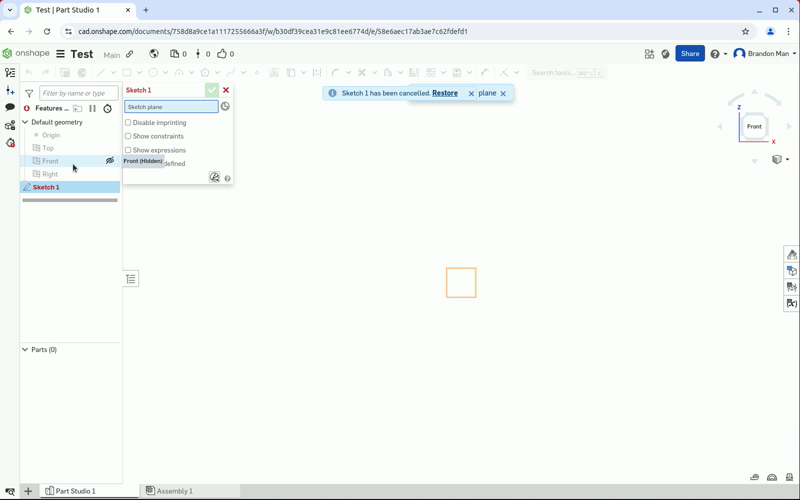
click(73, 163)
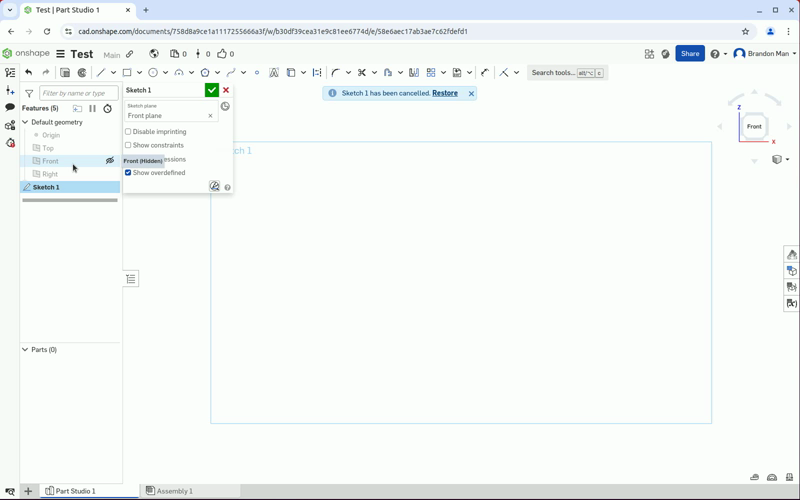
mouse_move(73, 352)
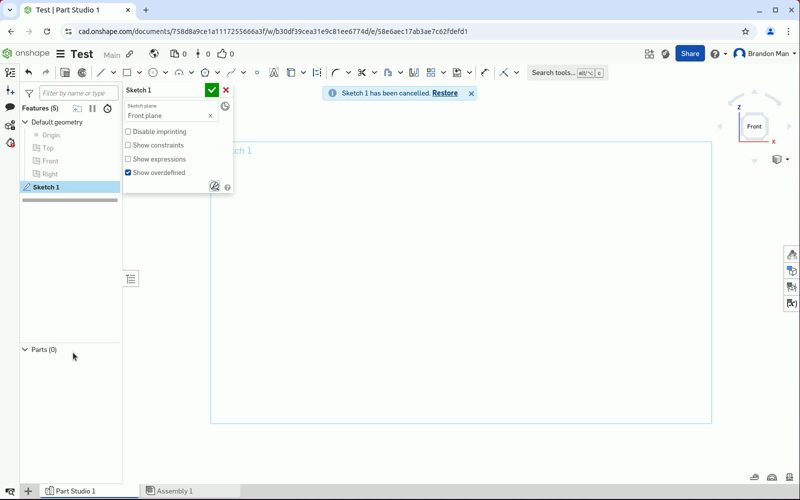
key(y)
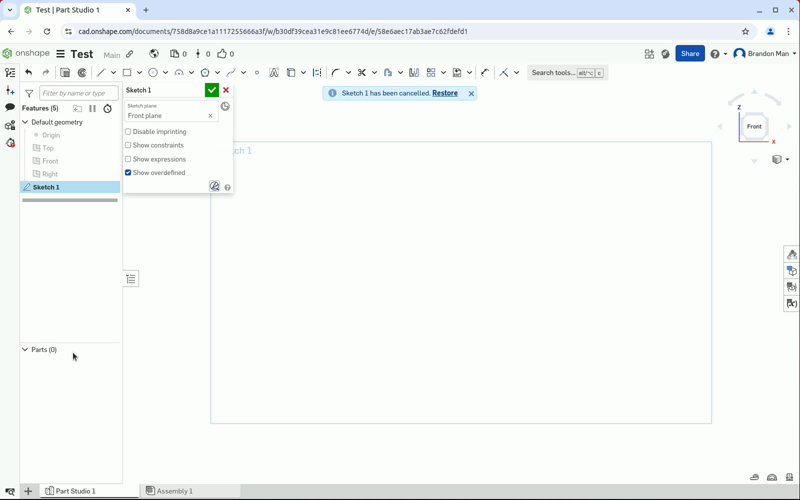
key(l)
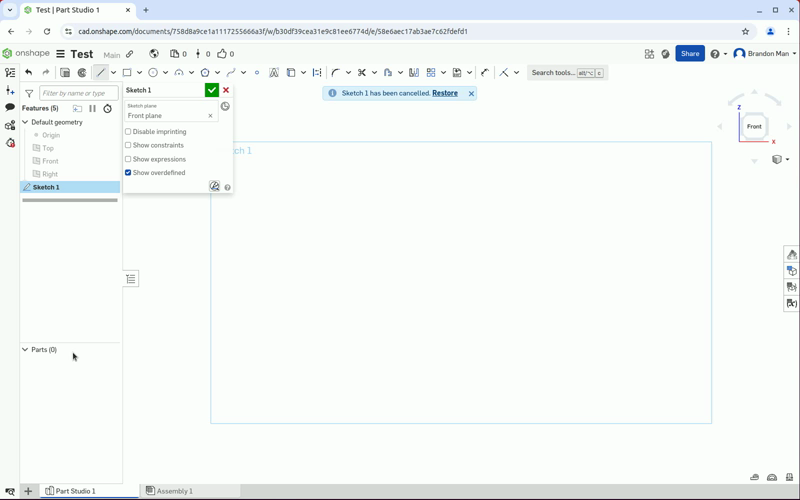
key_down(shift)
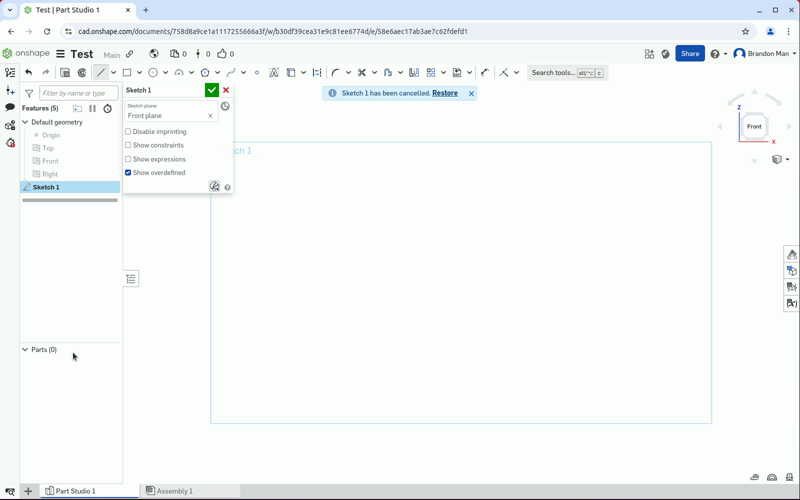
mouse_move(348, 322)
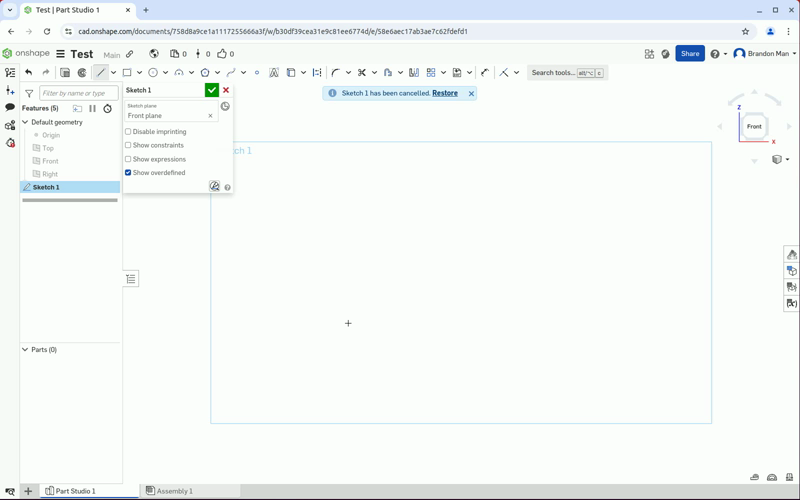
click(348, 322)
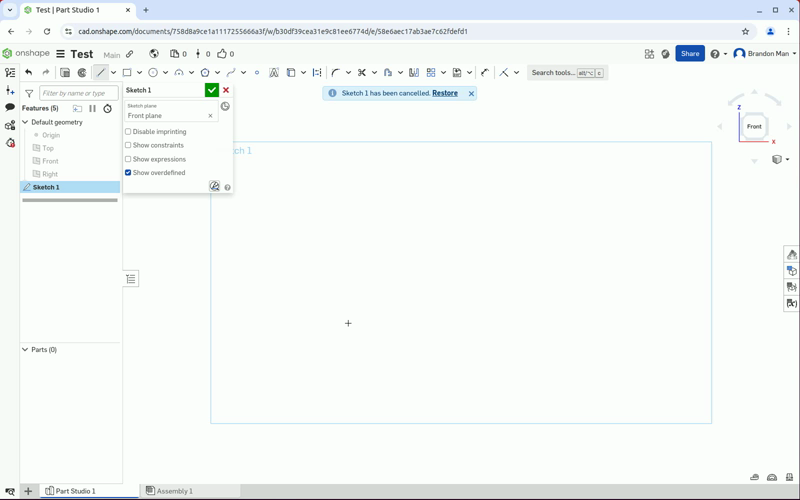
key_up(shift)
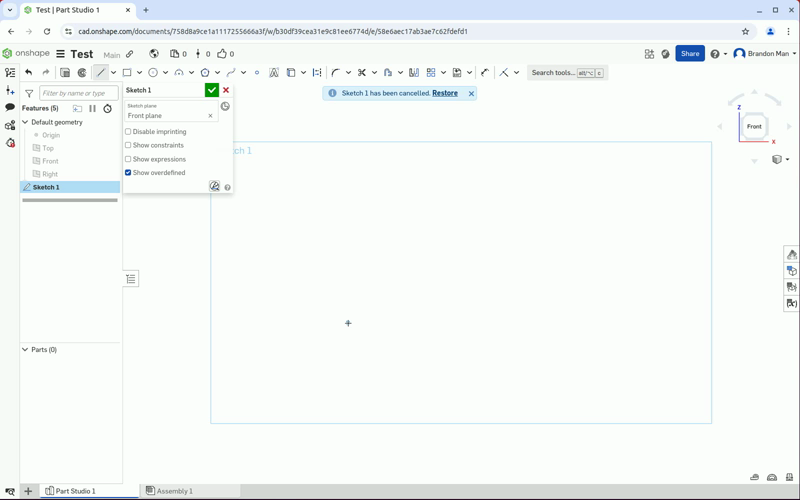
key_down(shift)
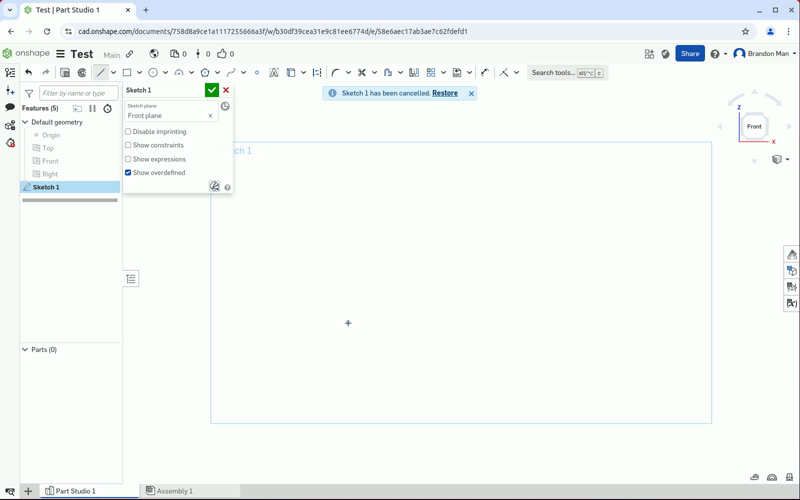
mouse_move(460, 322)
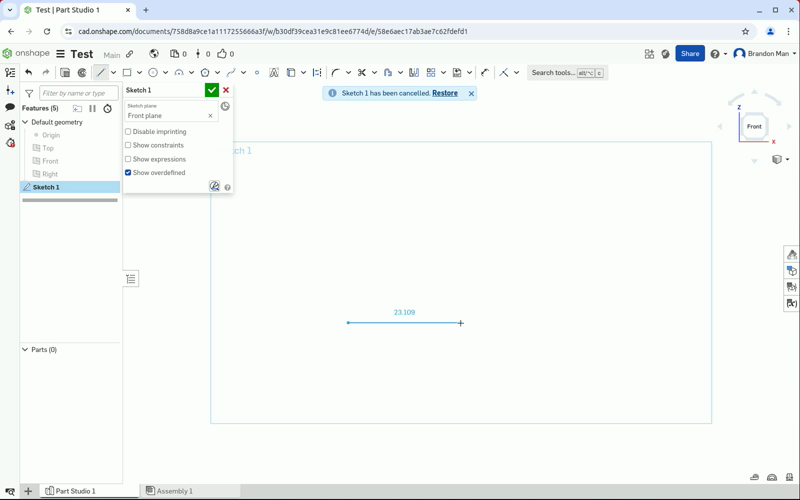
click(460, 322)
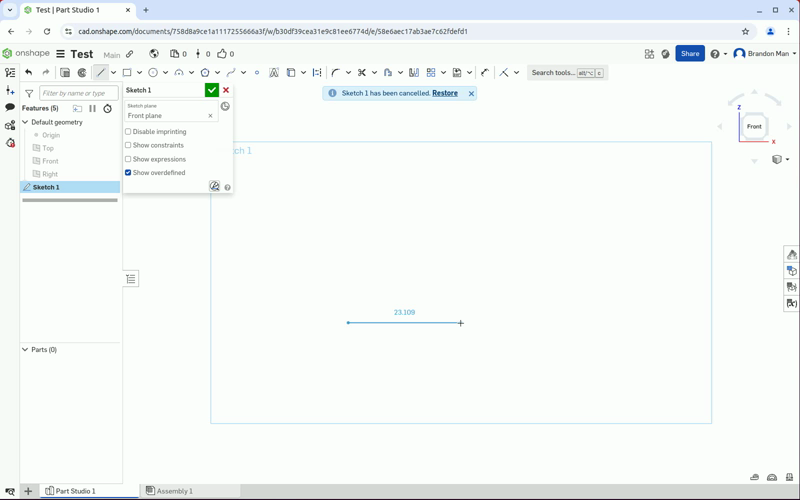
key_up(shift)
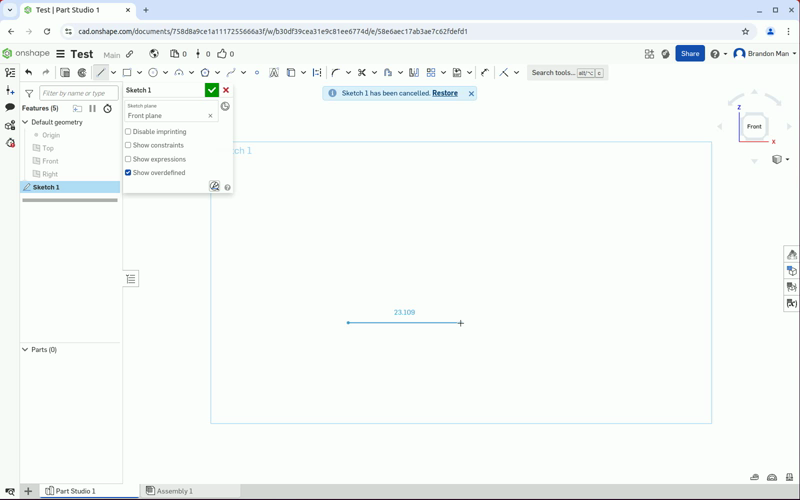
key_down(shift)
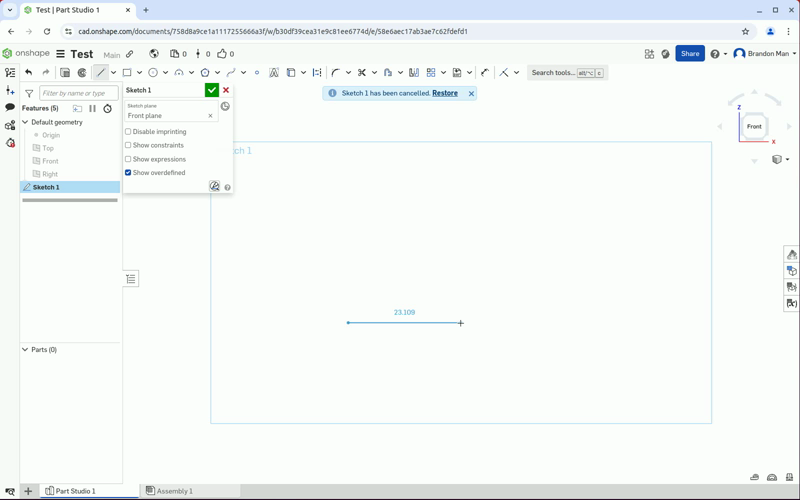
mouse_move(460, 240)
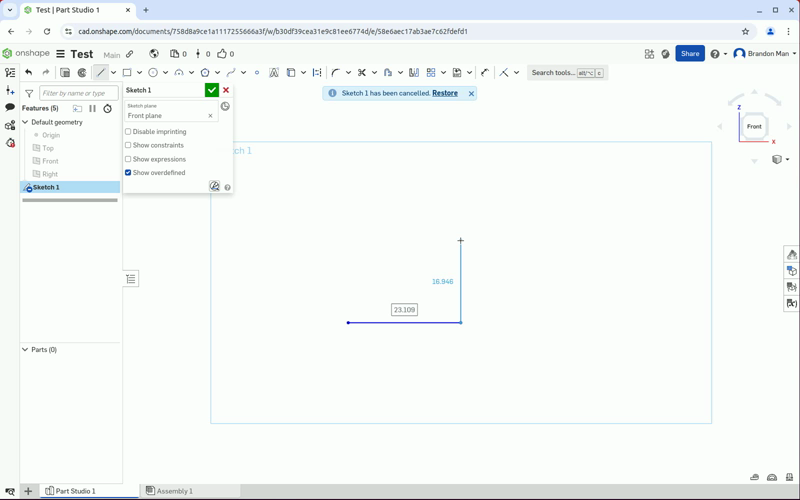
click(460, 240)
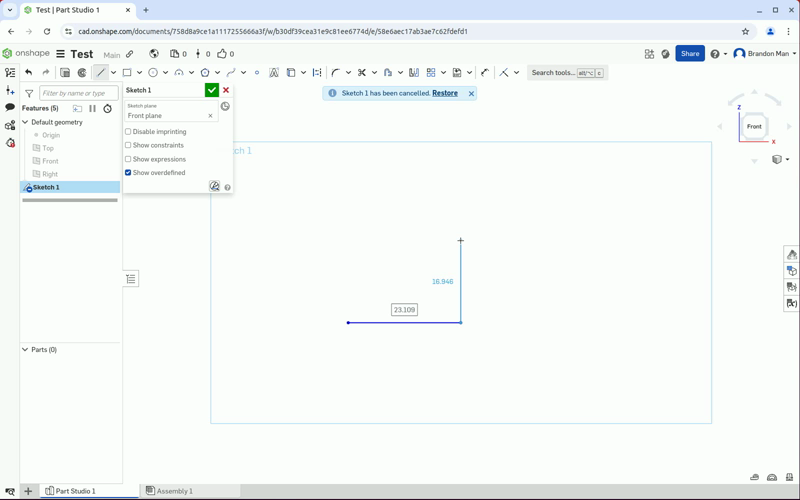
key_up(shift)
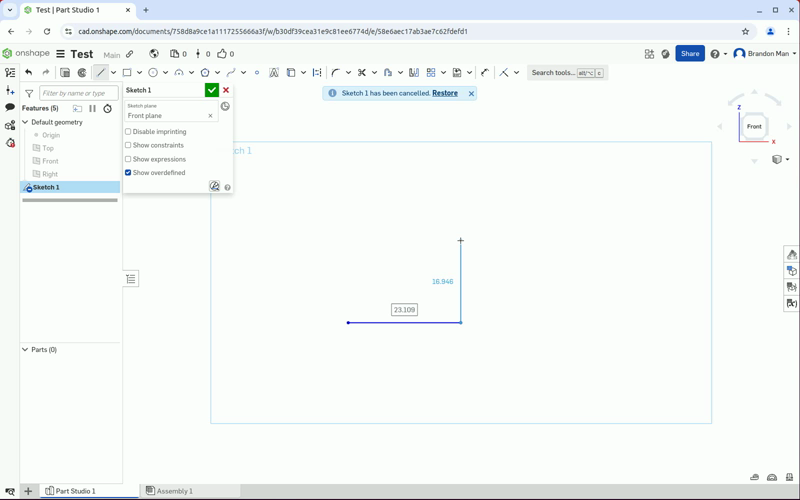
key_down(shift)
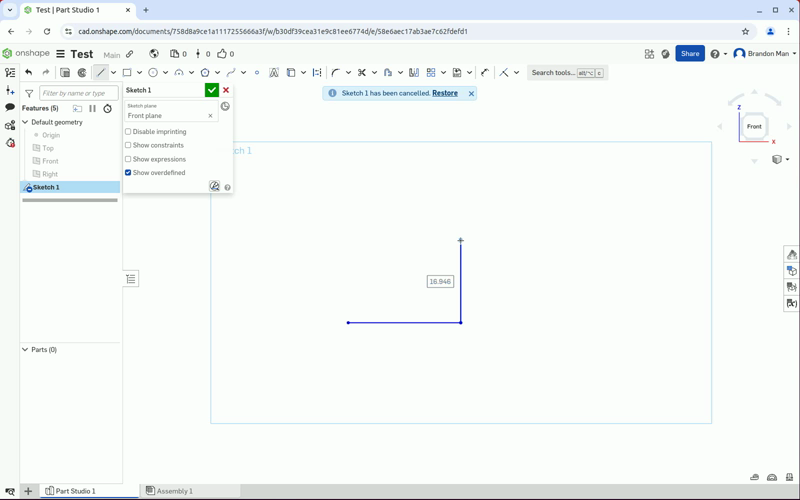
mouse_move(348, 240)
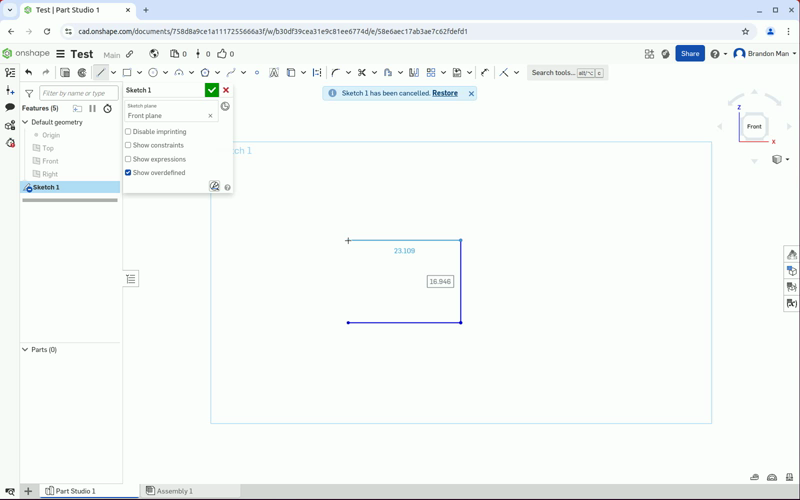
click(348, 240)
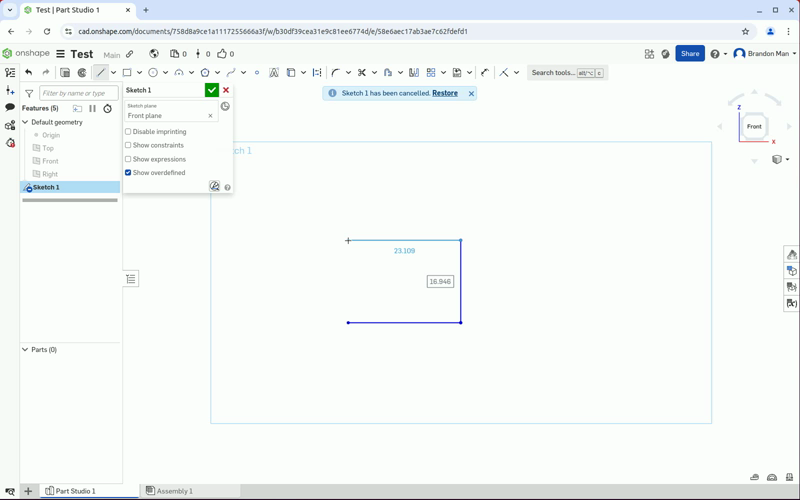
key_up(shift)
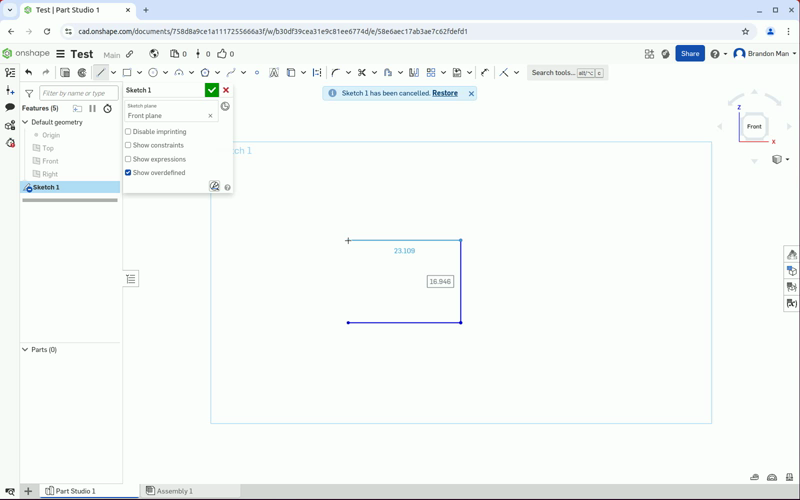
key_down(shift)
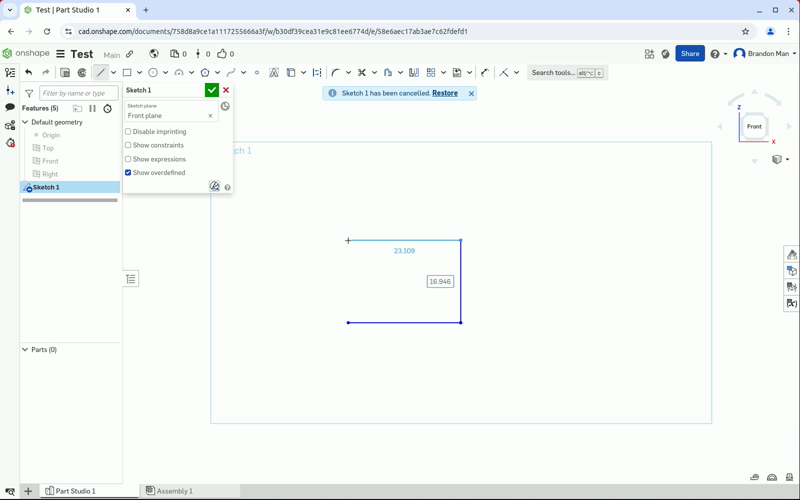
mouse_move(348, 322)
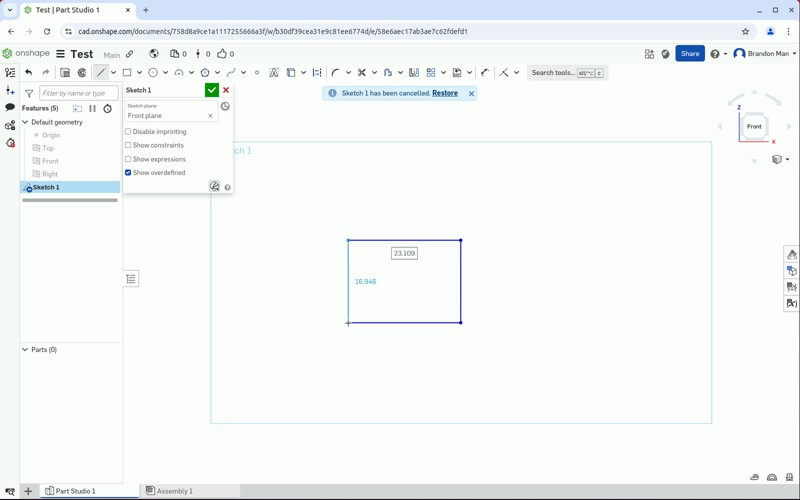
key_up(shift)
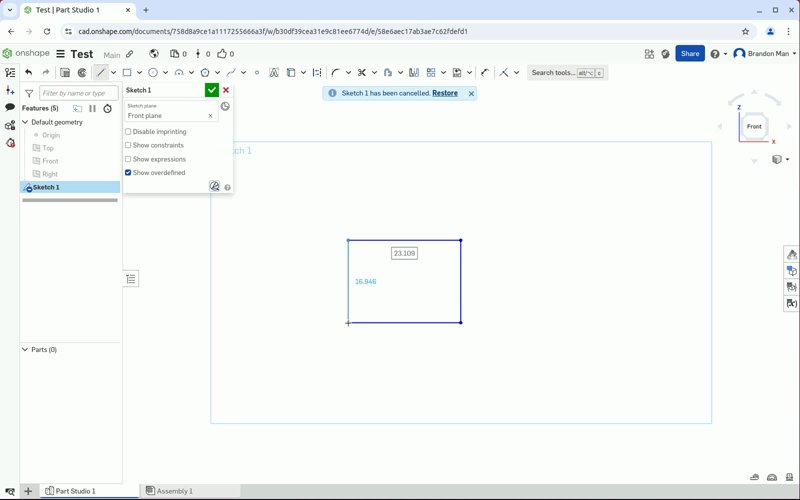
click(348, 322)
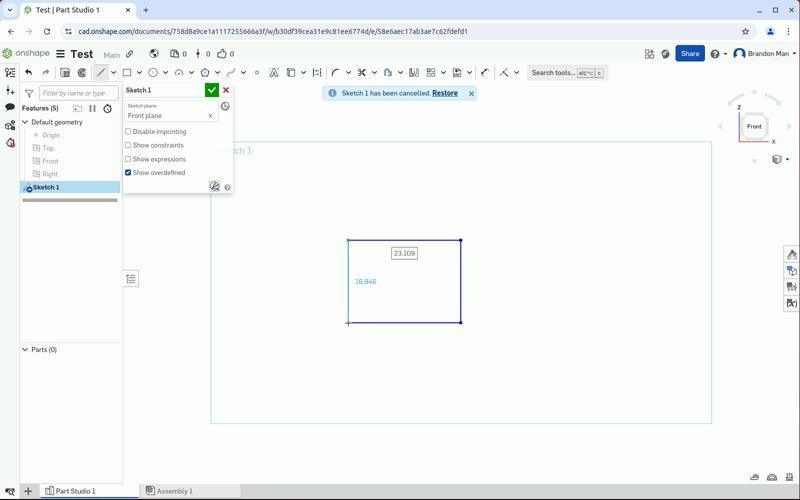
key(esc)
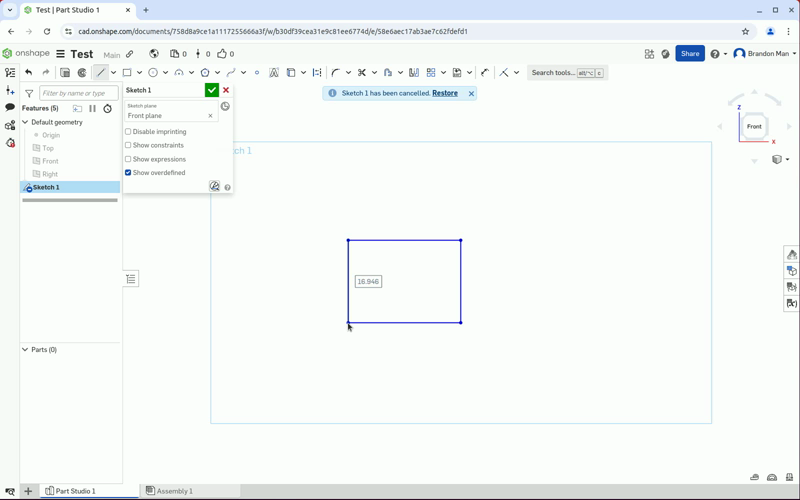
key(c)
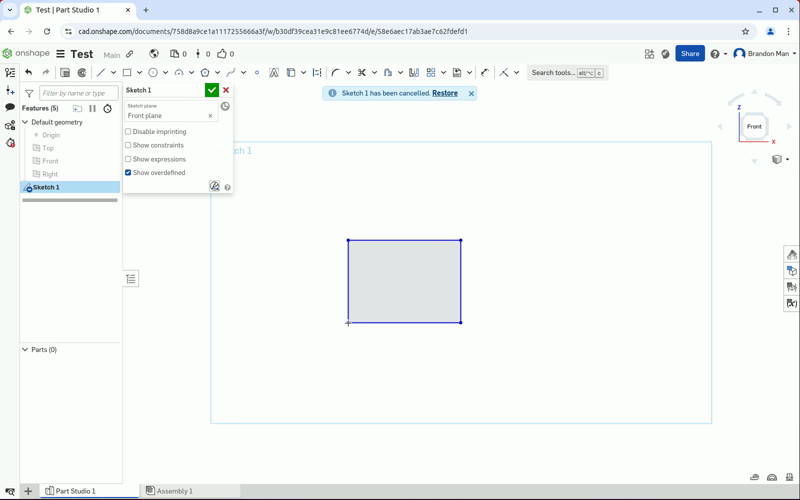
key_down(shift)
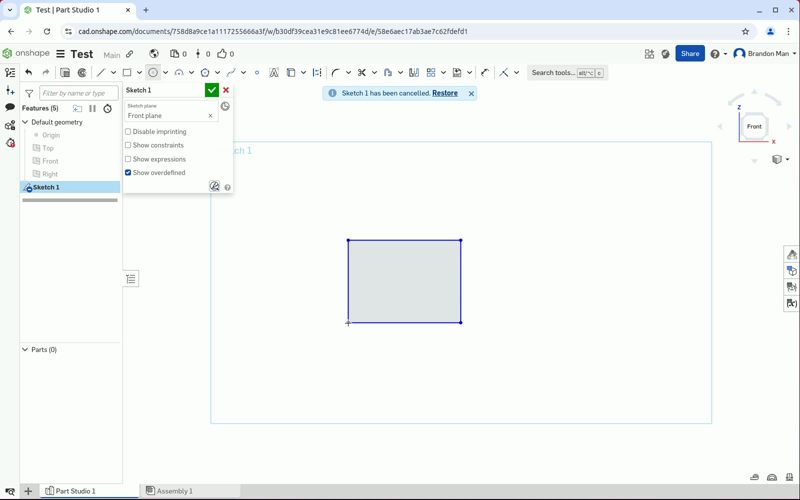
mouse_move(357, 302)
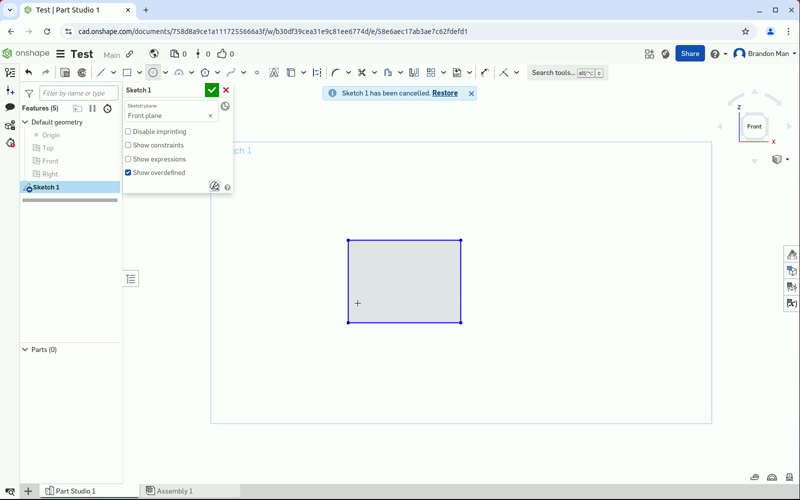
click(357, 302)
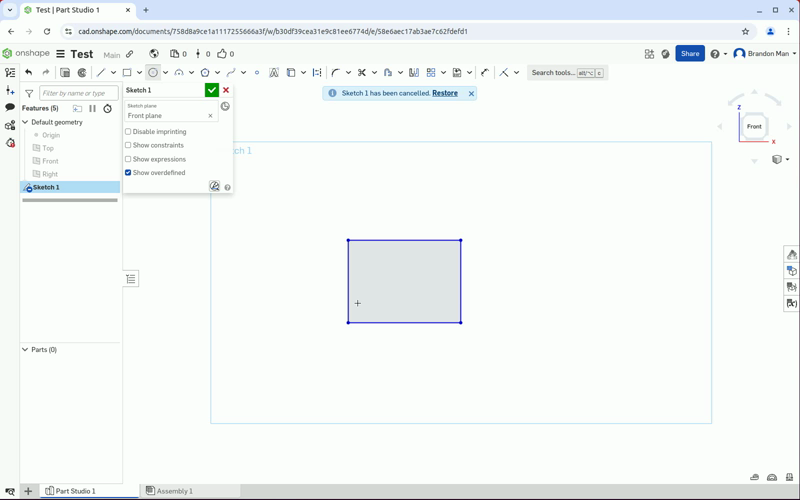
key_up(shift)
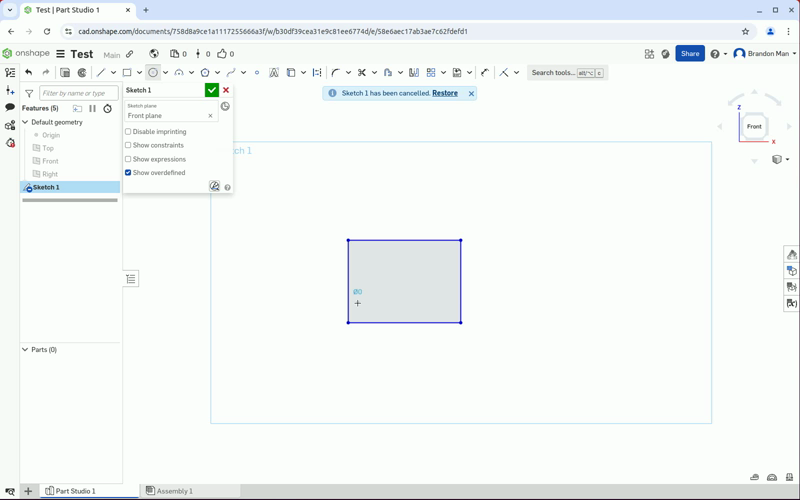
mouse_move(360, 302)
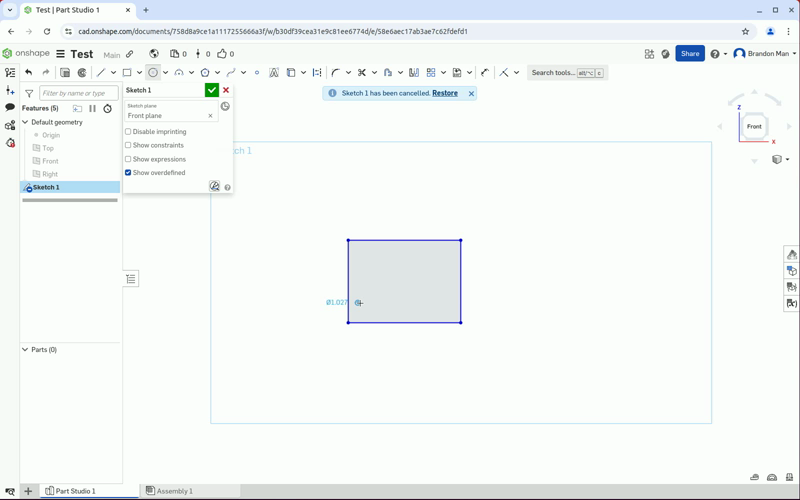
scroll(6)
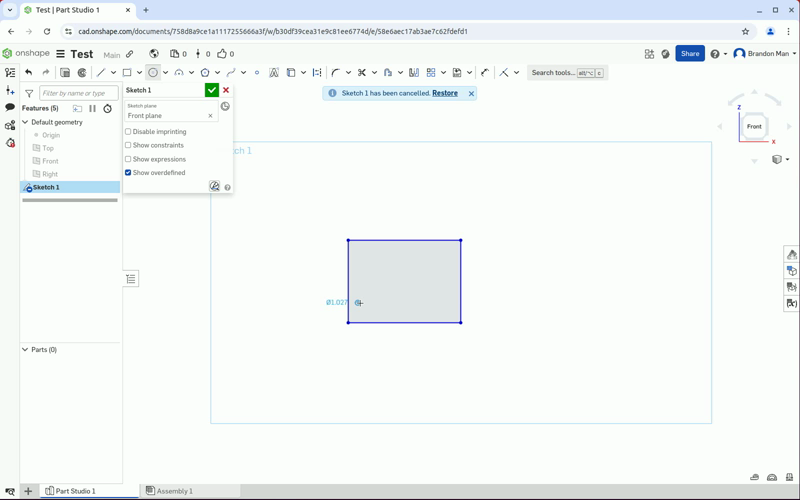
scroll(6)
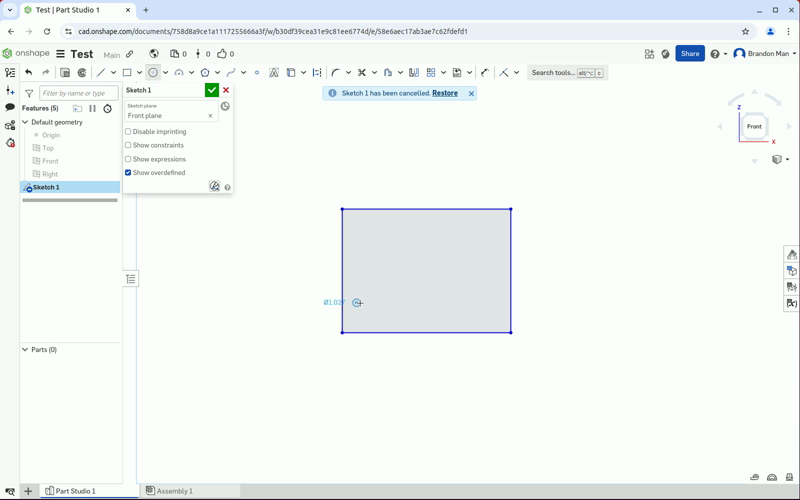
scroll(6)
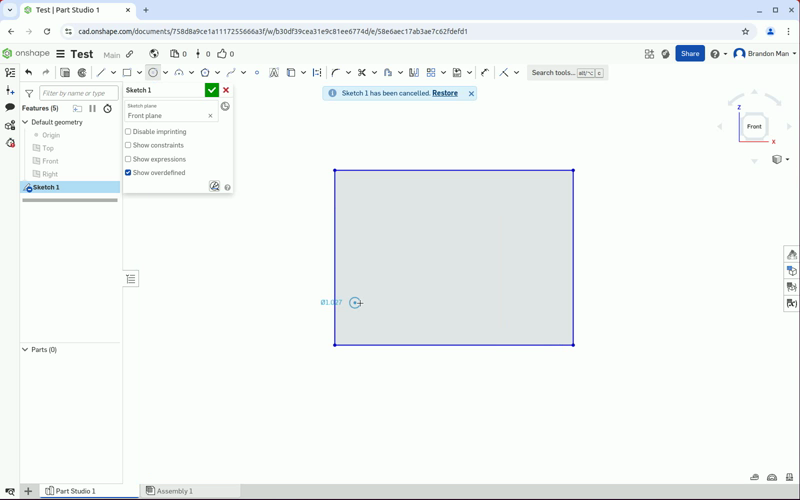
scroll(6)
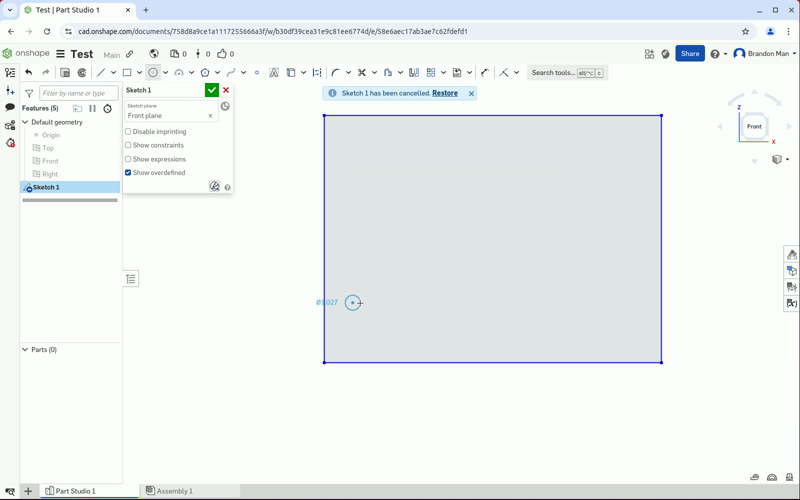
scroll(6)
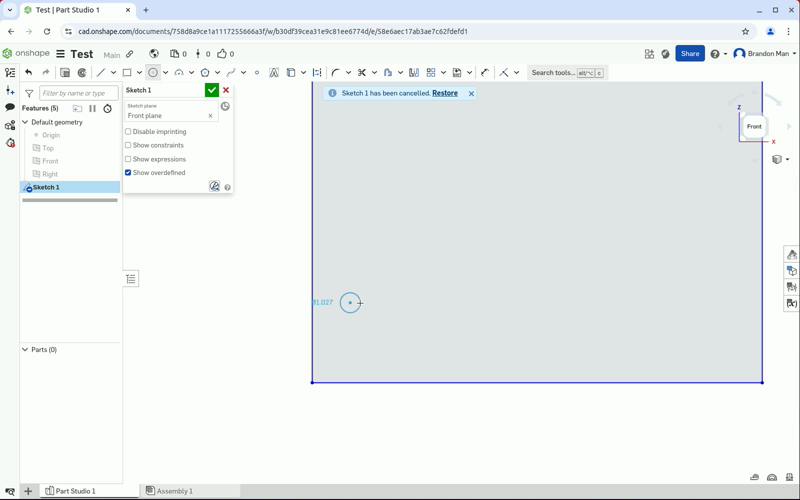
scroll(6)
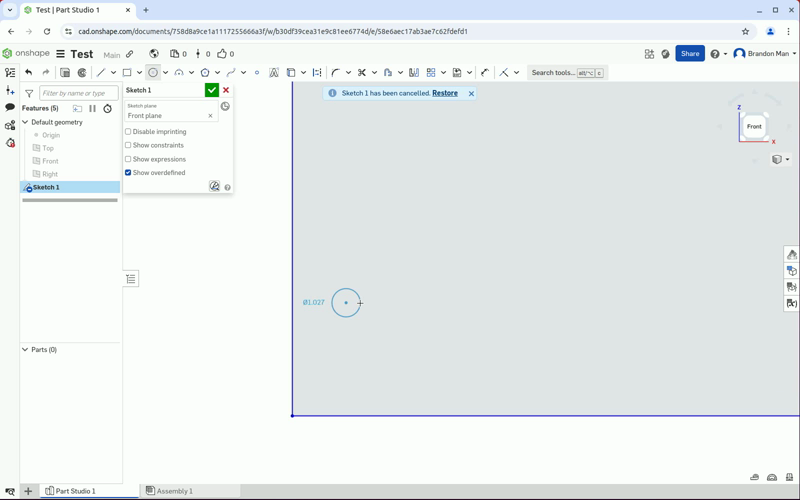
scroll(6)
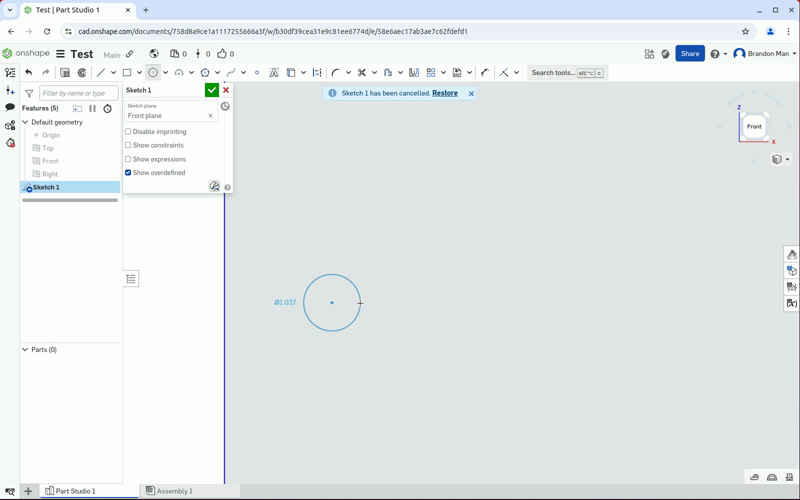
click(360, 302)
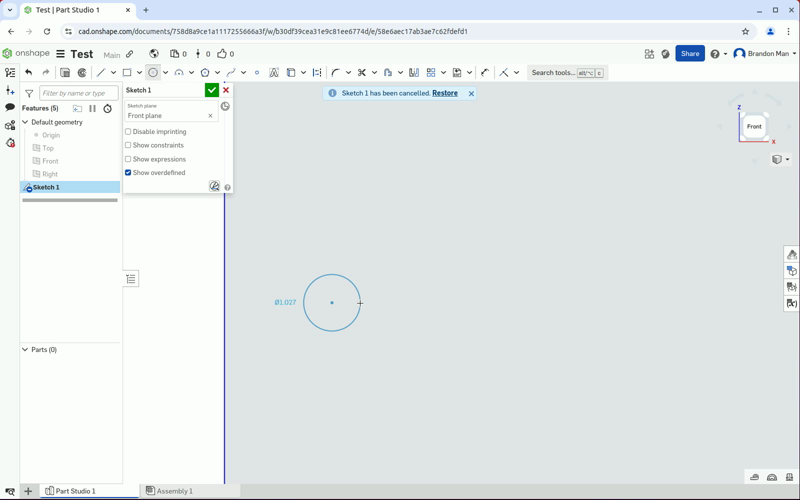
scroll(-6)
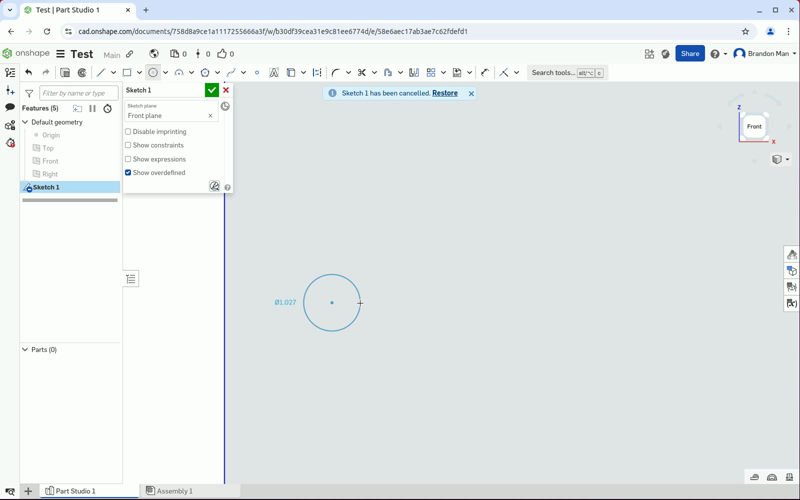
scroll(-6)
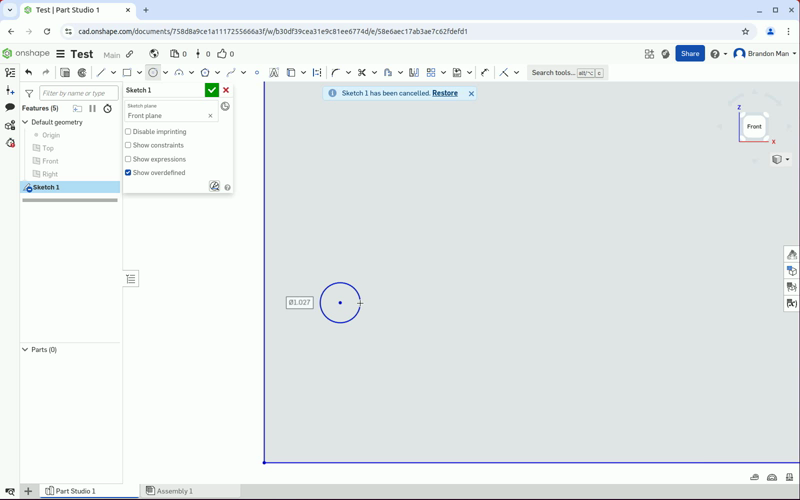
scroll(-6)
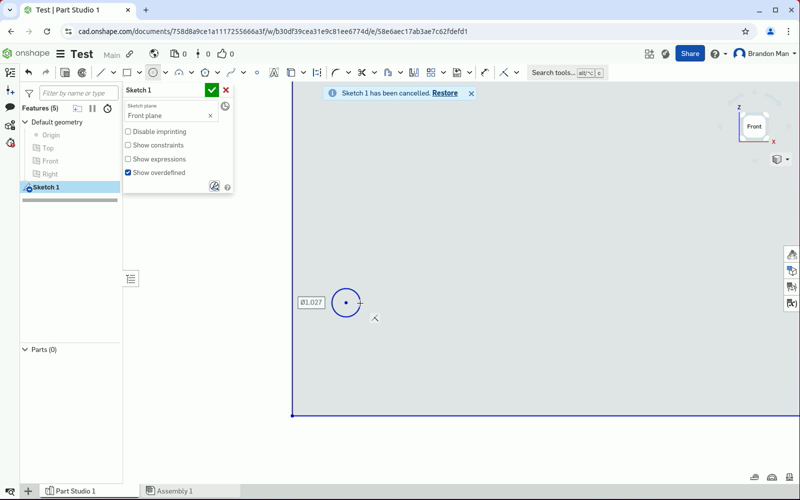
scroll(-6)
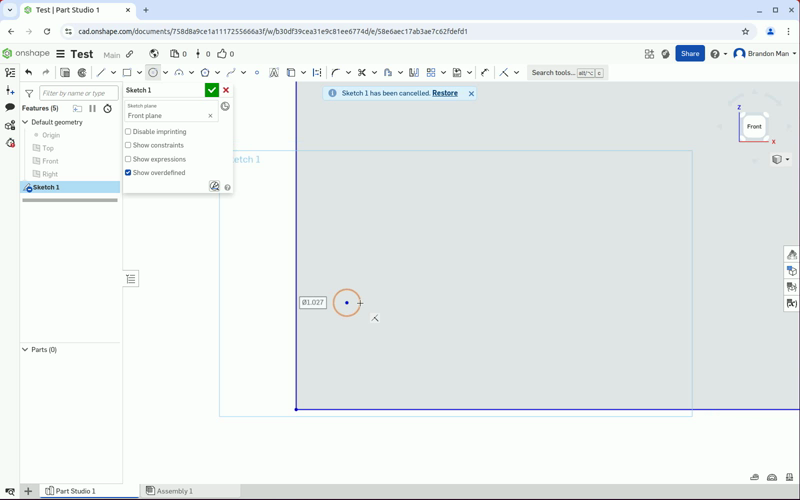
scroll(-6)
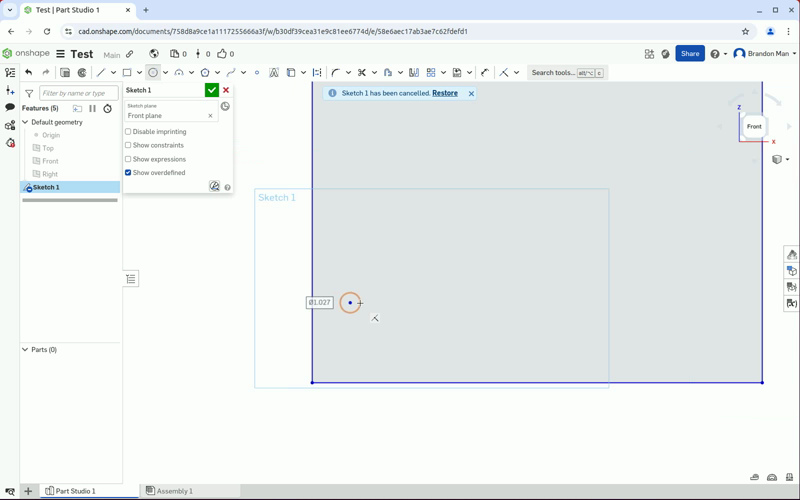
scroll(-6)
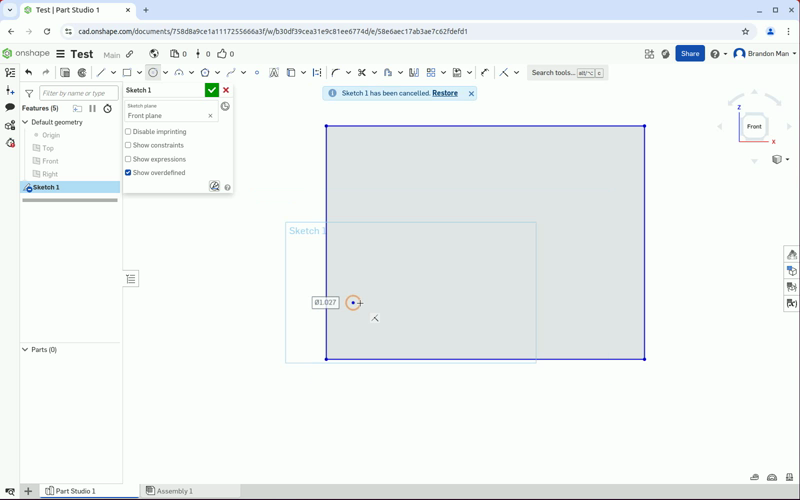
scroll(-6)
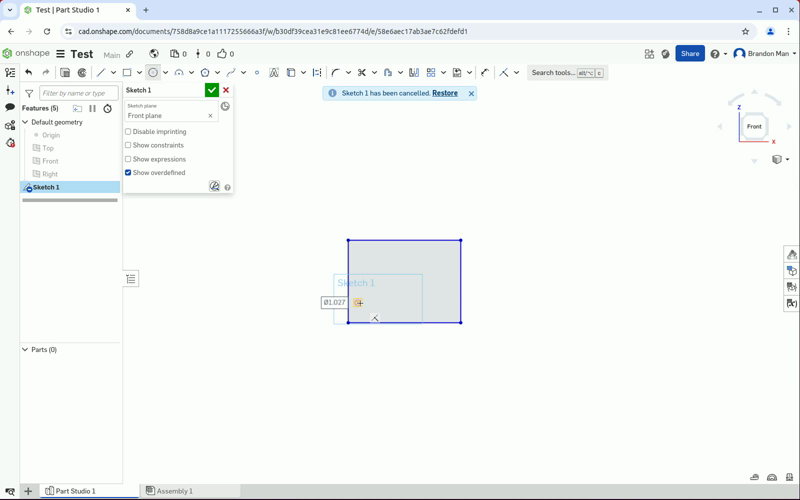
key(esc)
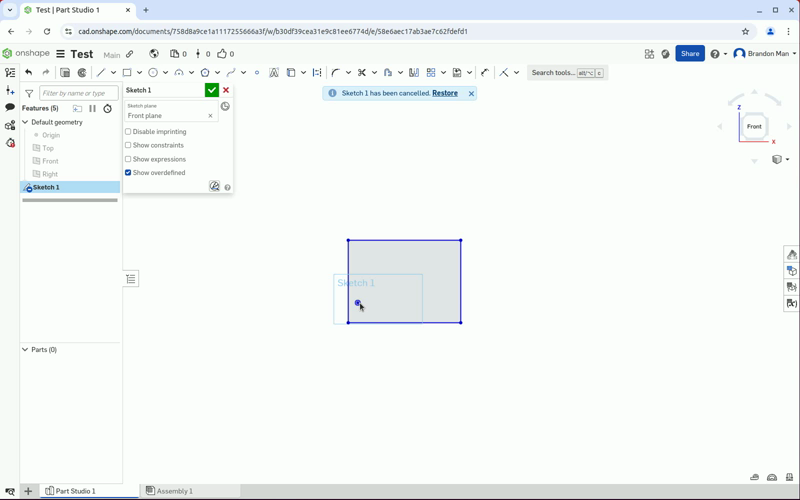
key(c)
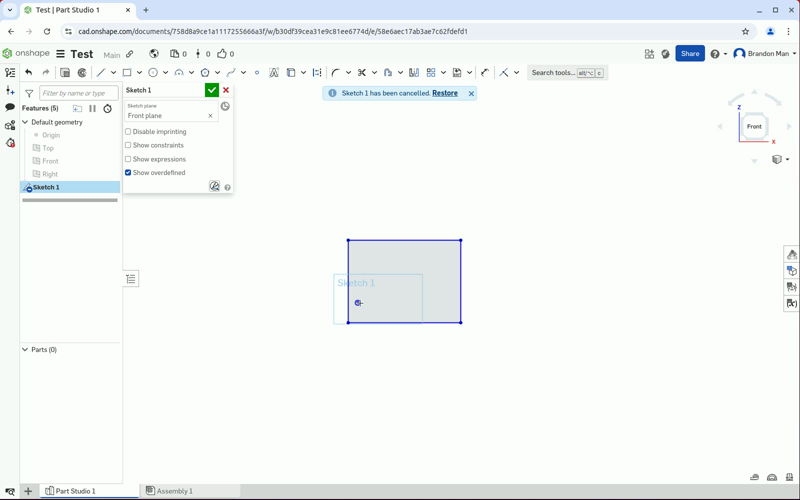
key_down(shift)
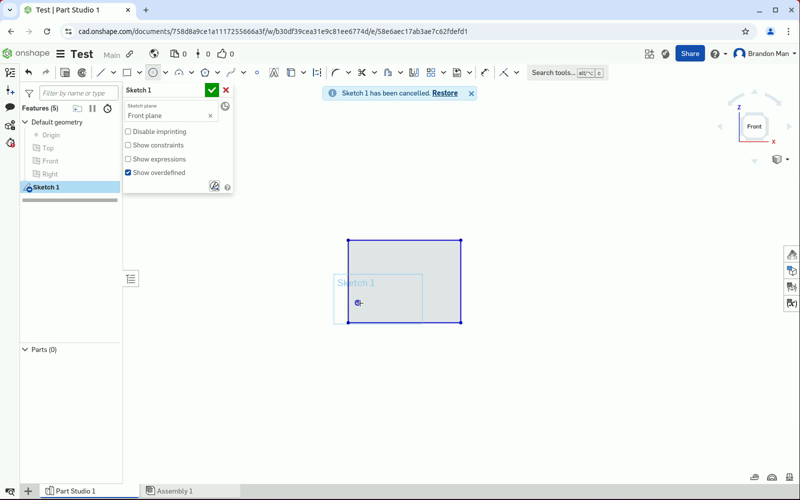
mouse_move(357, 264)
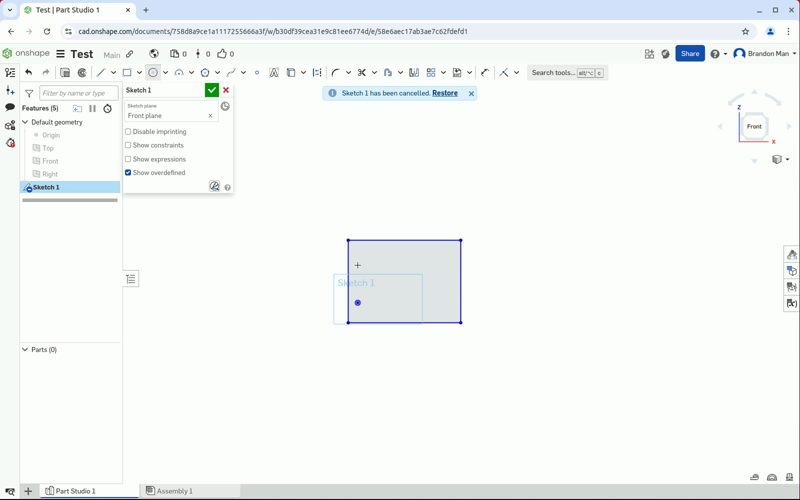
click(357, 264)
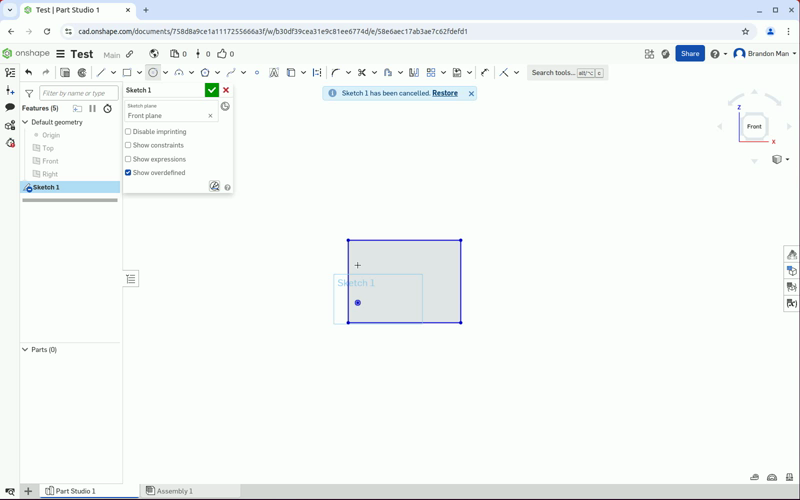
key_up(shift)
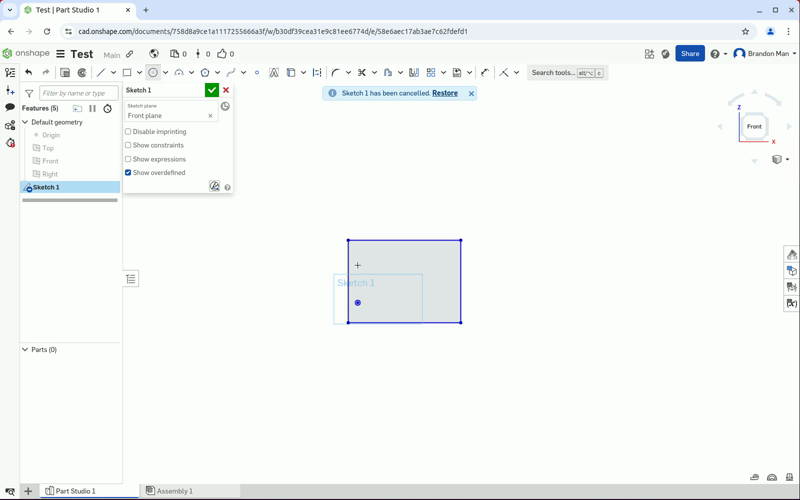
mouse_move(360, 264)
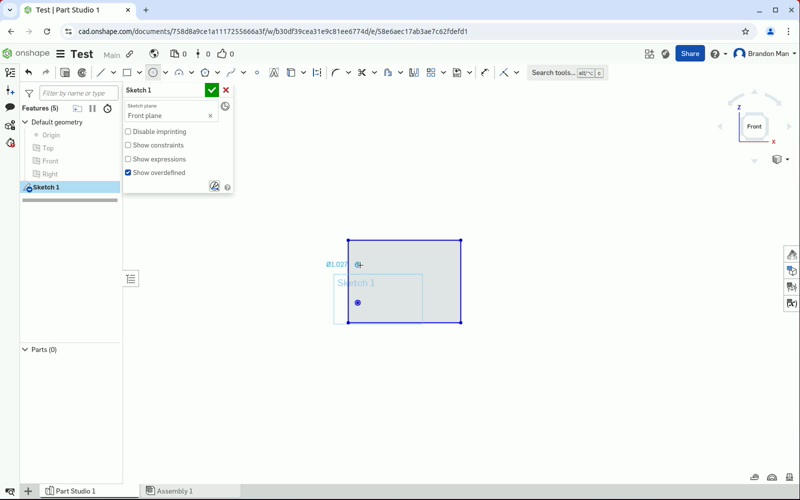
scroll(6)
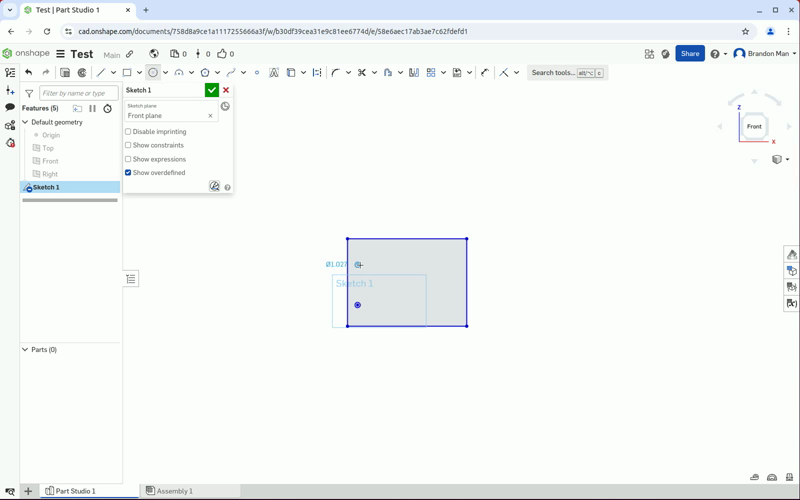
scroll(6)
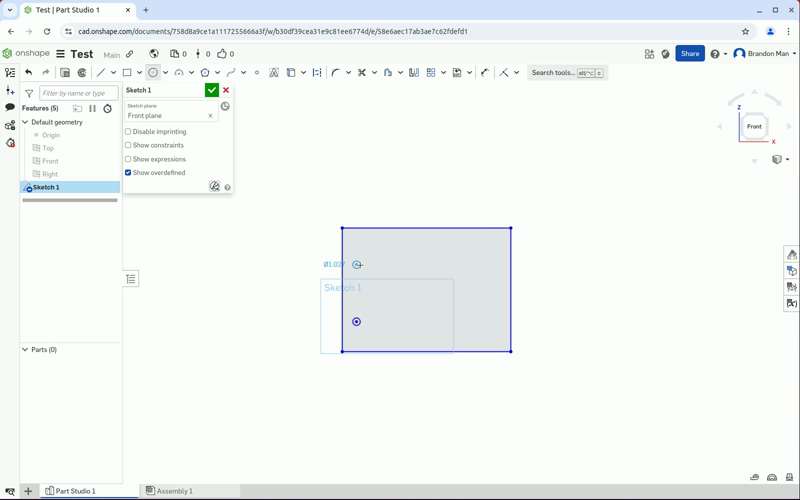
scroll(6)
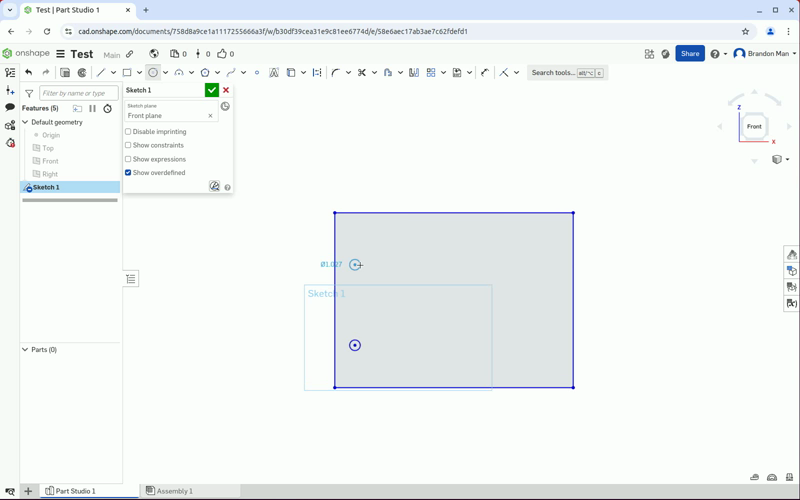
scroll(6)
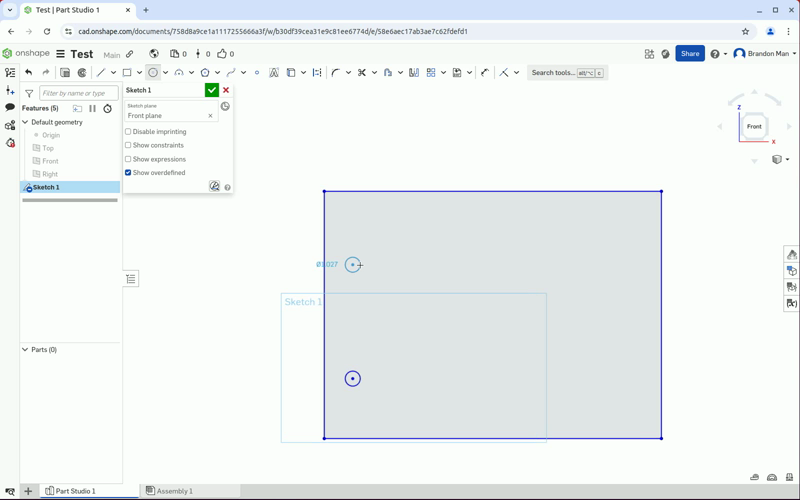
scroll(6)
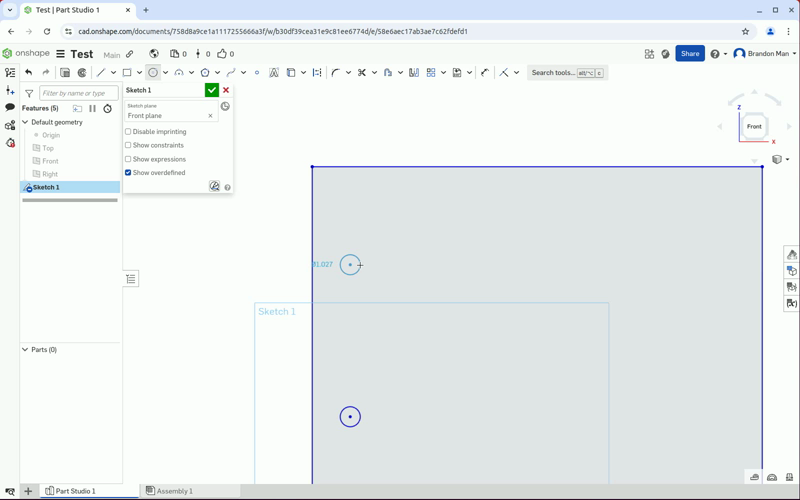
scroll(6)
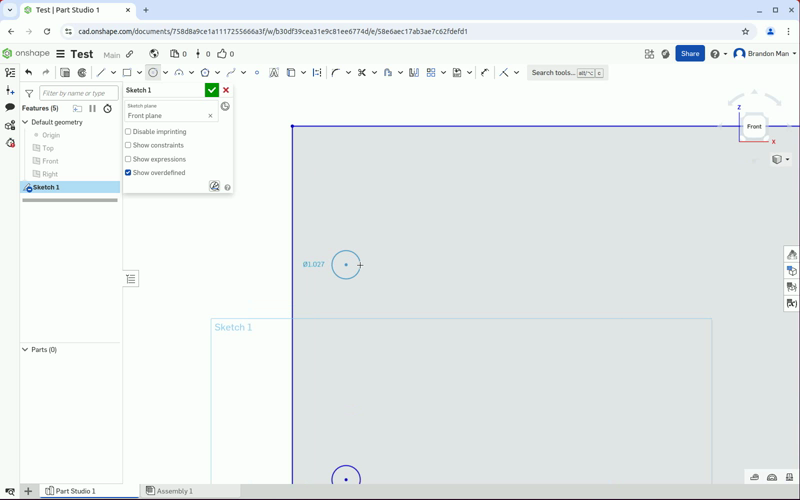
scroll(6)
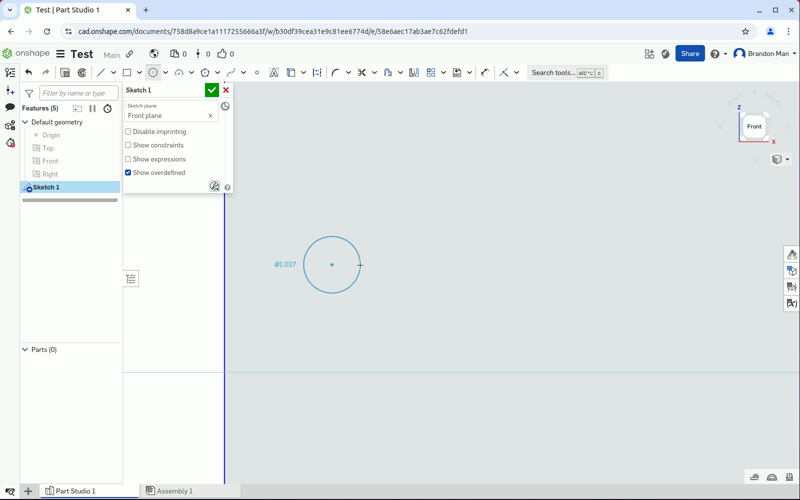
click(360, 264)
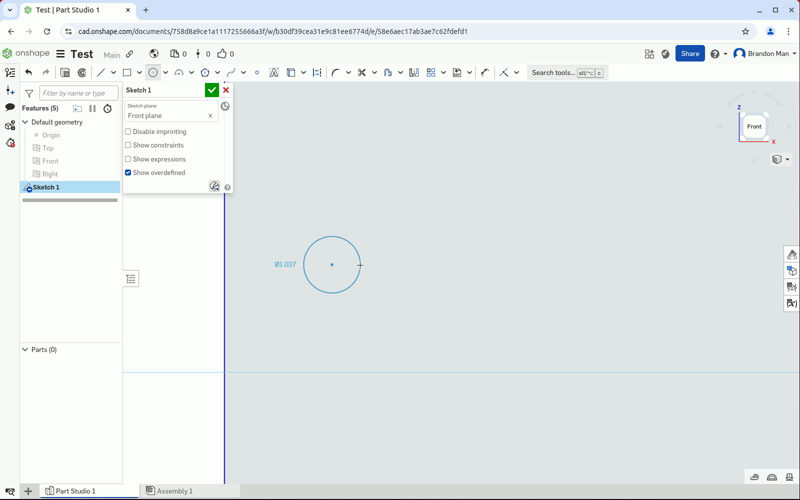
scroll(-6)
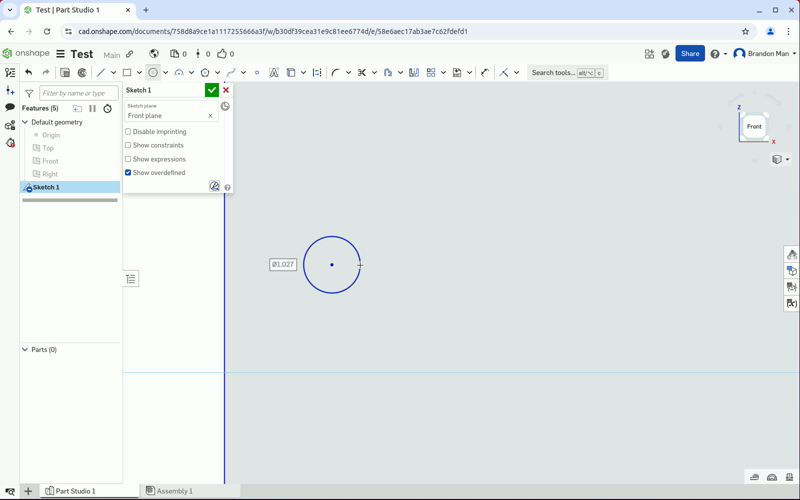
scroll(-6)
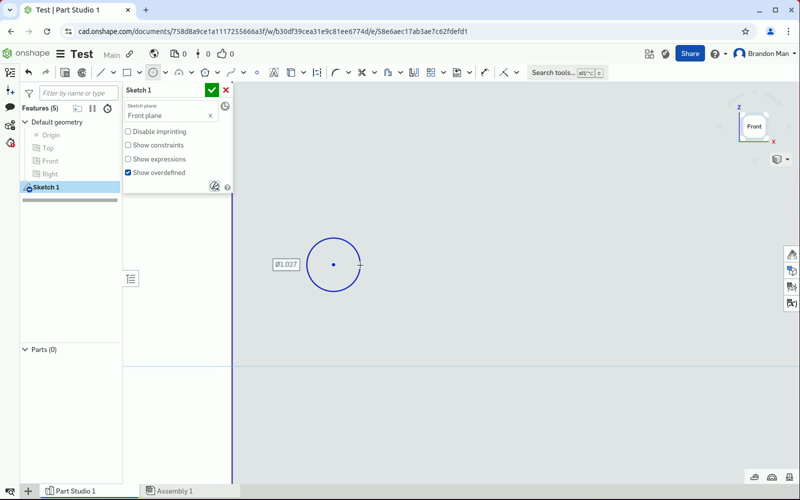
scroll(-6)
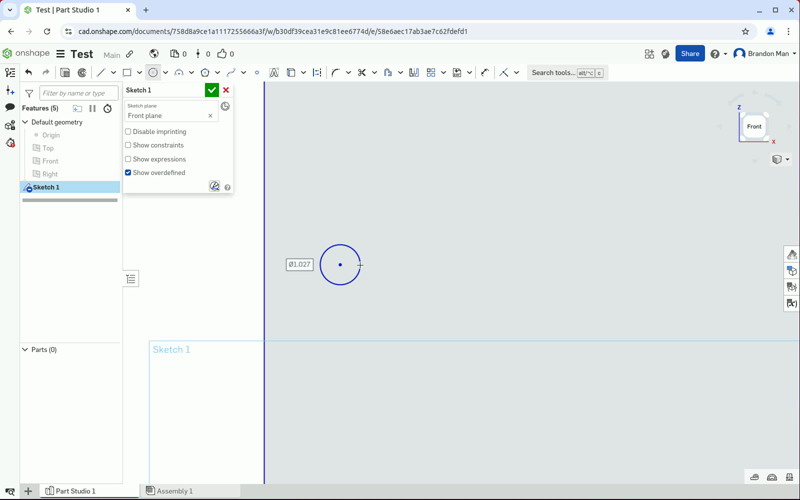
scroll(-6)
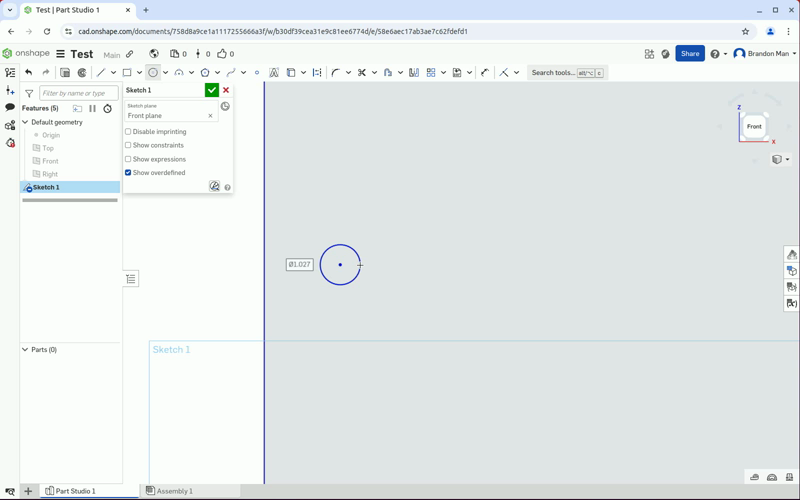
scroll(-6)
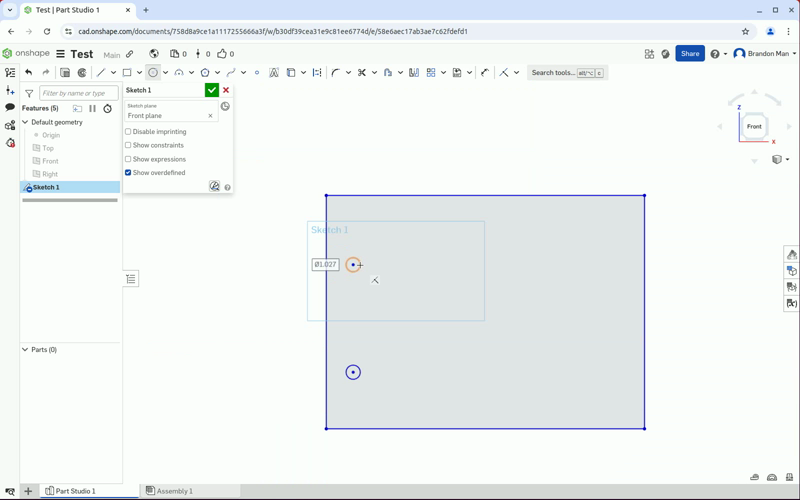
scroll(-6)
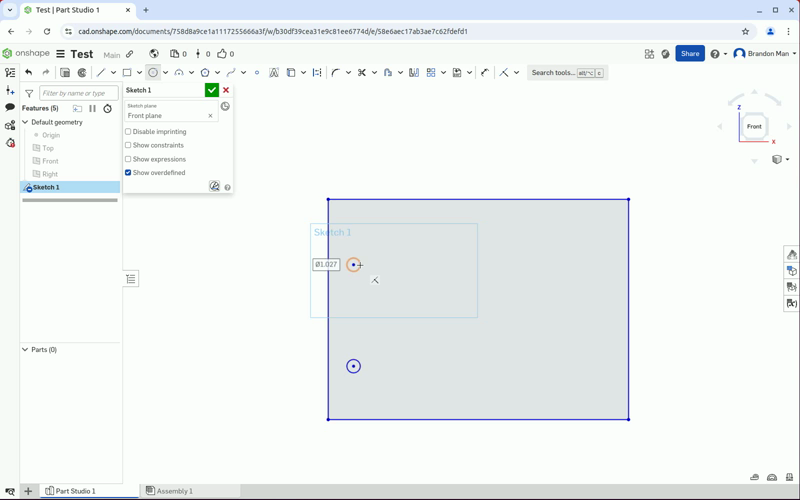
scroll(-6)
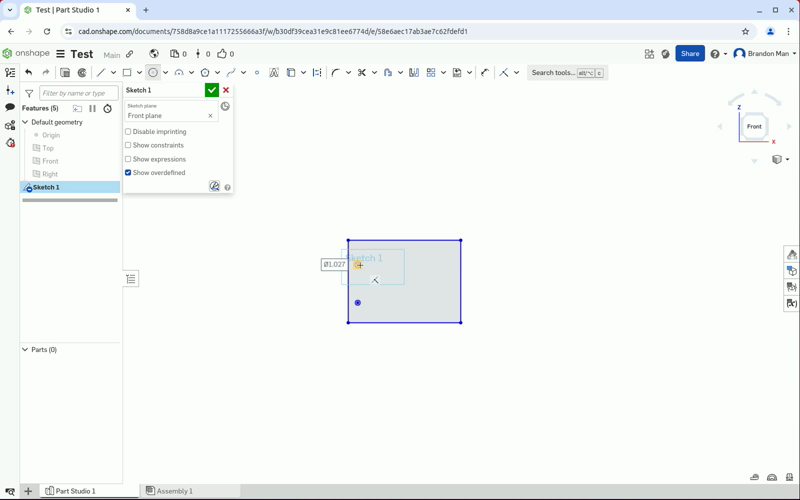
key(esc)
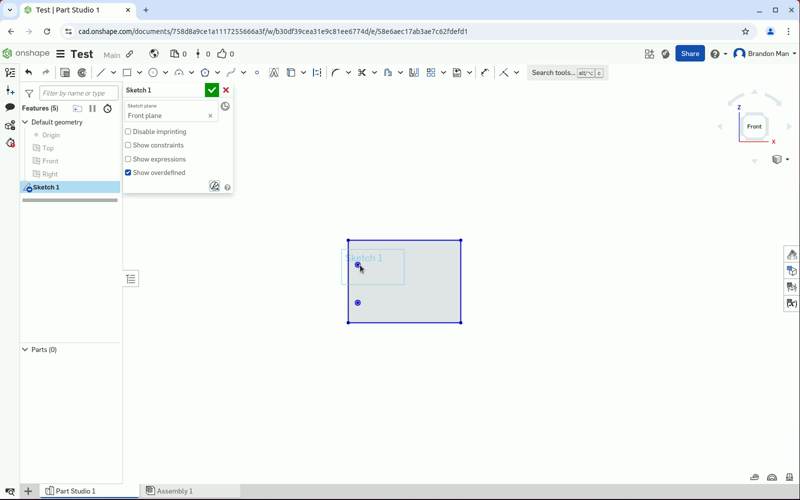
key(c)
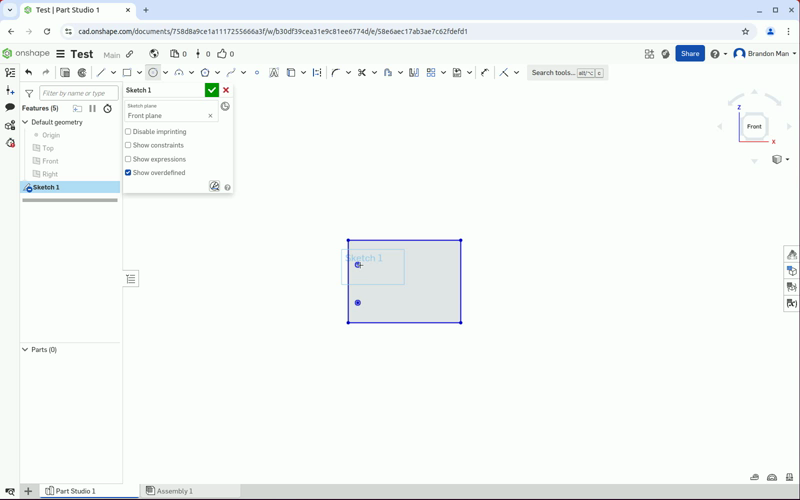
key_down(shift)
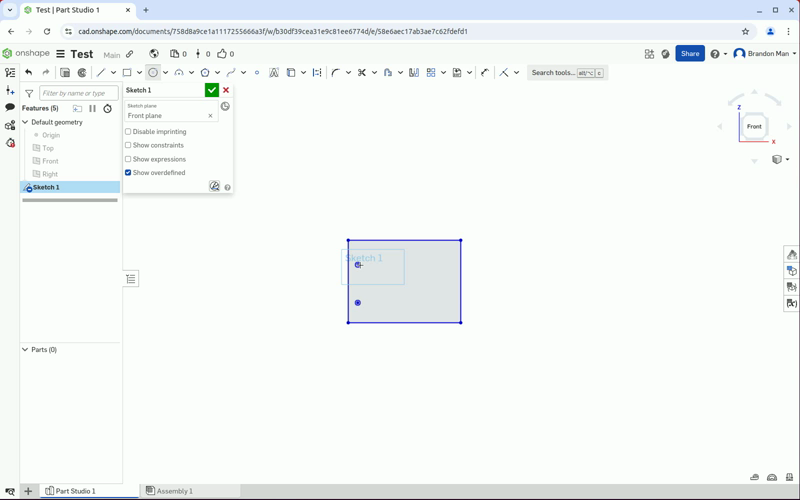
mouse_move(418, 302)
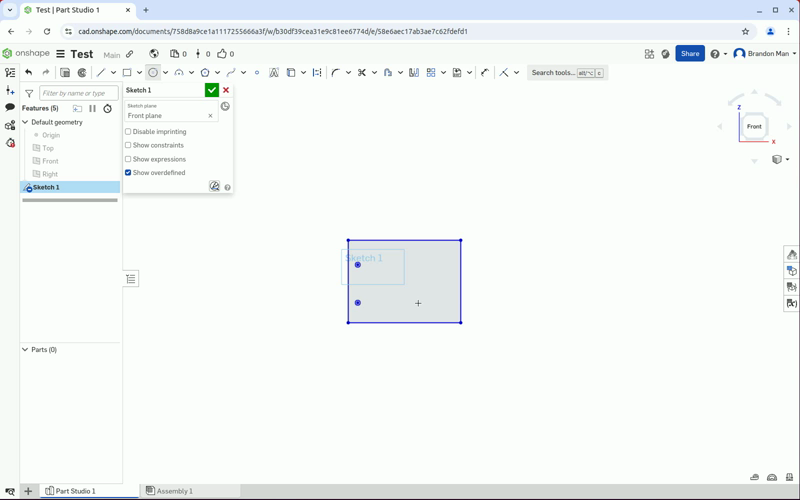
click(418, 302)
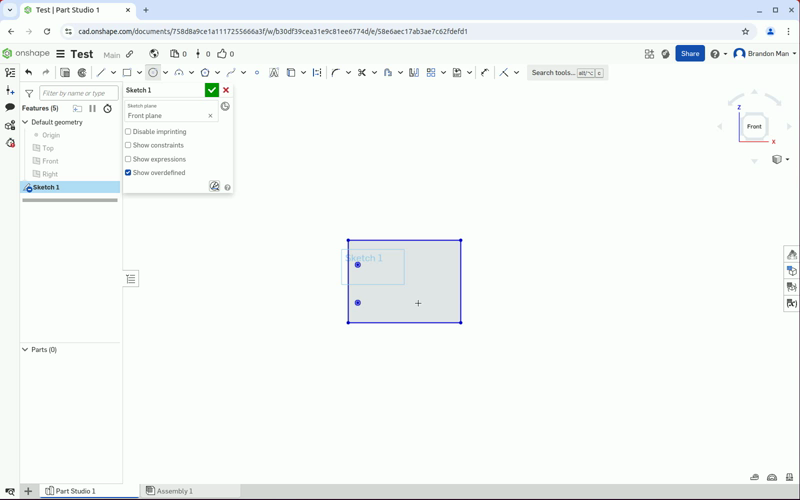
key_up(shift)
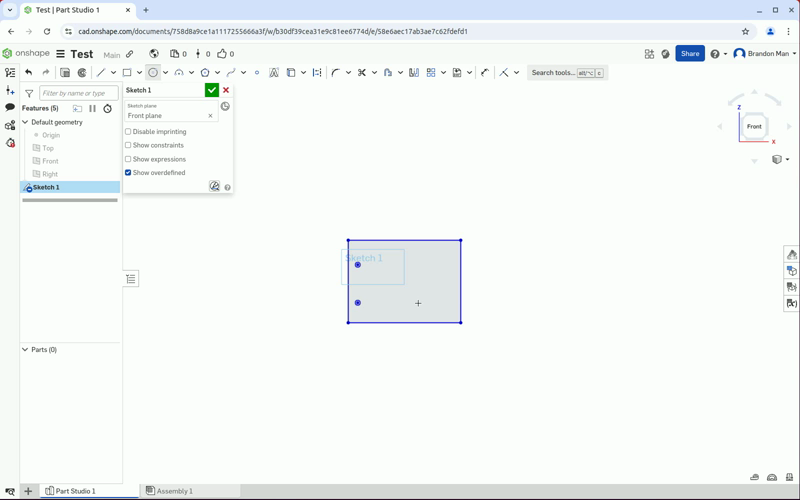
mouse_move(419, 302)
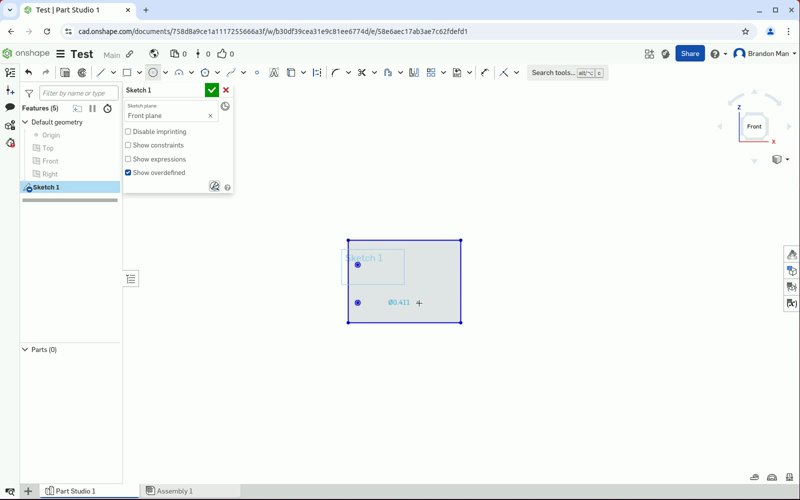
scroll(6)
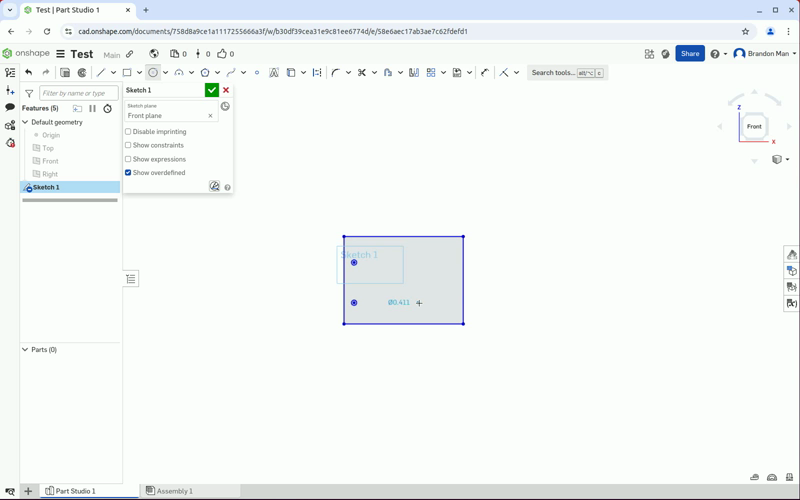
scroll(6)
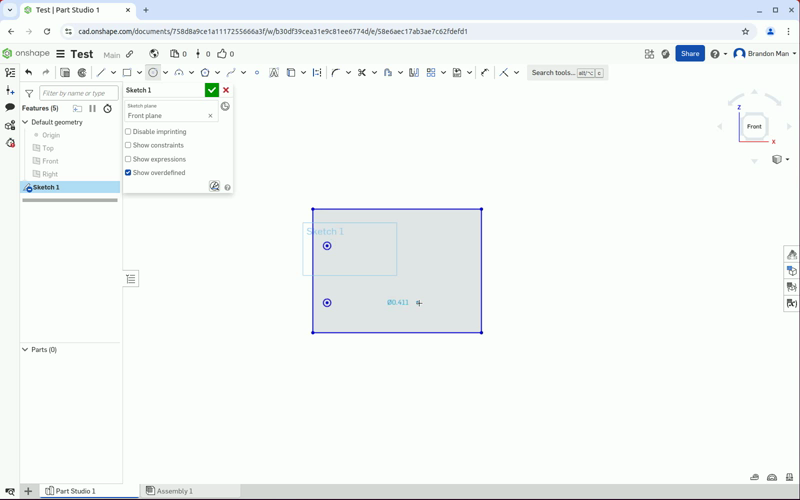
scroll(6)
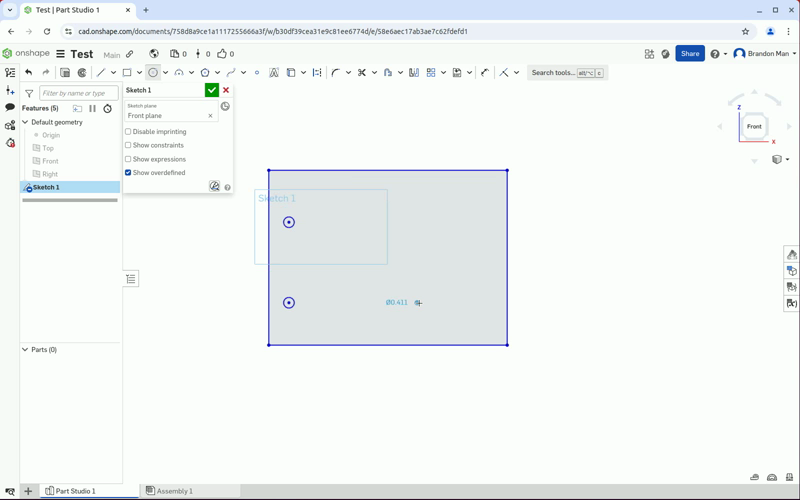
scroll(6)
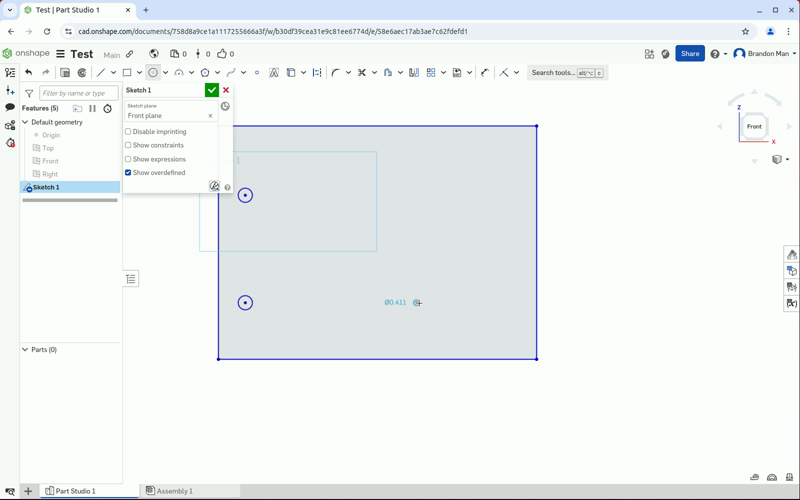
scroll(6)
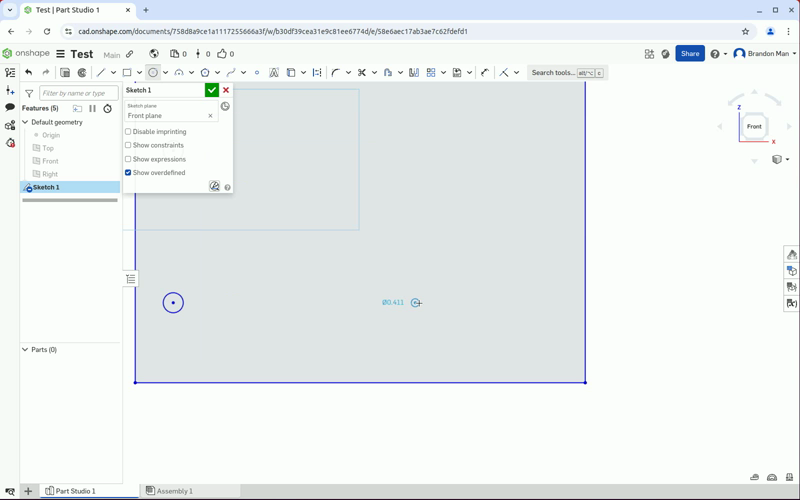
scroll(6)
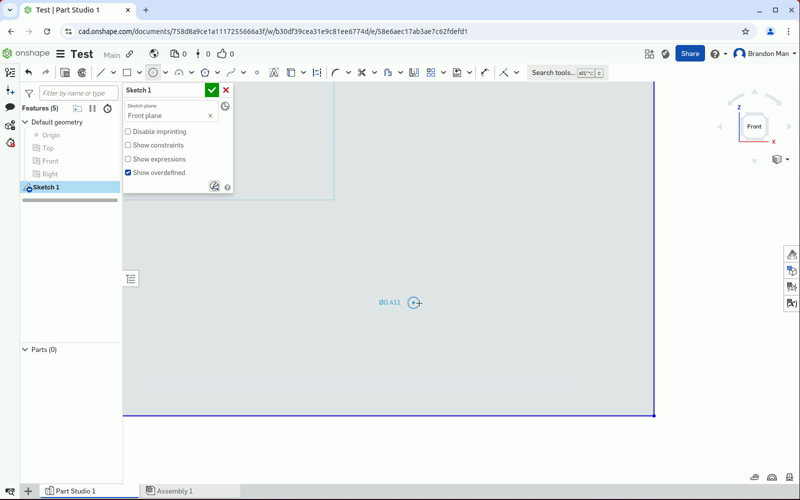
scroll(6)
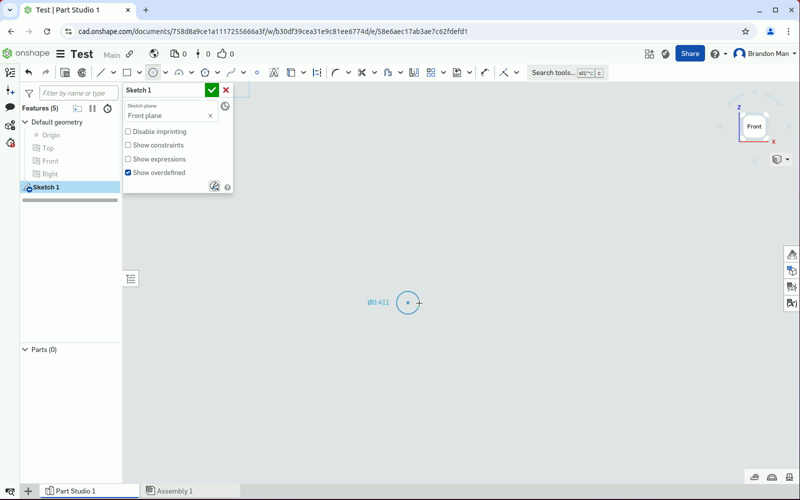
click(419, 302)
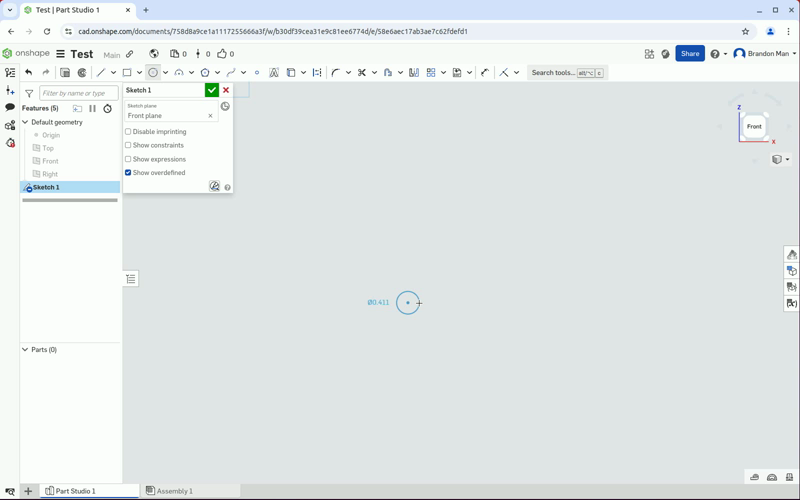
scroll(-6)
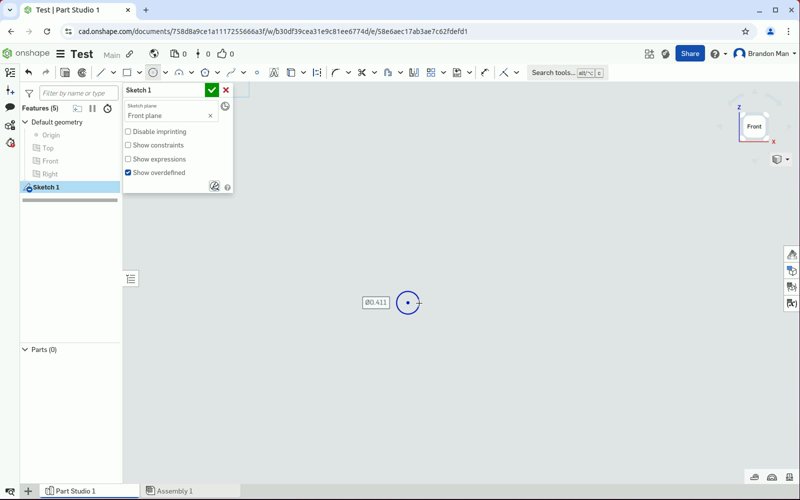
scroll(-6)
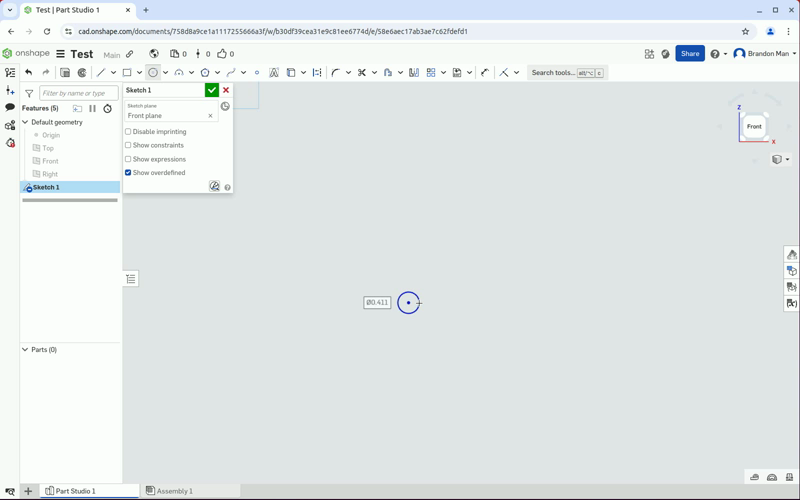
scroll(-6)
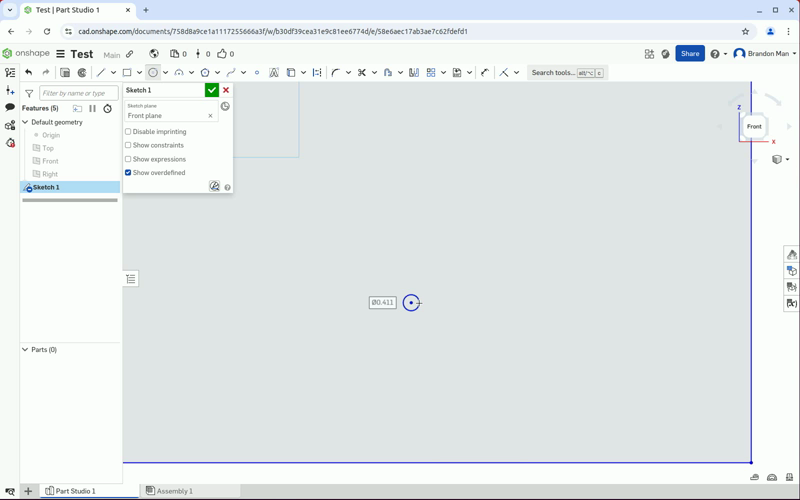
scroll(-6)
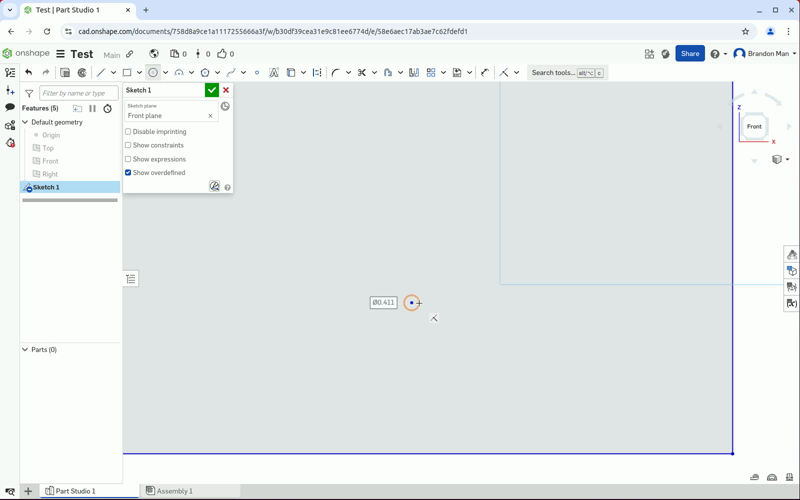
scroll(-6)
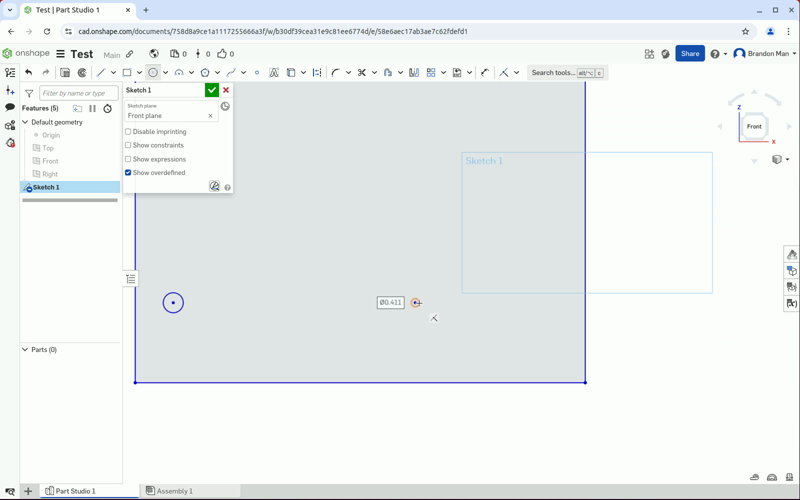
scroll(-6)
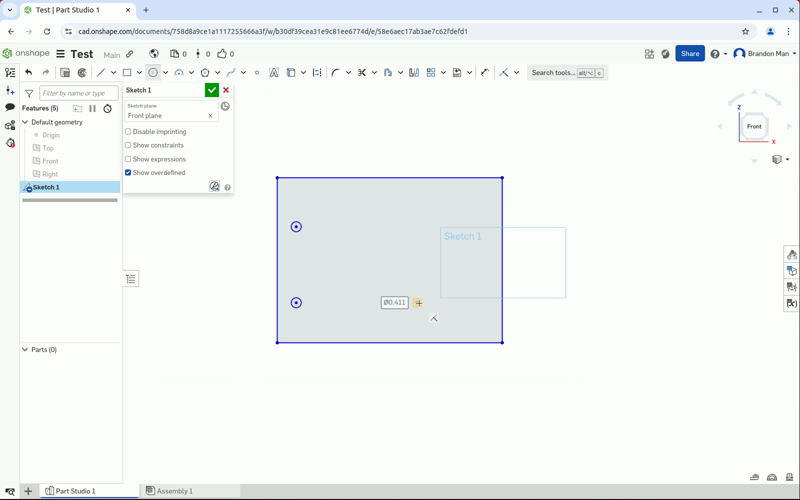
scroll(-6)
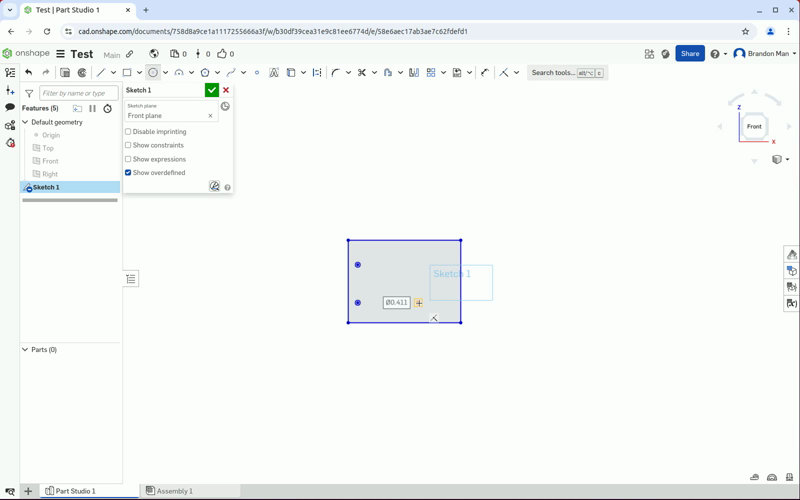
key(esc)
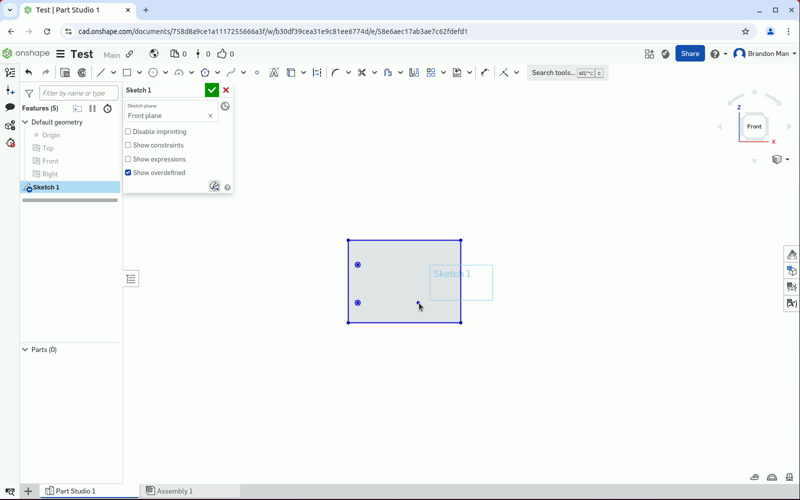
key(c)
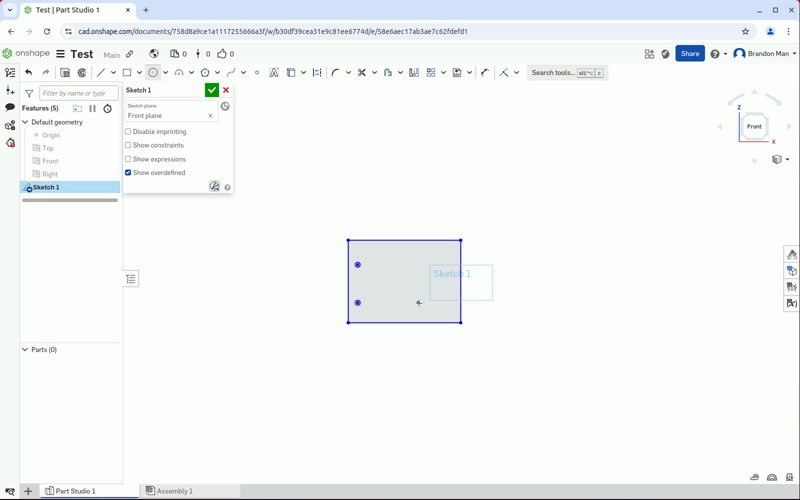
key_down(shift)
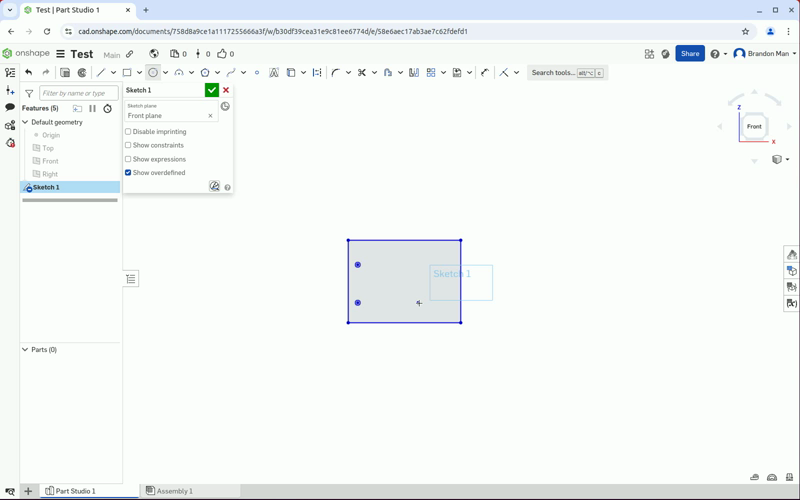
mouse_move(418, 264)
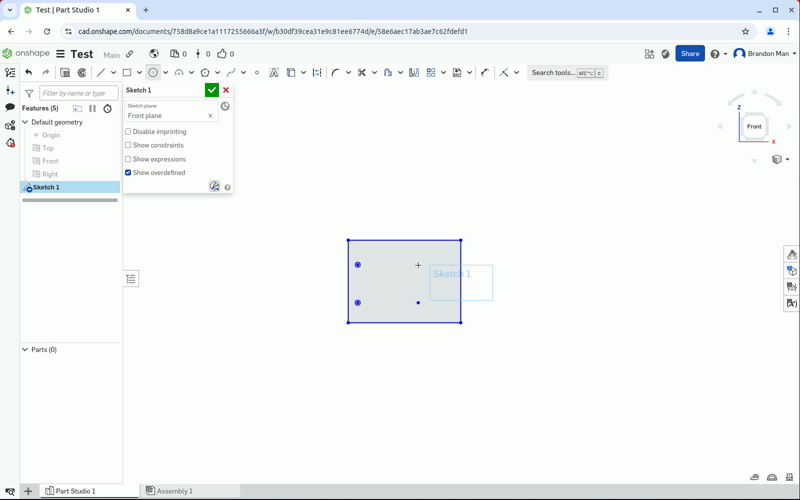
click(418, 264)
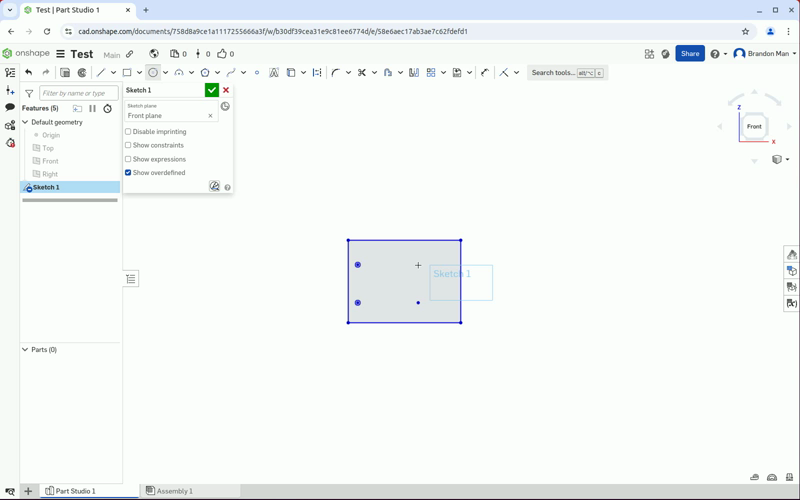
key_up(shift)
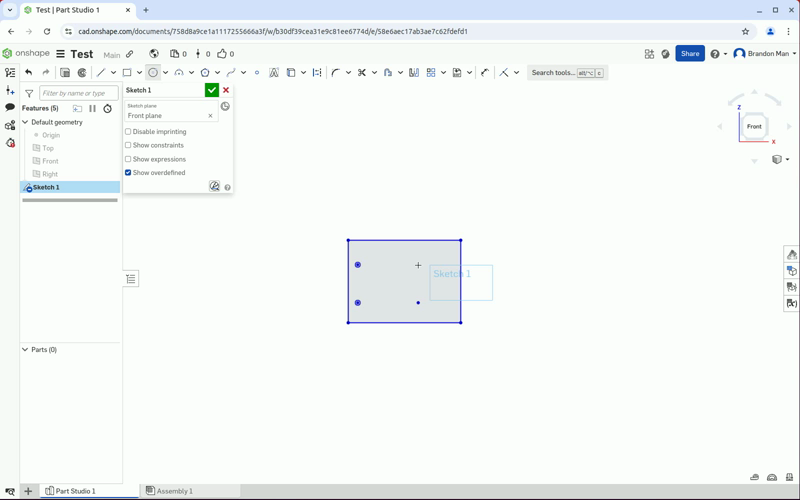
mouse_move(419, 264)
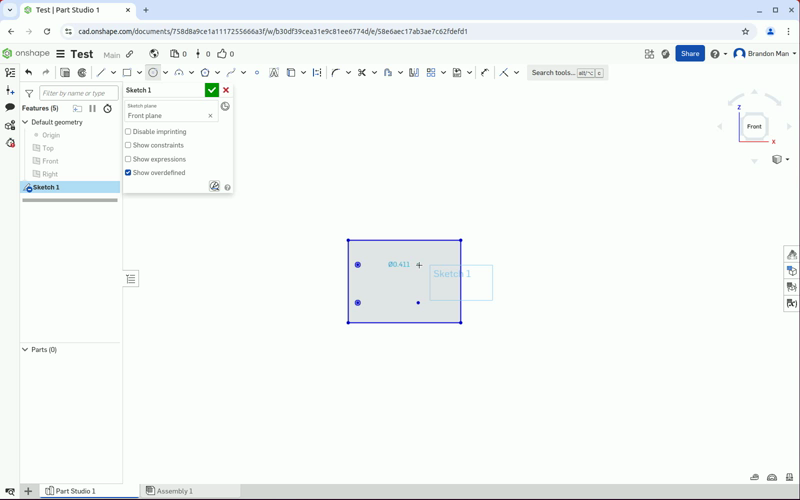
scroll(6)
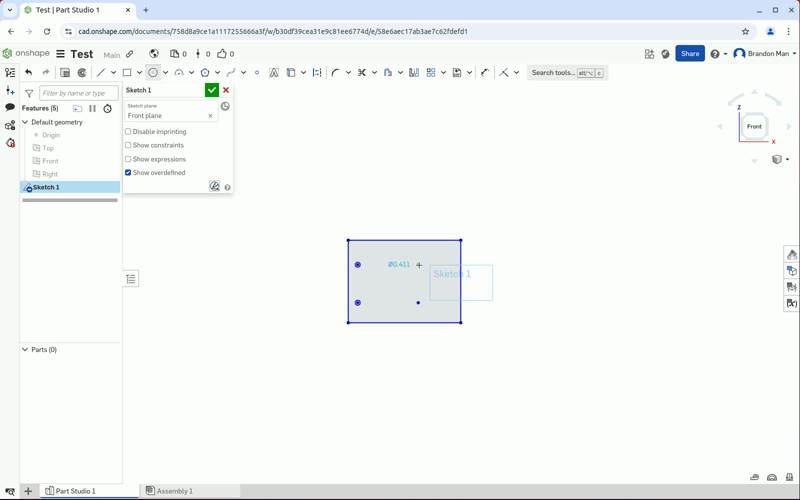
scroll(6)
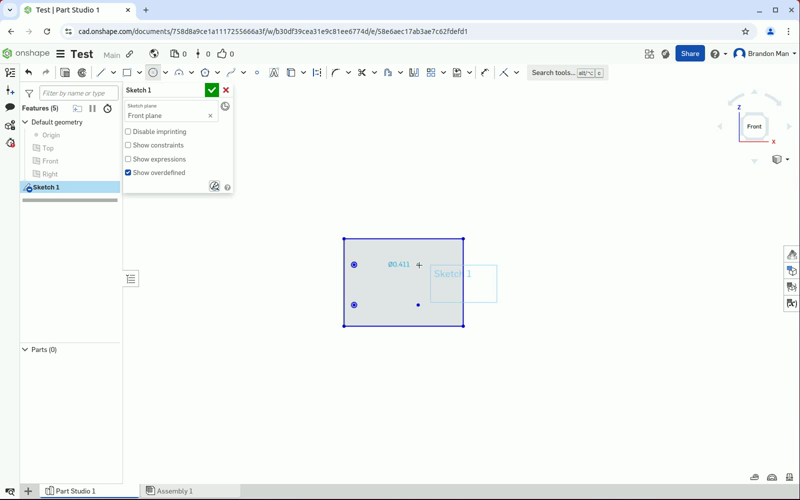
scroll(6)
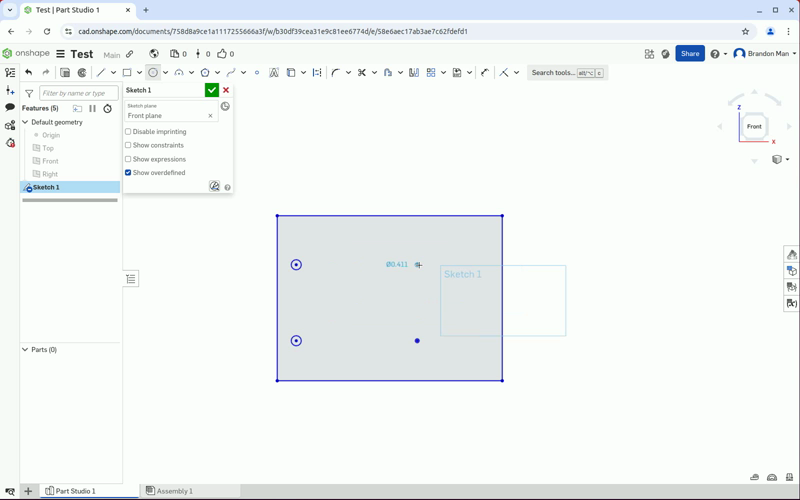
scroll(6)
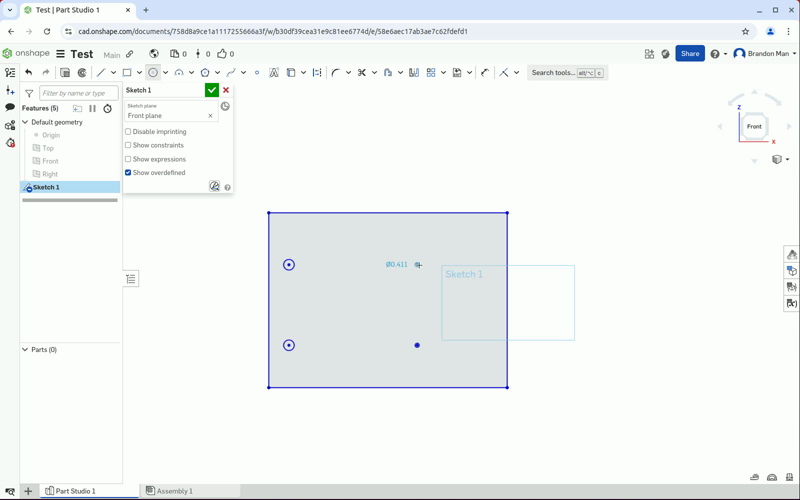
scroll(6)
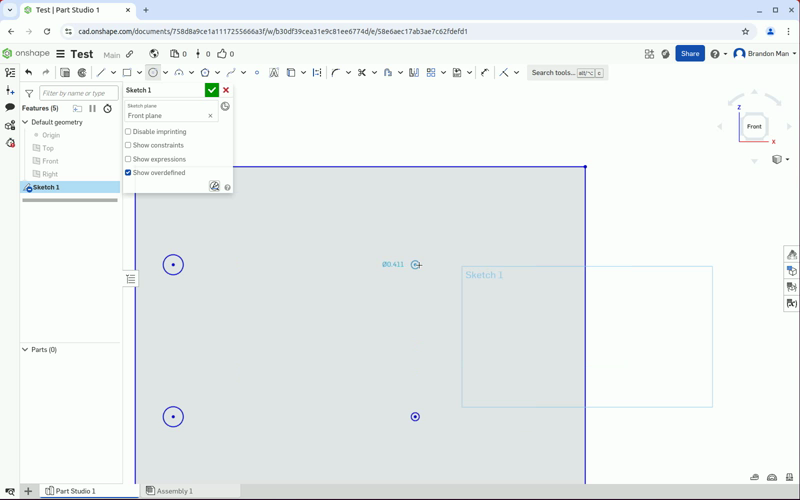
scroll(6)
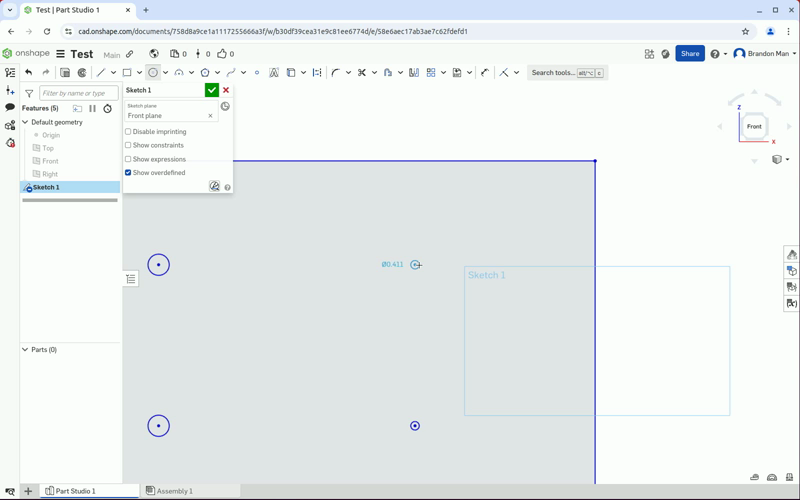
scroll(6)
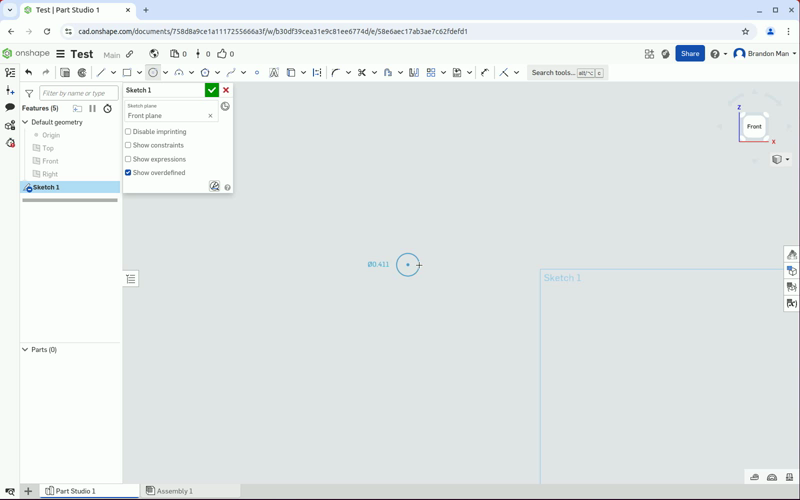
click(419, 264)
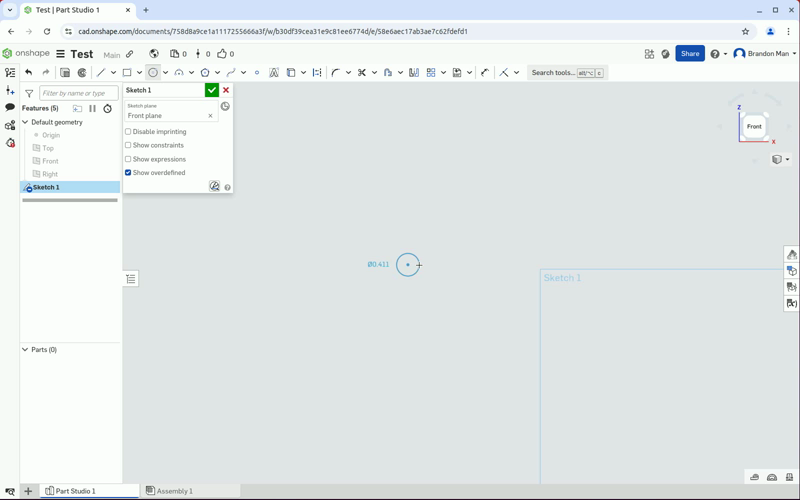
scroll(-6)
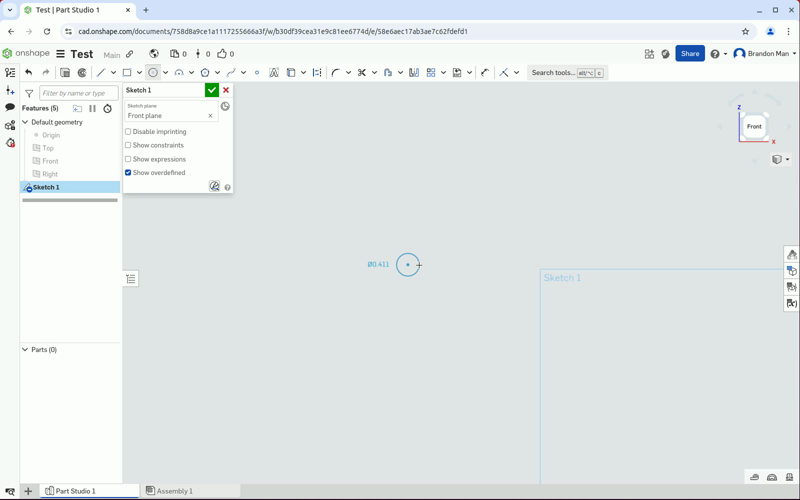
scroll(-6)
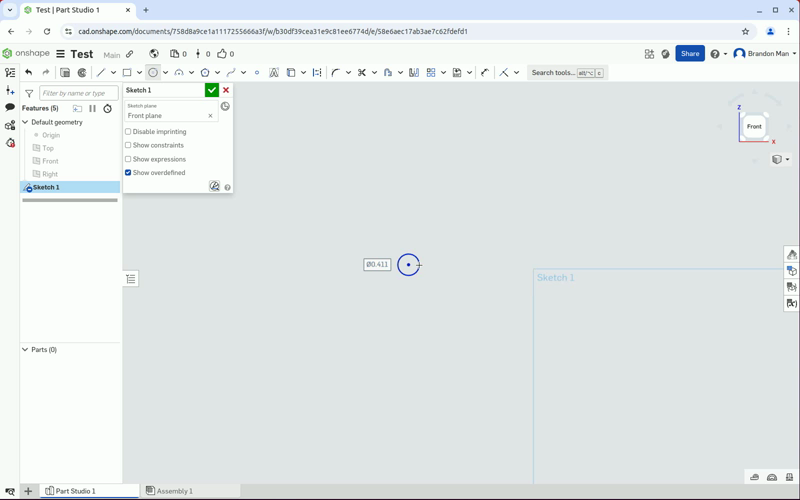
scroll(-6)
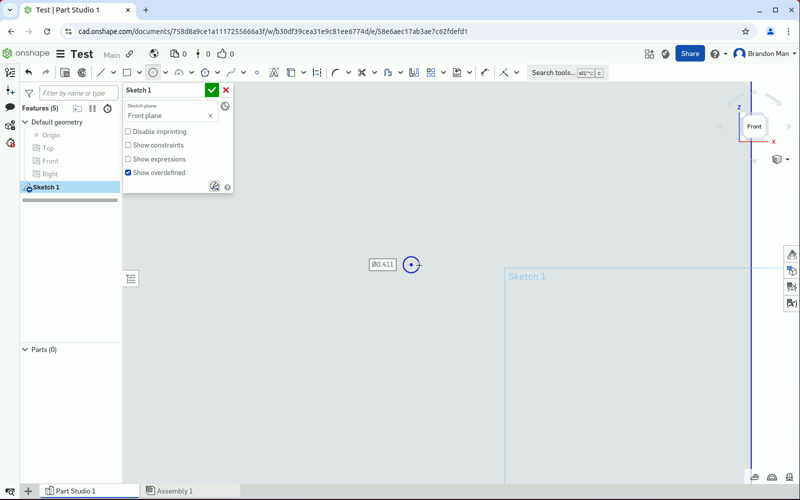
scroll(-6)
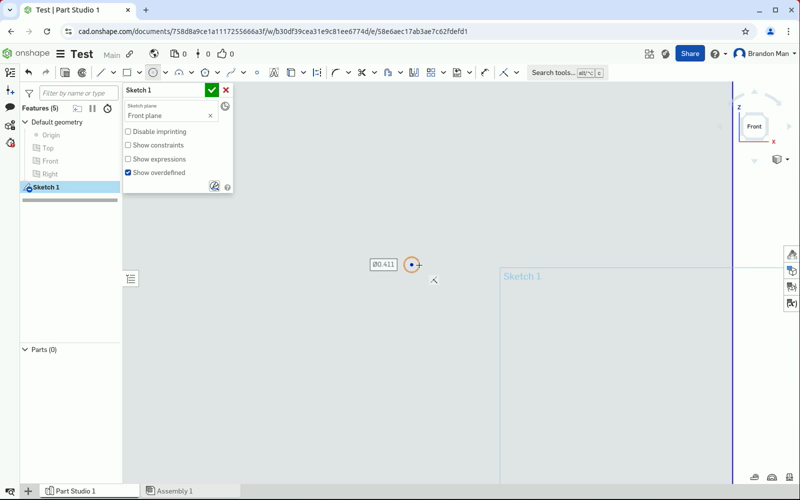
scroll(-6)
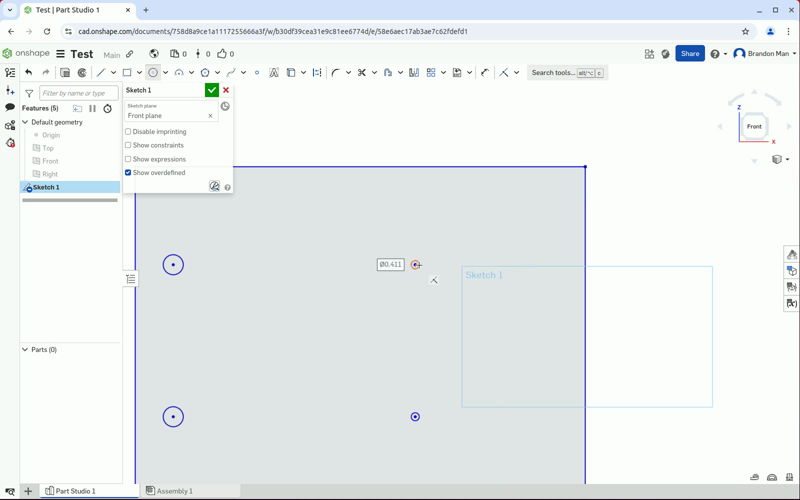
scroll(-6)
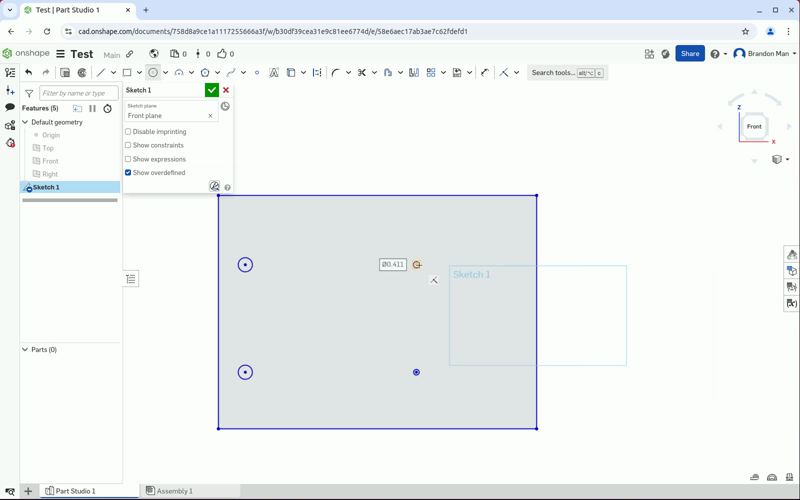
scroll(-6)
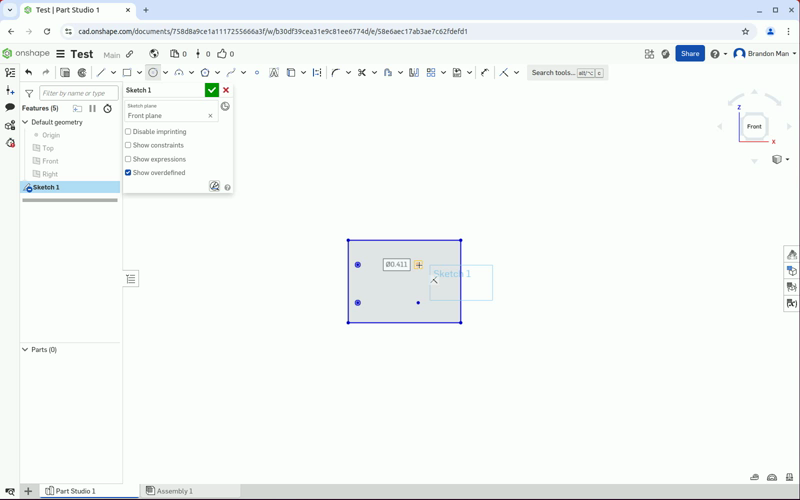
key(esc)
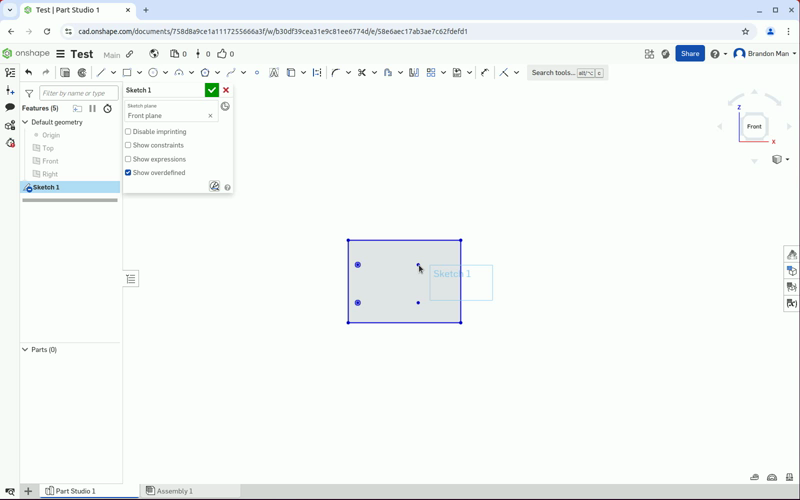
mouse_move(436, 252)
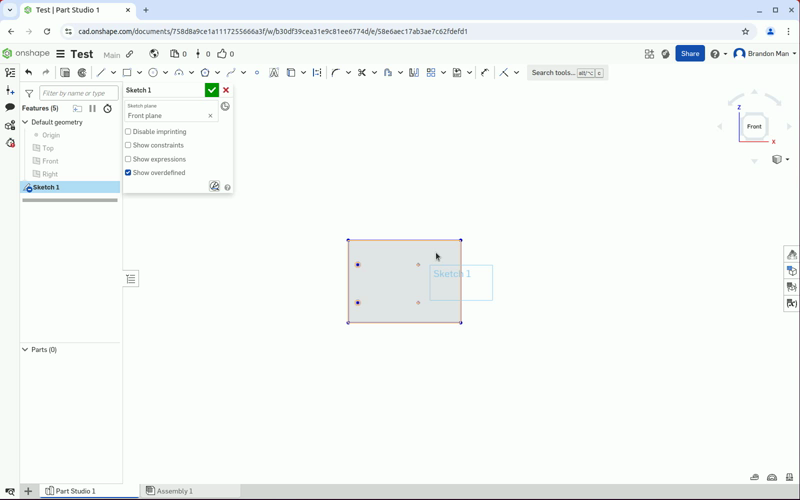
click(436, 252)
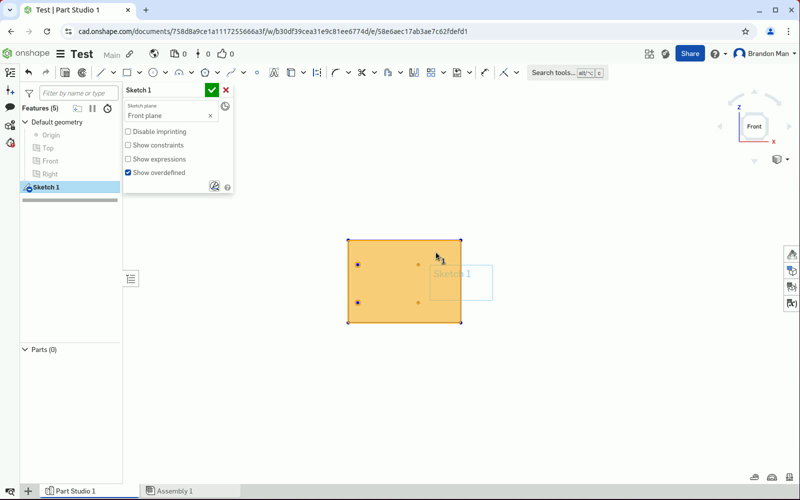
mouse_move(73, 352)
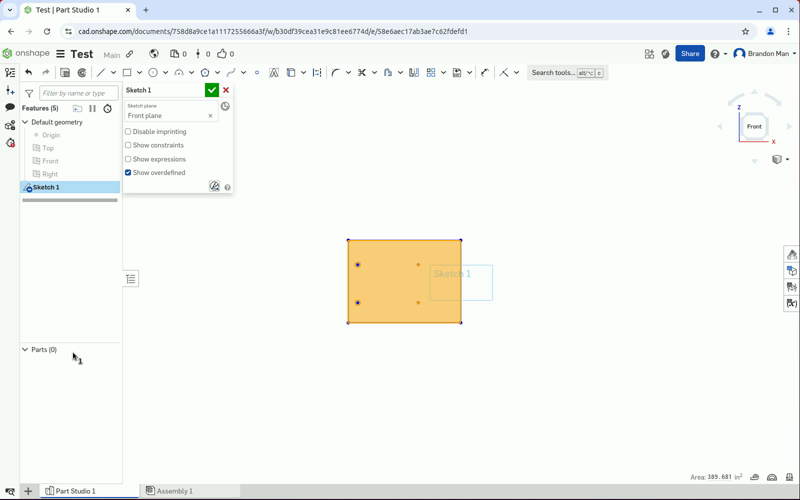
key(shift+y)
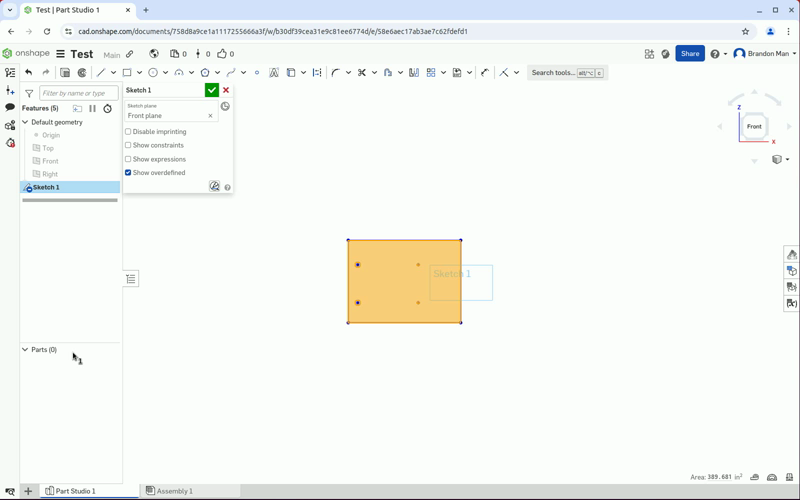
key(shift+e)
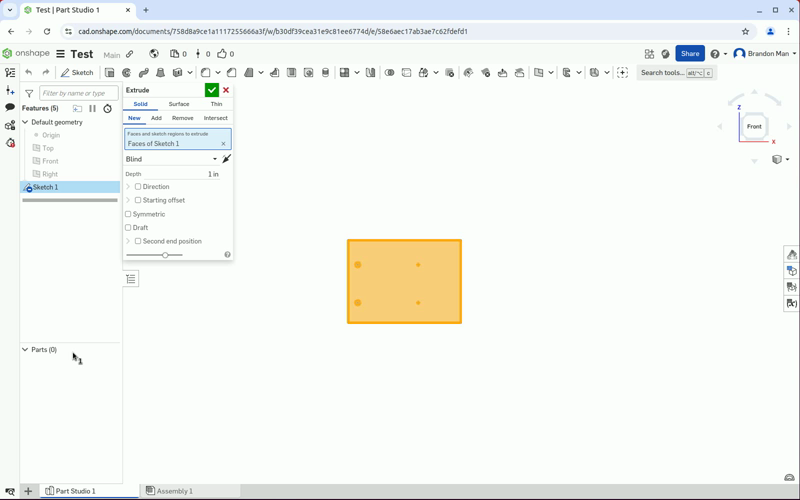
mouse_move(143, 106)
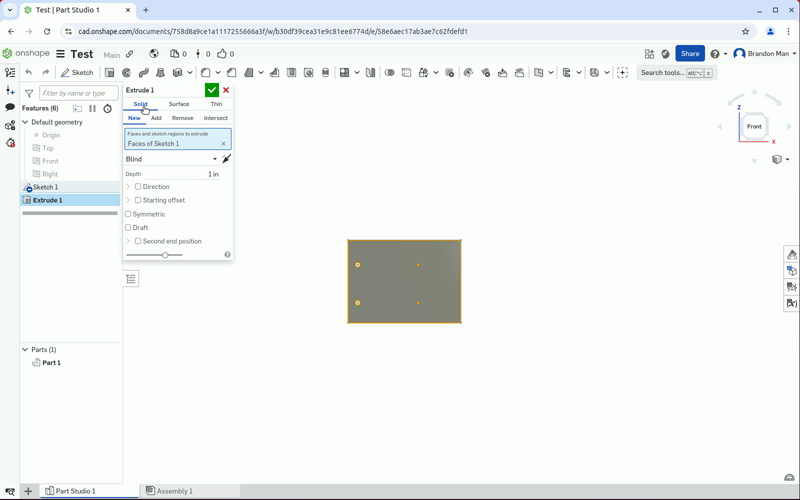
click(143, 106)
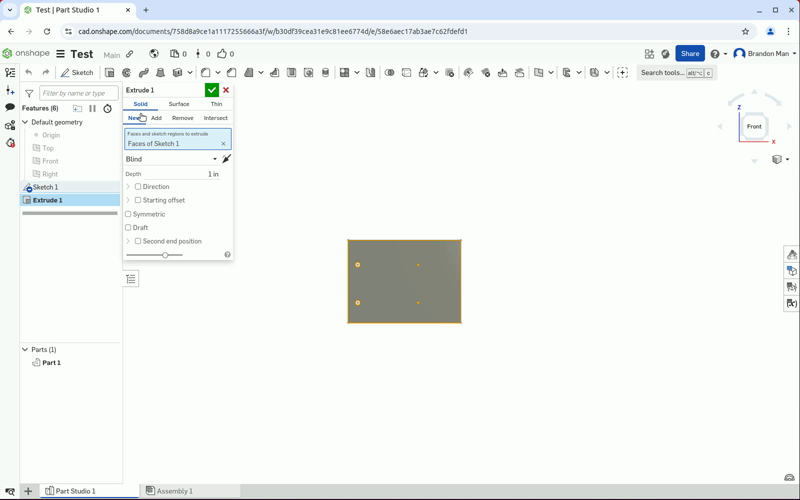
mouse_move(137, 120)
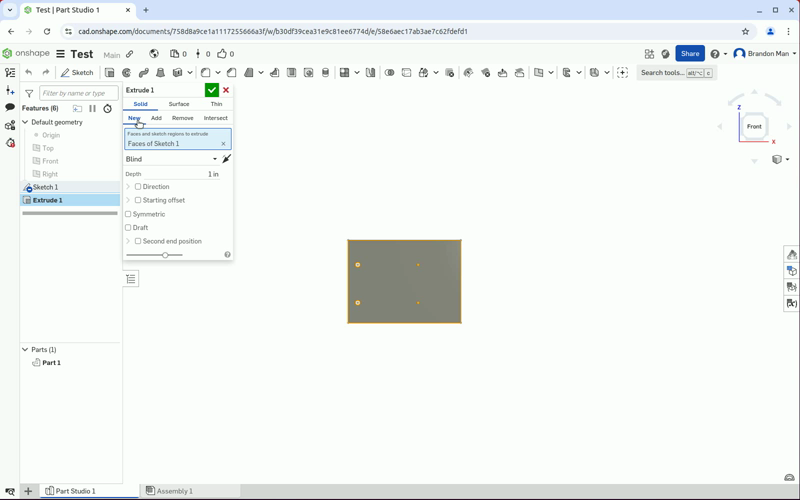
click(137, 120)
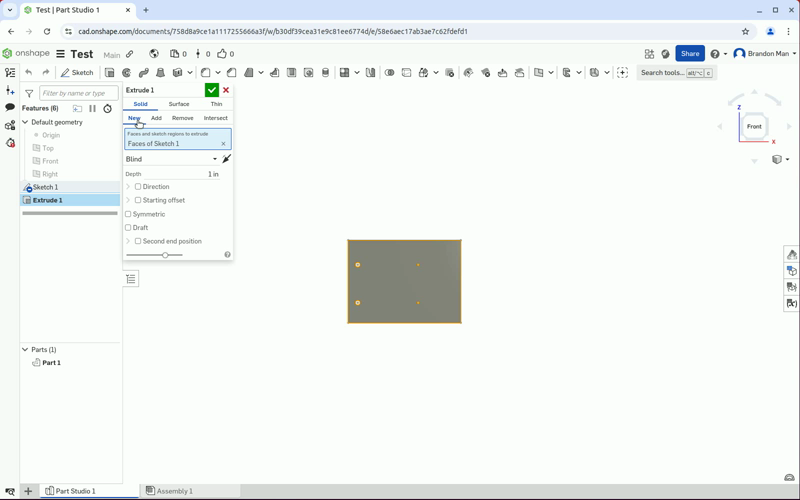
key(tab, 4)
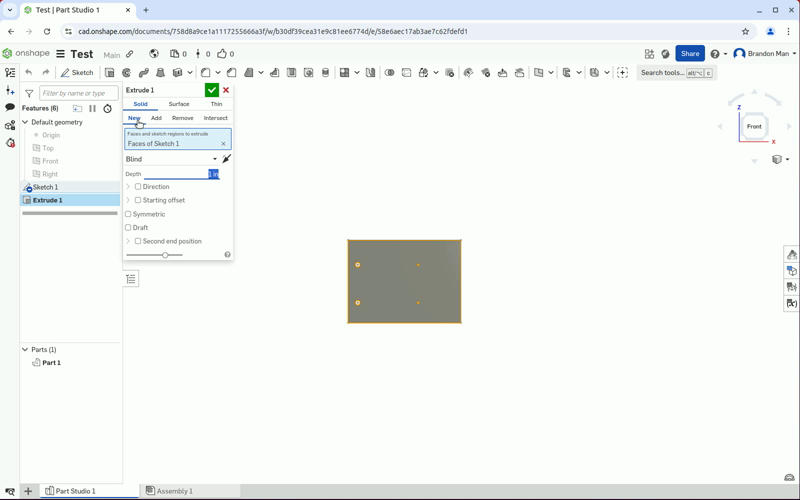
text(1.444)
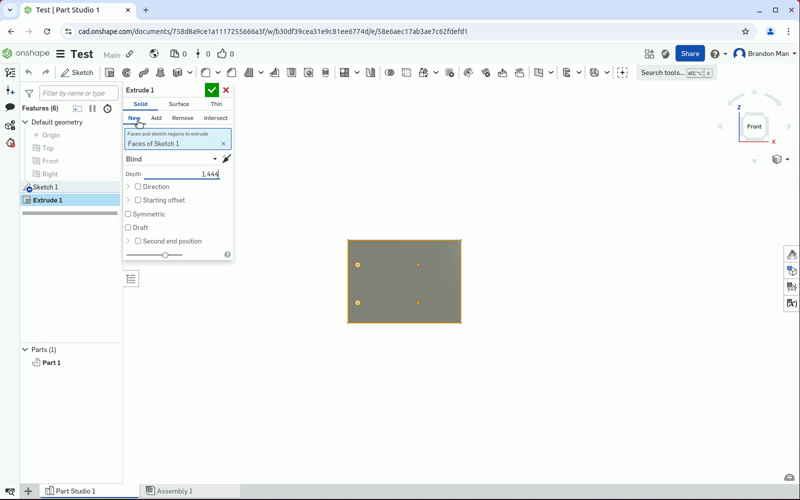
key(enter)
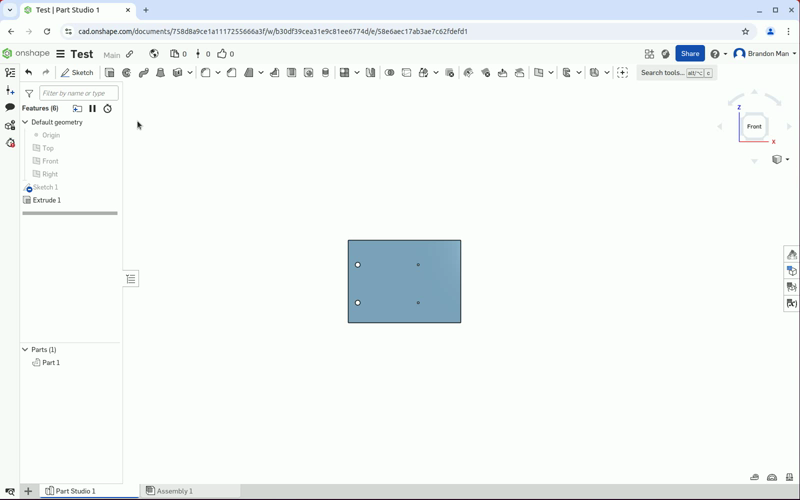
key(shift+h)
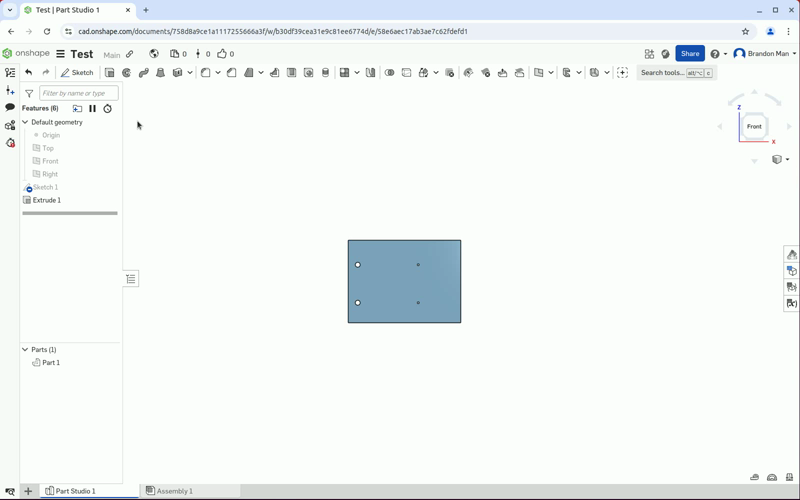
key(shift+h)
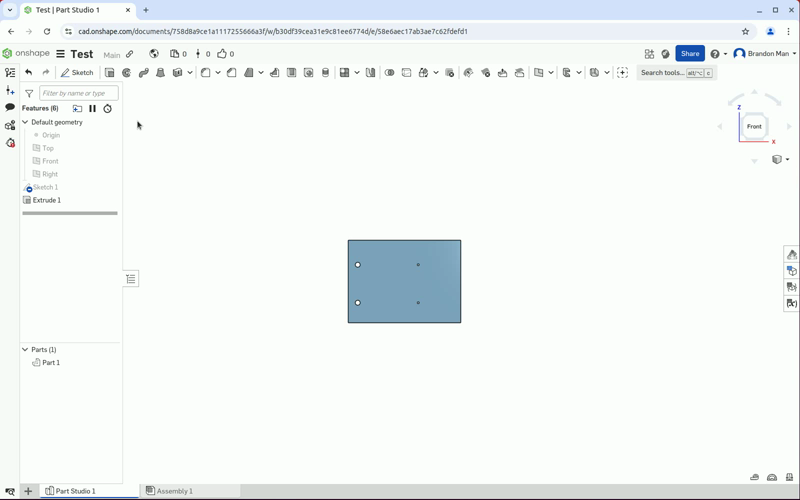
mouse_move(73, 189)
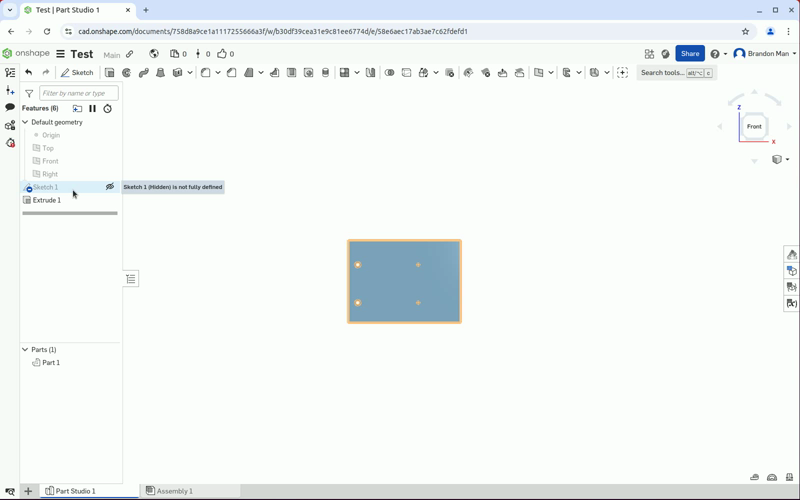
click(73, 189)
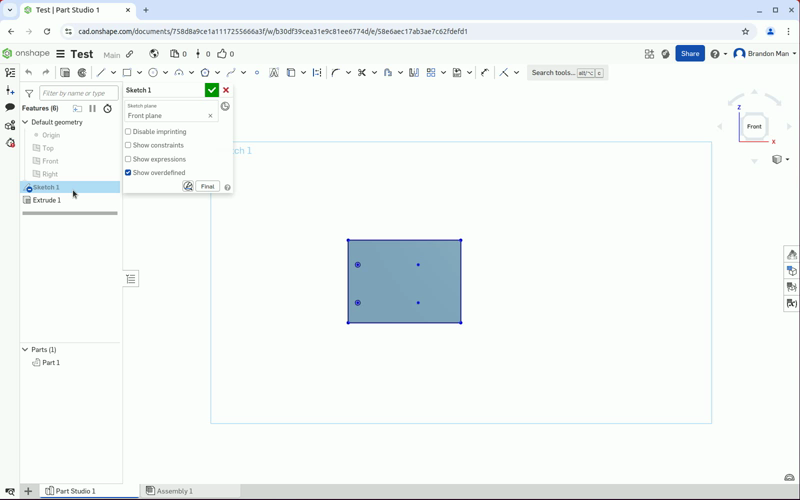
mouse_move(229, 92)
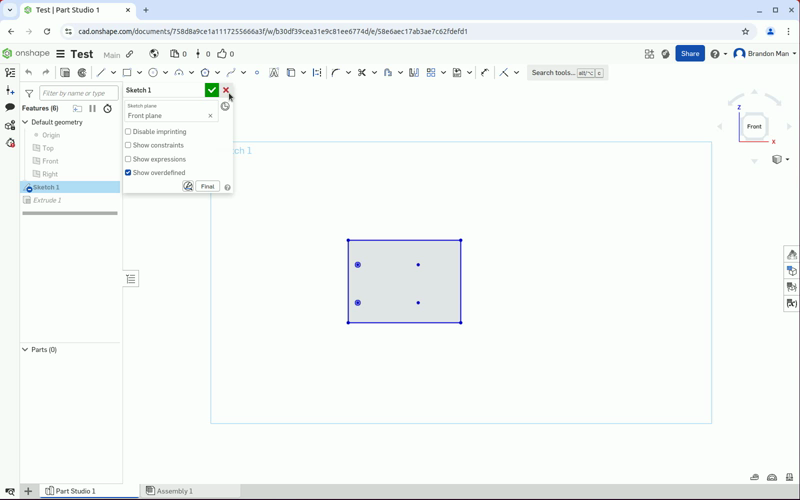
click(229, 92)
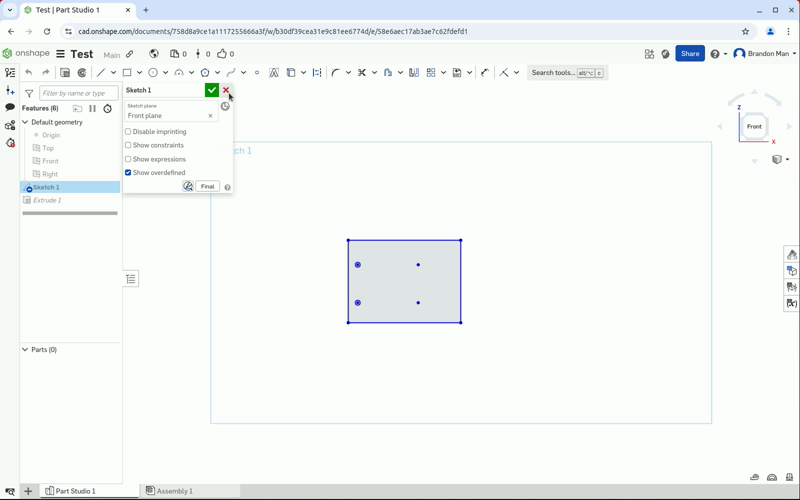
key(shift+s)
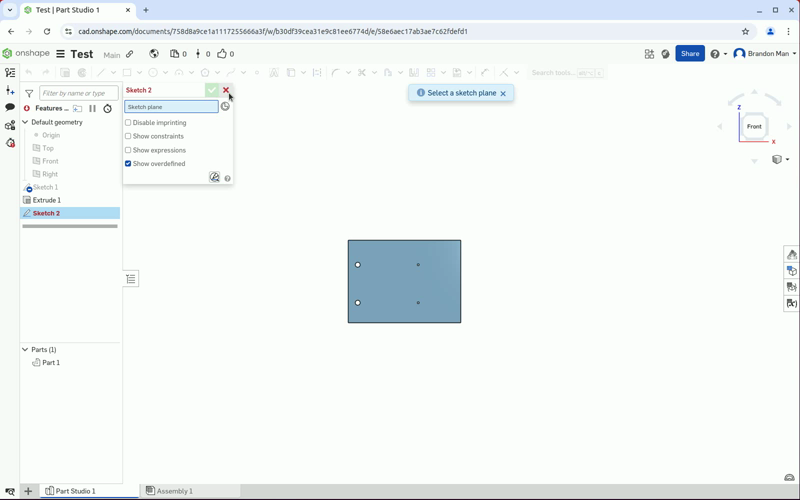
mouse_move(73, 163)
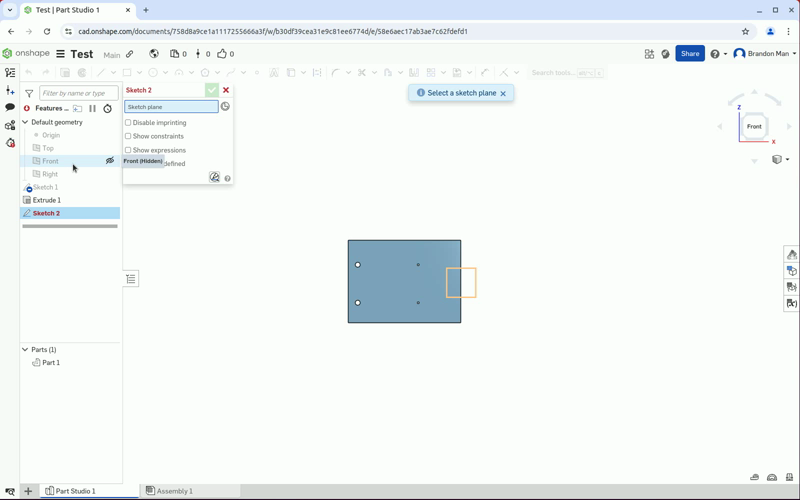
click(73, 163)
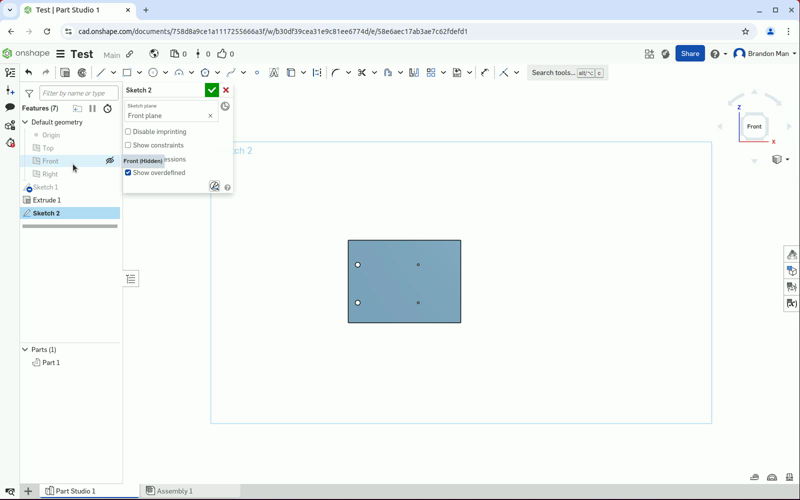
mouse_move(73, 352)
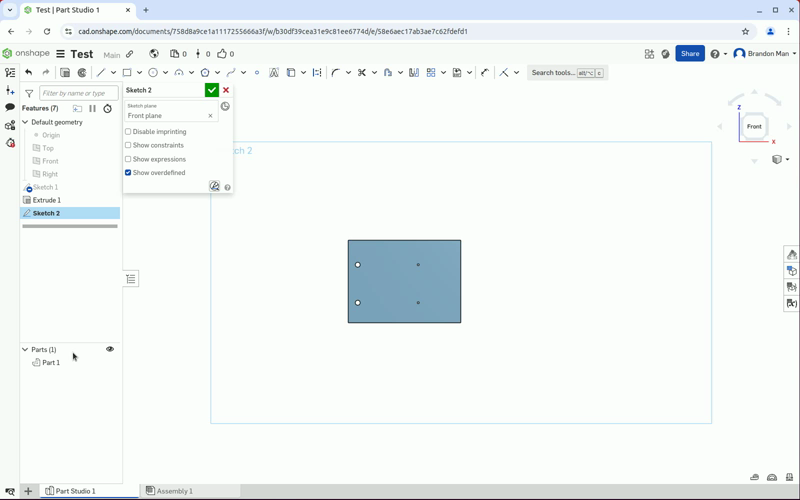
key(y)
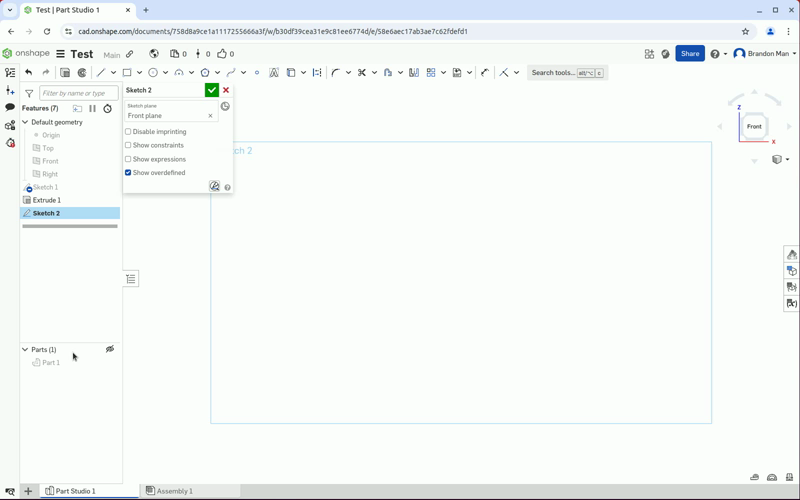
key(l)
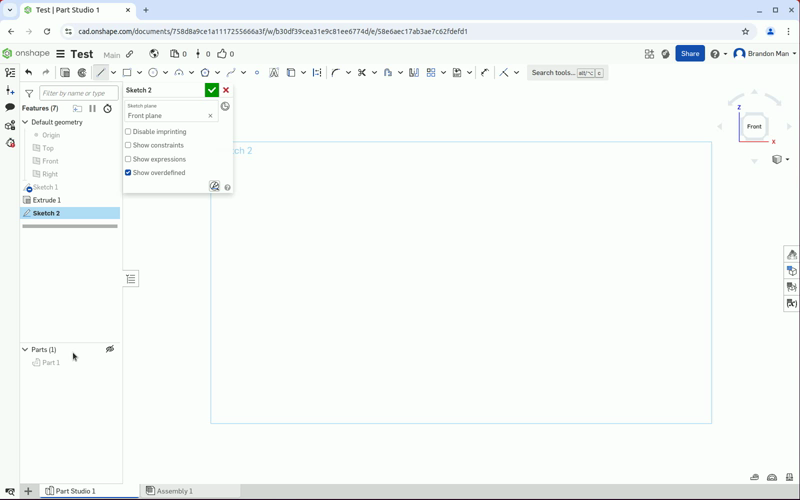
key_down(shift)
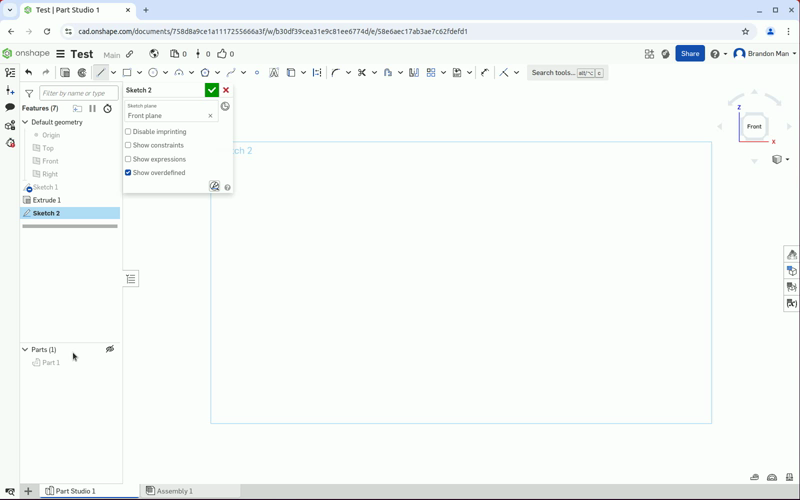
mouse_move(460, 322)
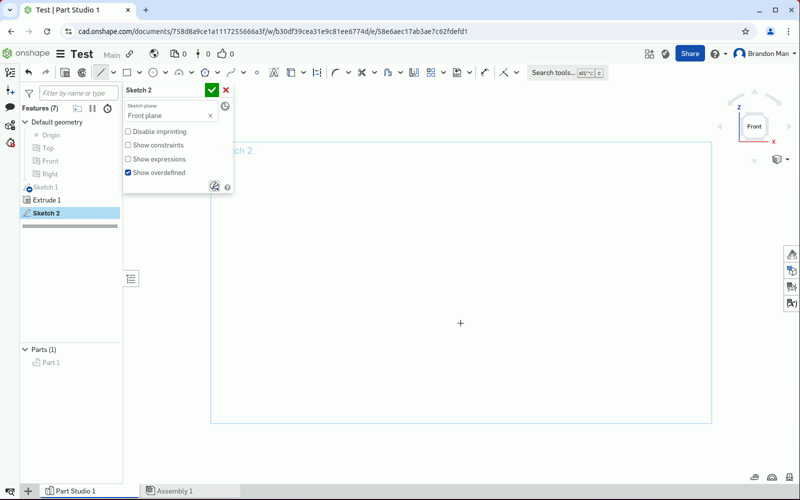
click(460, 322)
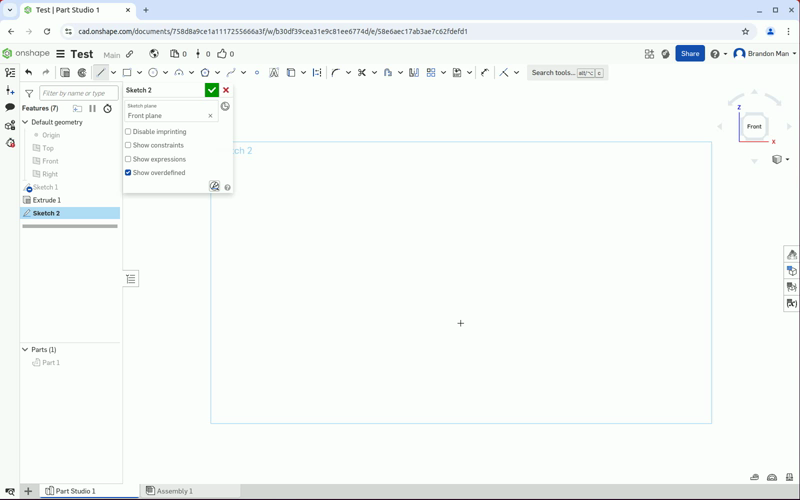
key_up(shift)
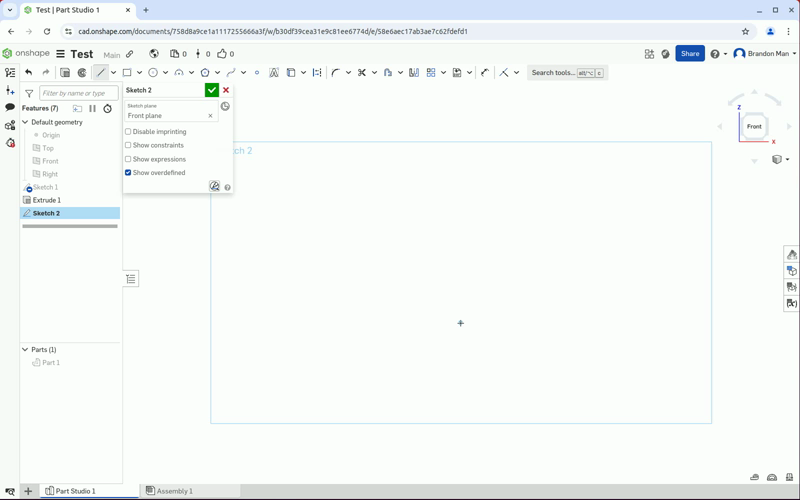
key_down(shift)
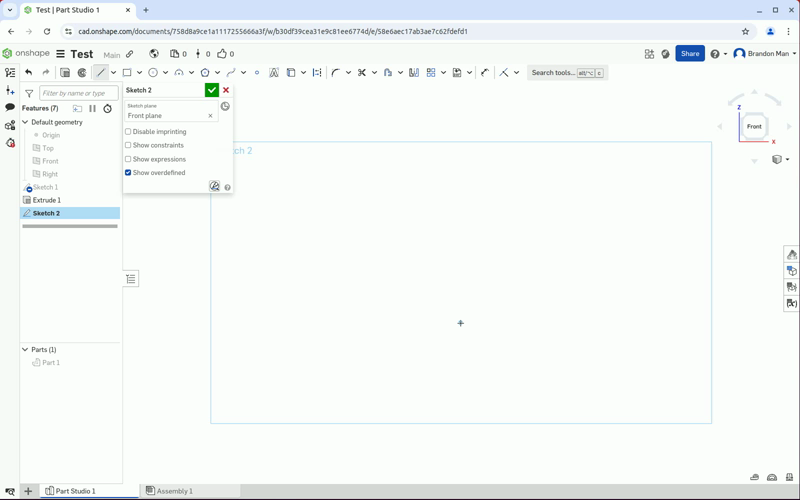
mouse_move(554, 322)
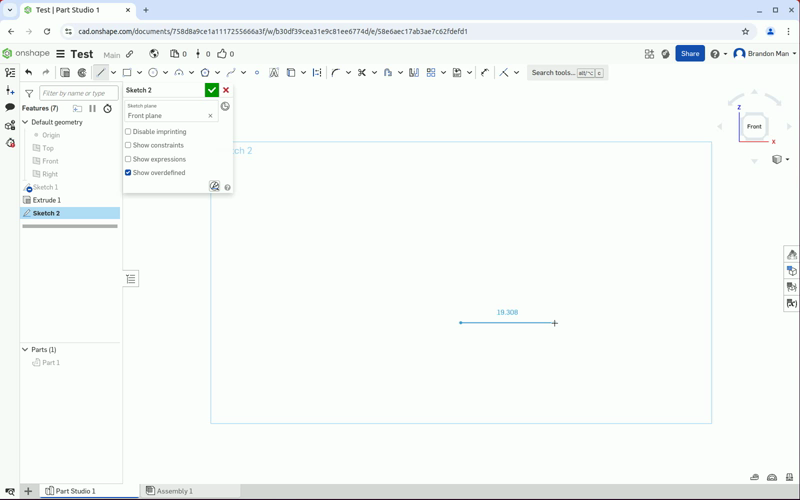
click(554, 322)
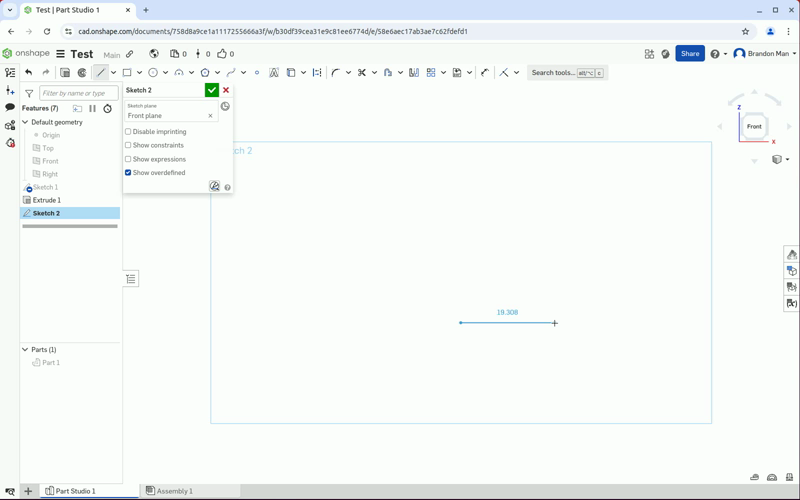
key_up(shift)
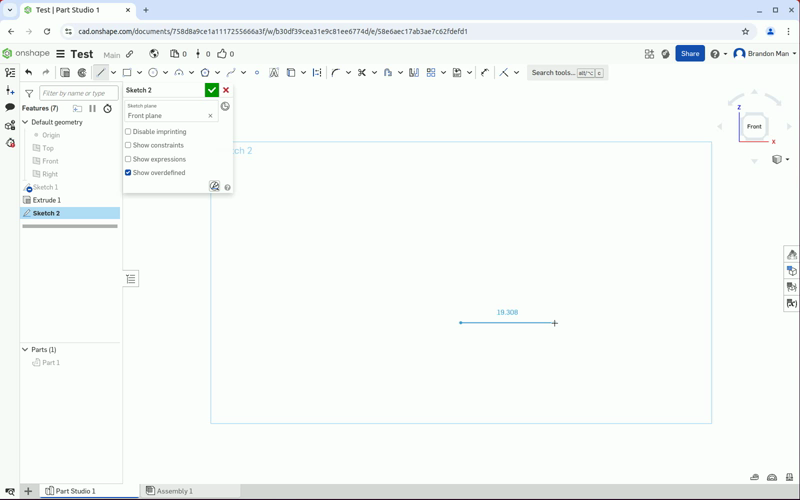
key_down(shift)
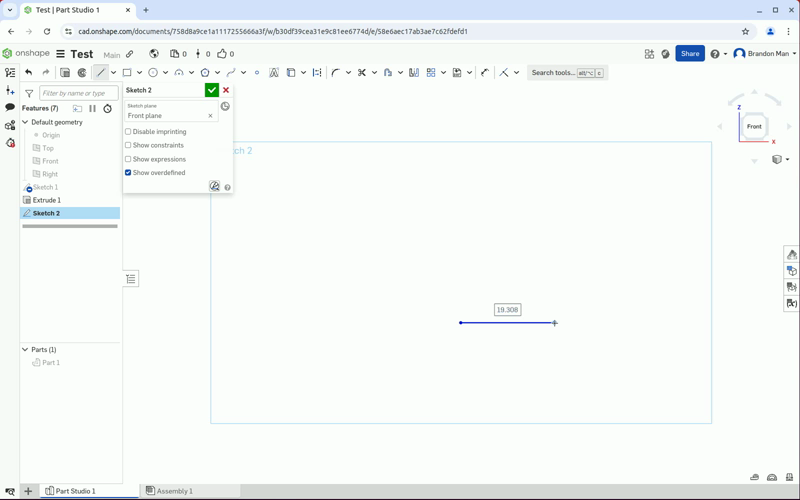
mouse_move(554, 238)
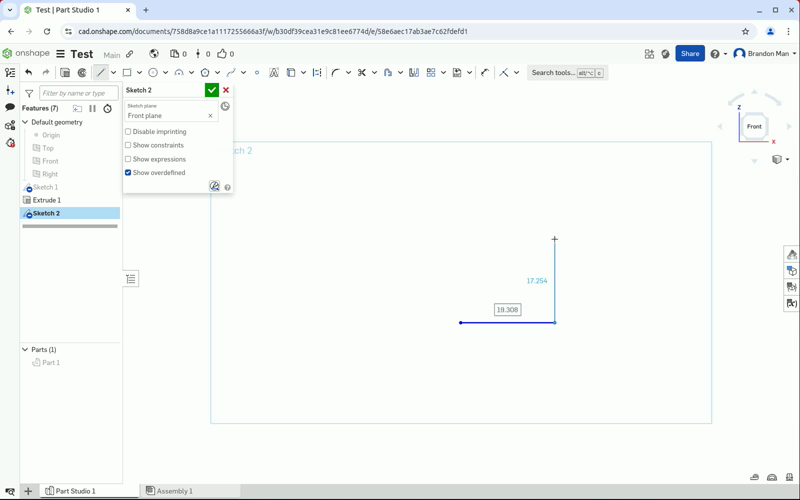
click(554, 238)
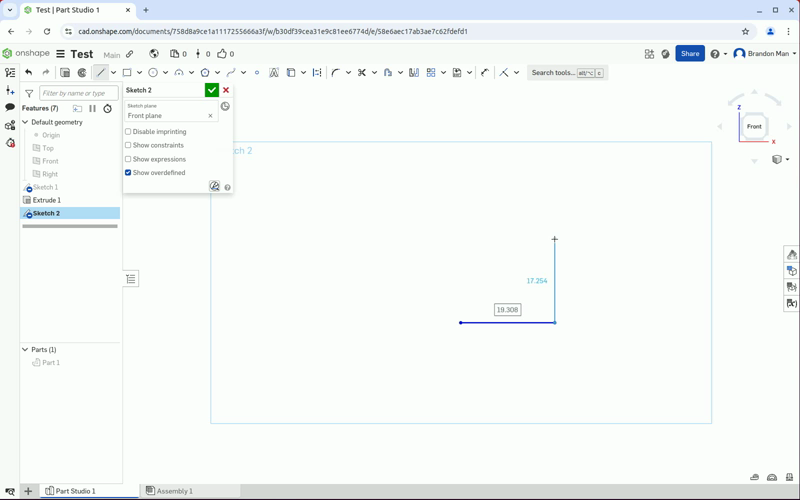
key_up(shift)
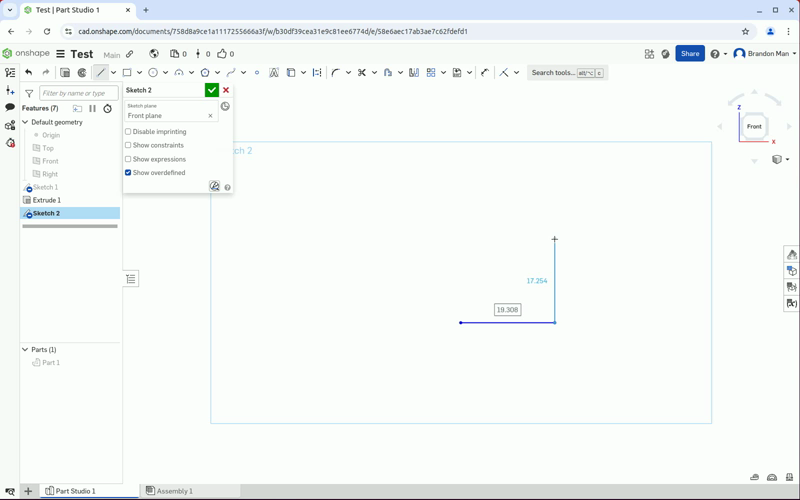
key_down(shift)
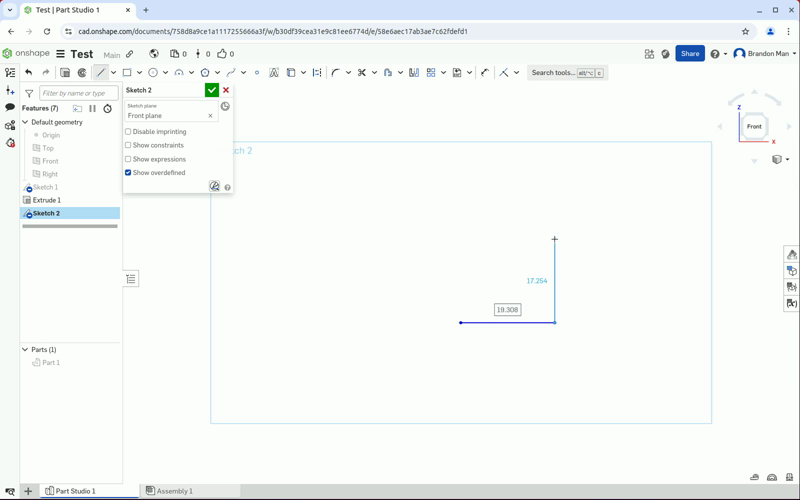
mouse_move(460, 238)
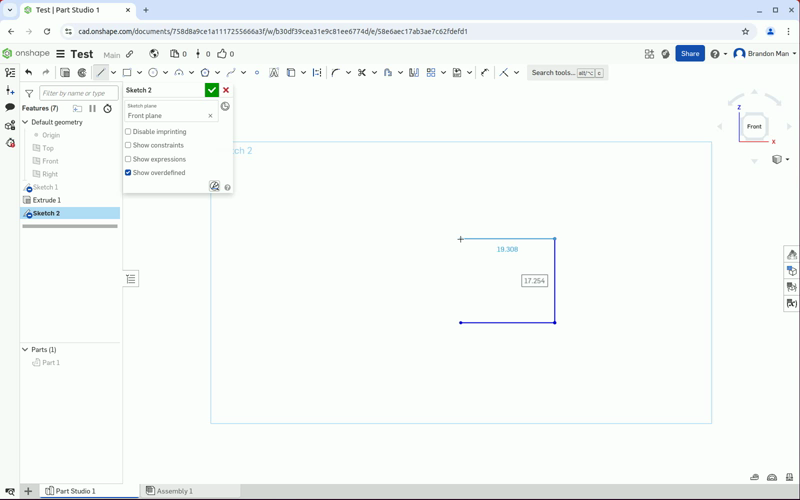
click(460, 238)
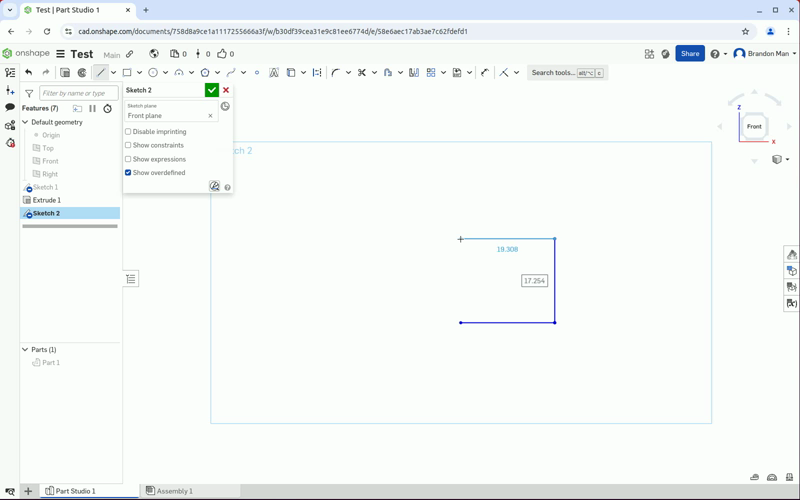
key_up(shift)
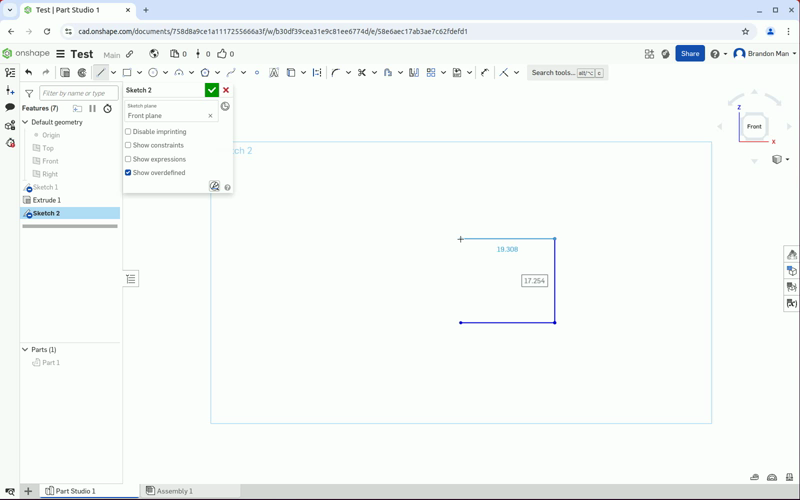
key_down(shift)
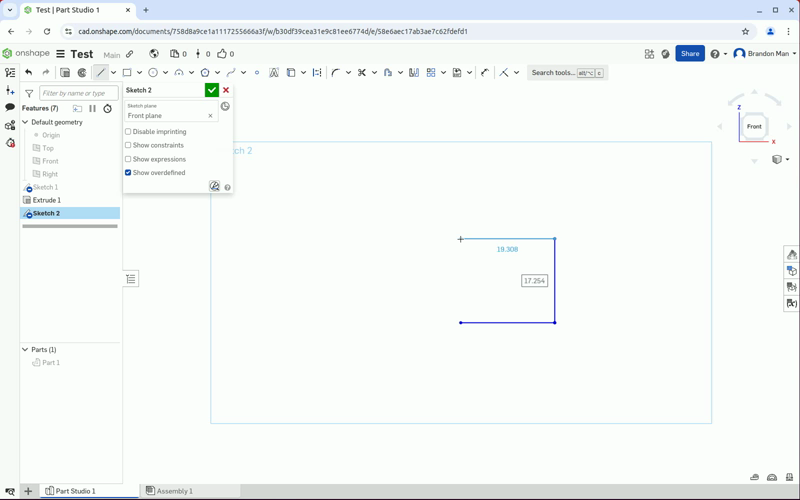
mouse_move(460, 322)
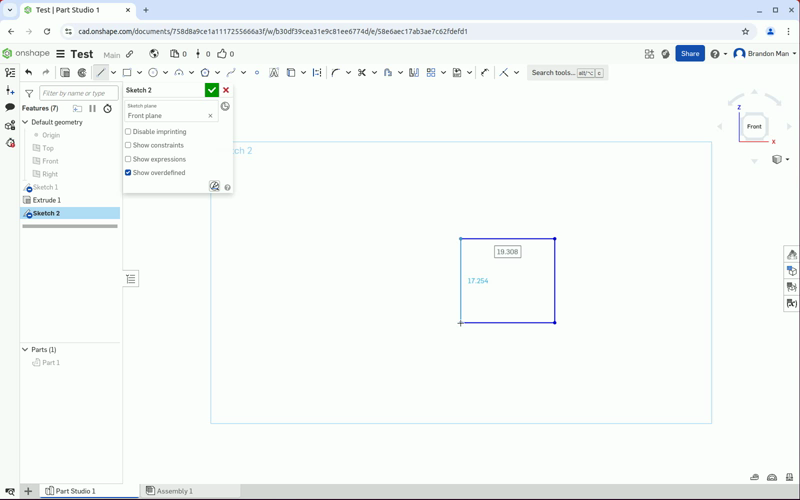
key_up(shift)
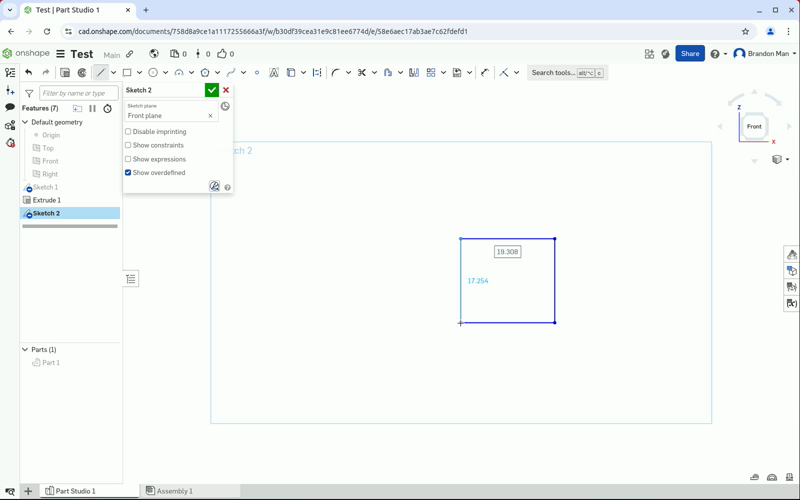
click(460, 322)
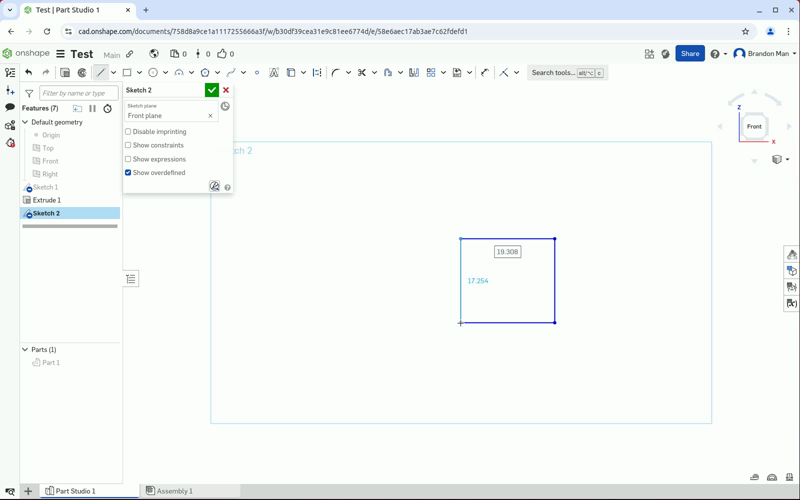
key(esc)
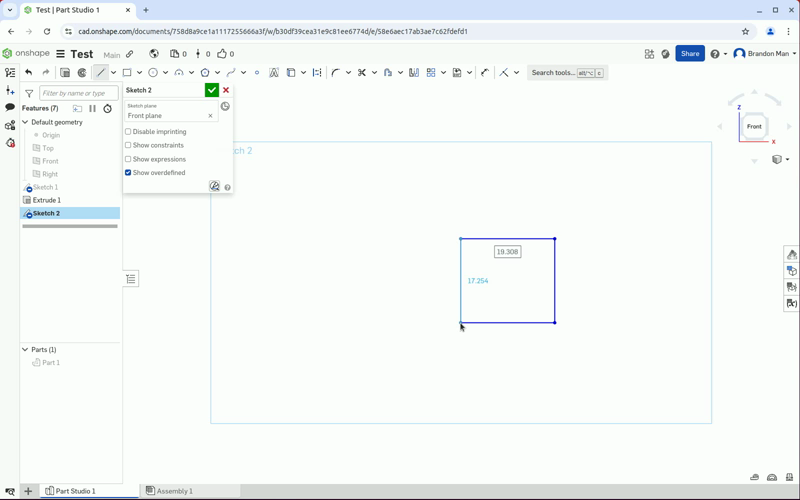
key(c)
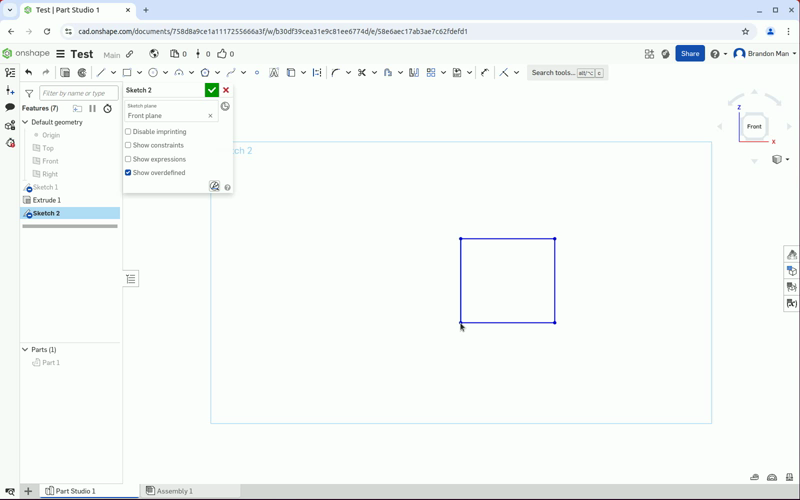
key_down(shift)
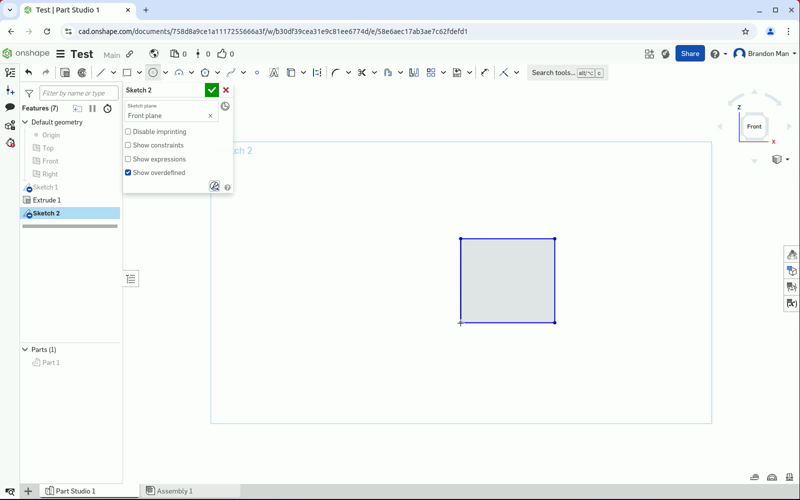
mouse_move(464, 302)
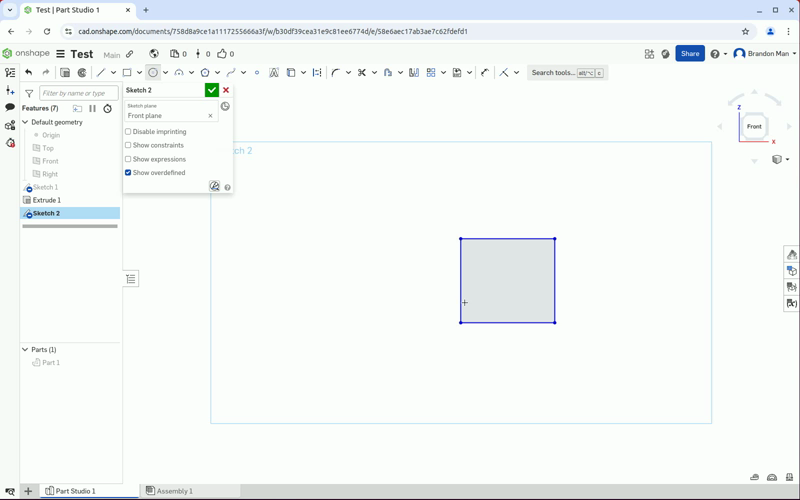
click(464, 302)
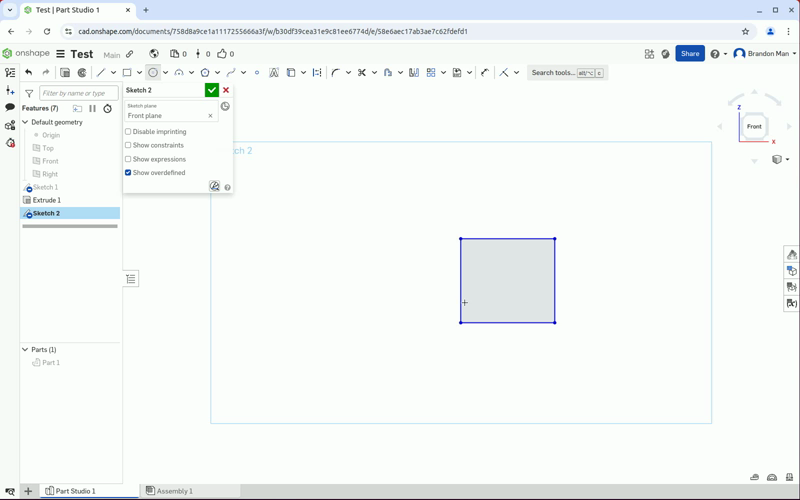
key_up(shift)
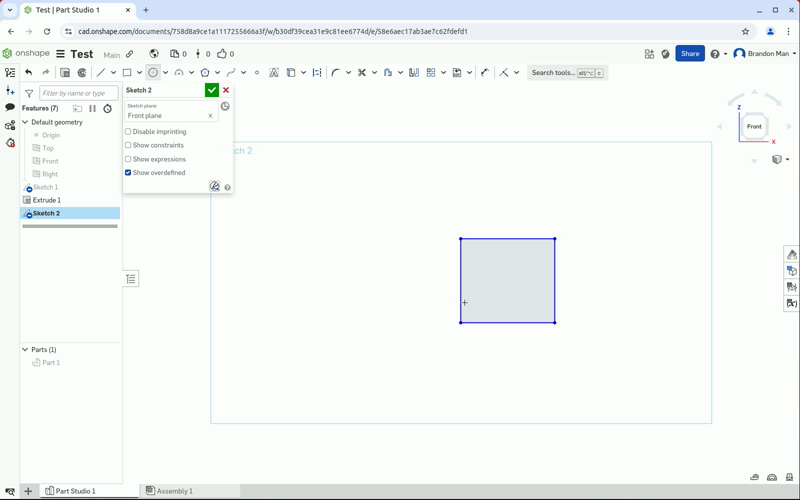
mouse_move(465, 302)
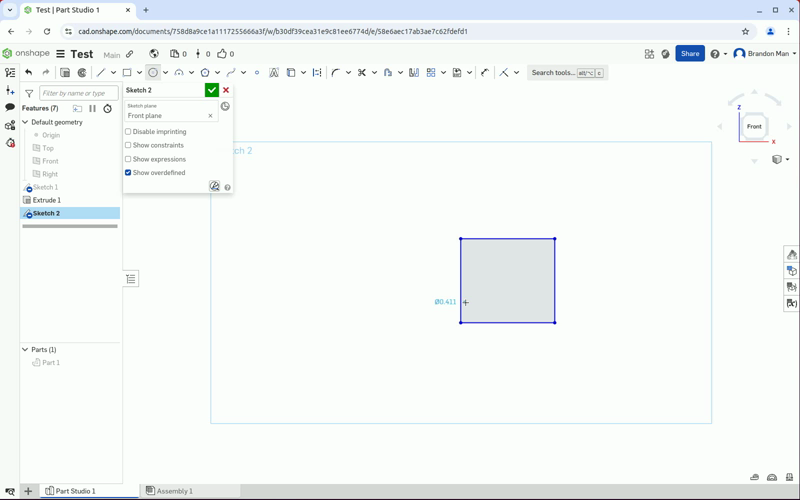
scroll(6)
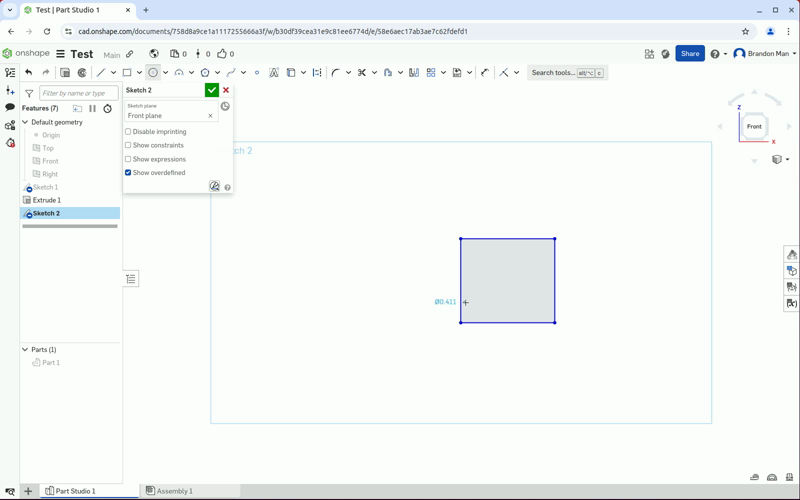
scroll(6)
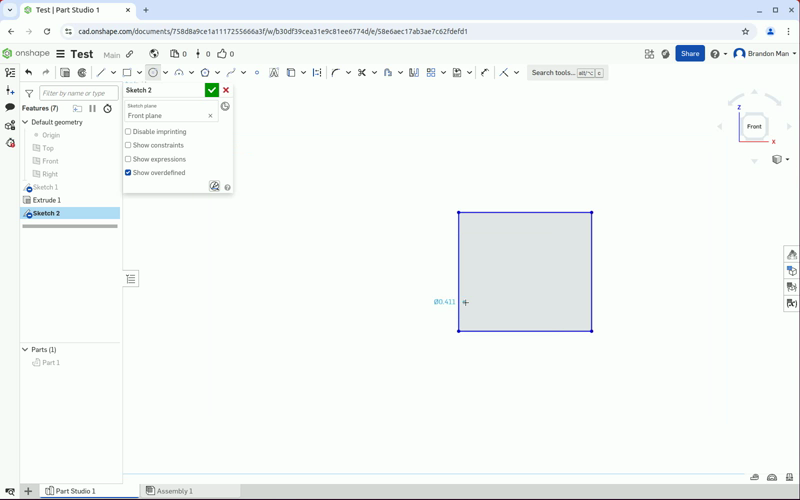
scroll(6)
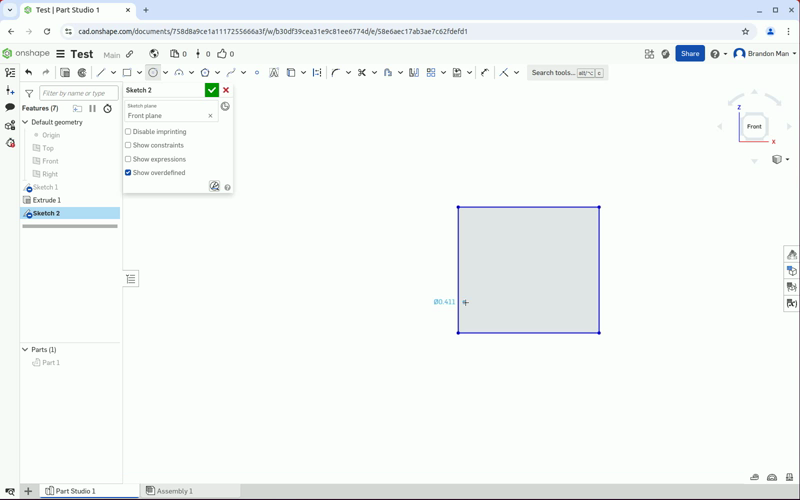
scroll(6)
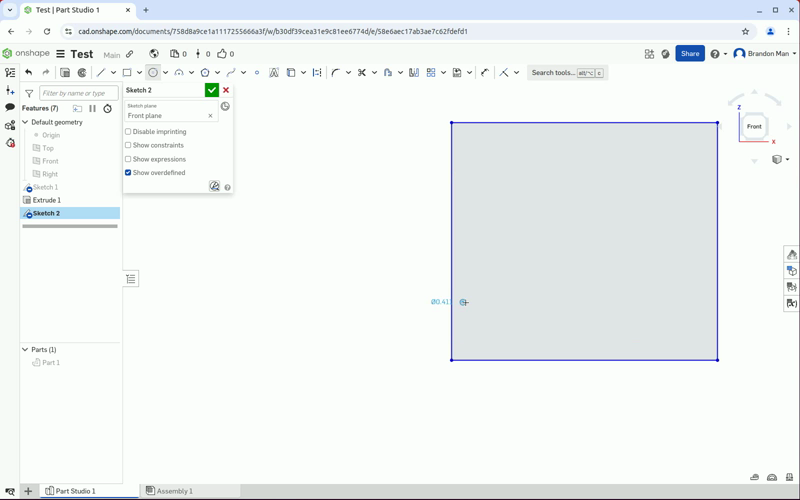
scroll(6)
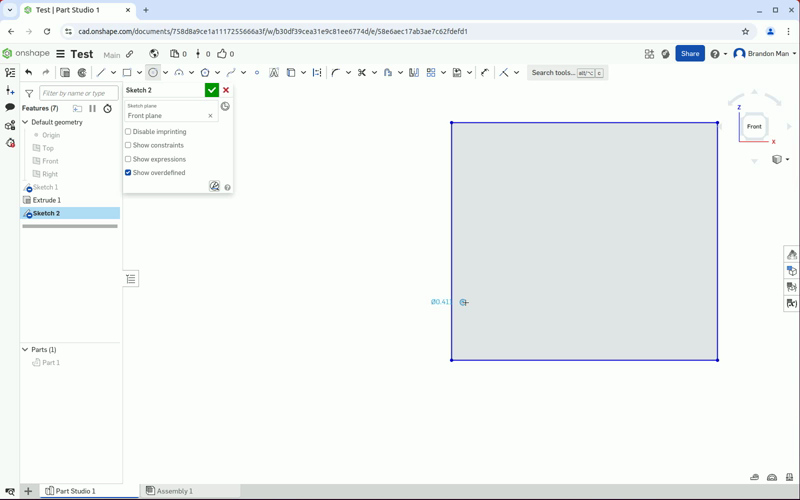
scroll(6)
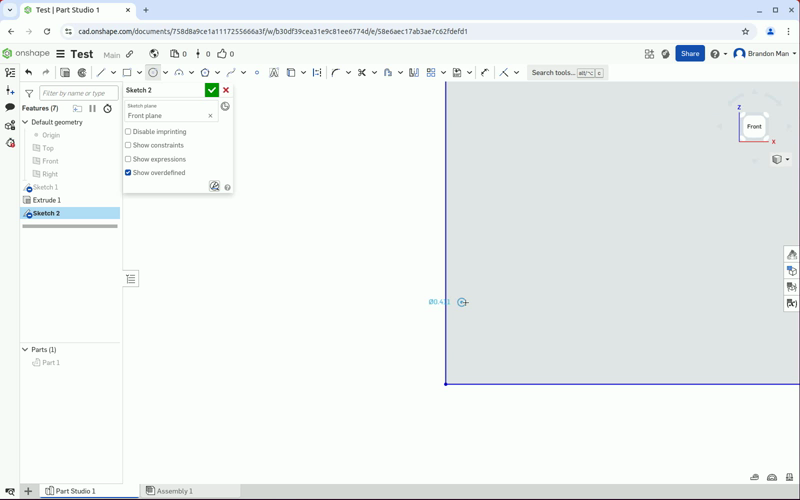
scroll(6)
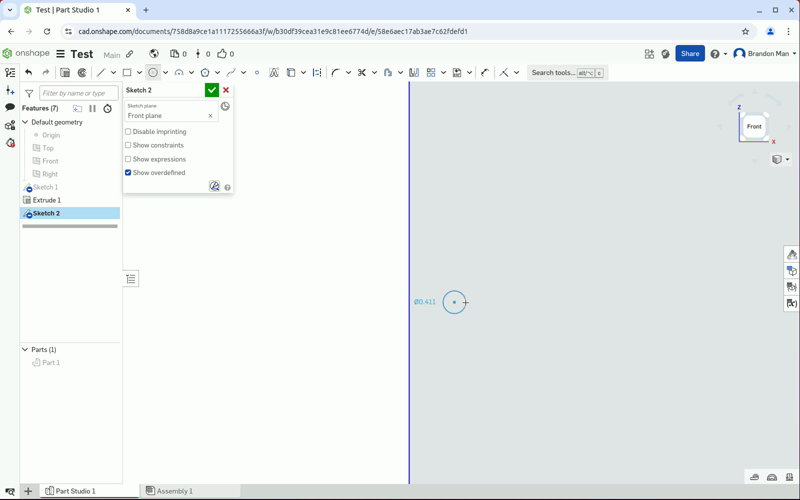
click(465, 302)
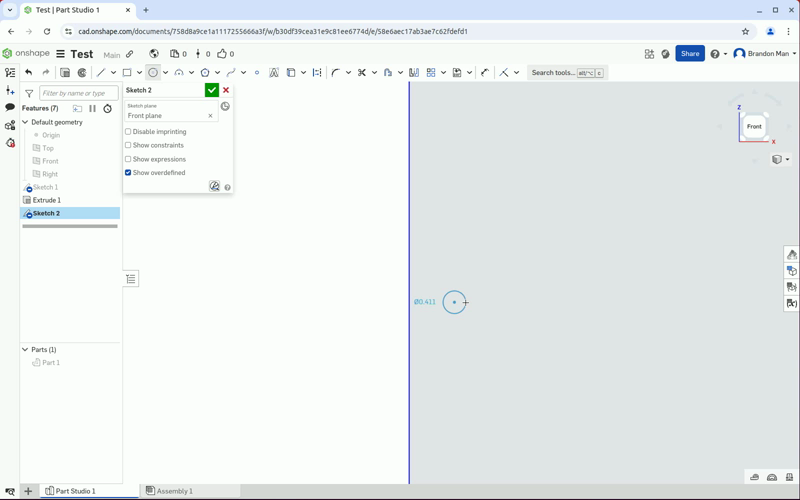
scroll(-6)
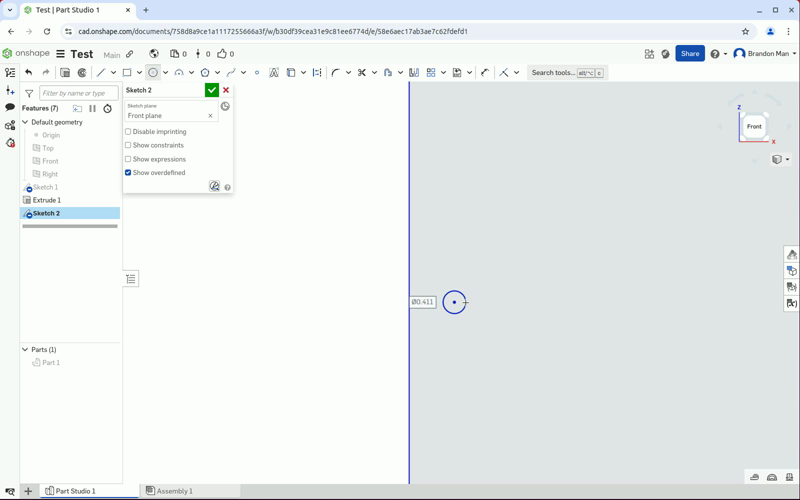
scroll(-6)
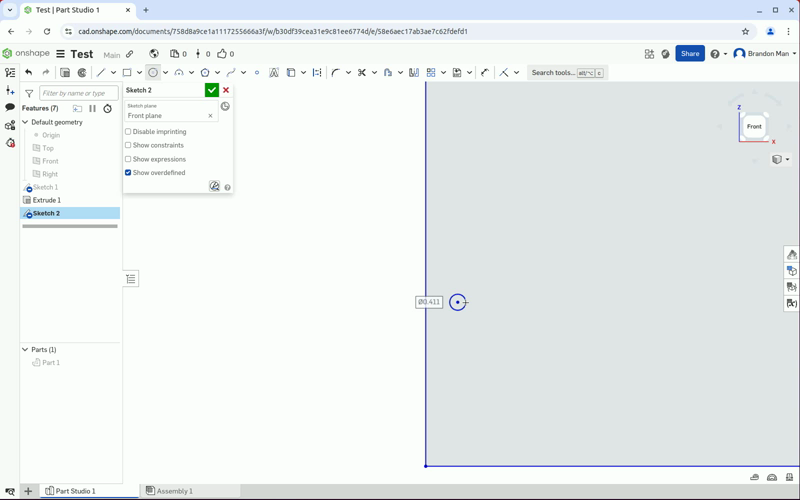
scroll(-6)
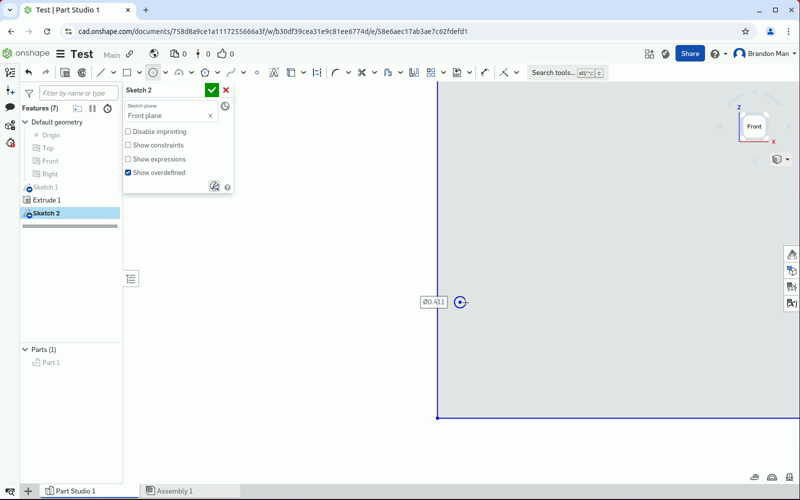
scroll(-6)
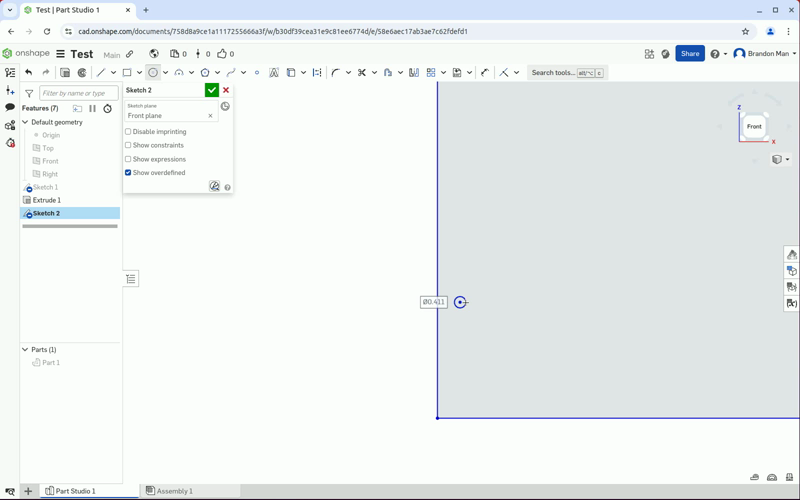
scroll(-6)
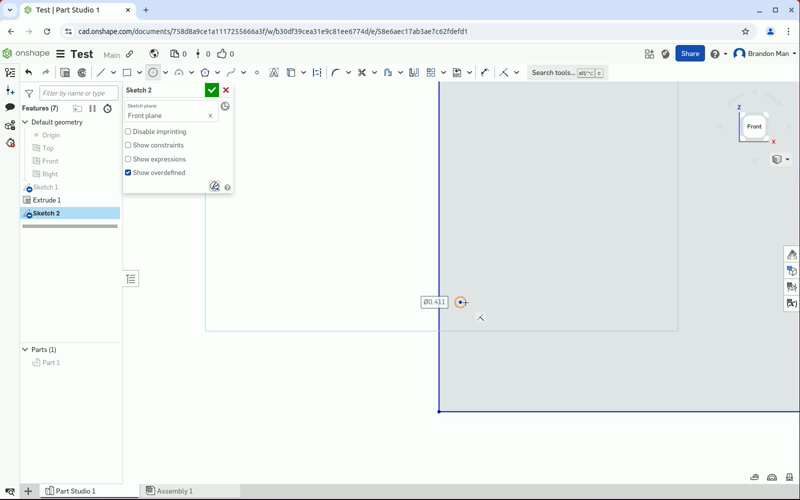
scroll(-6)
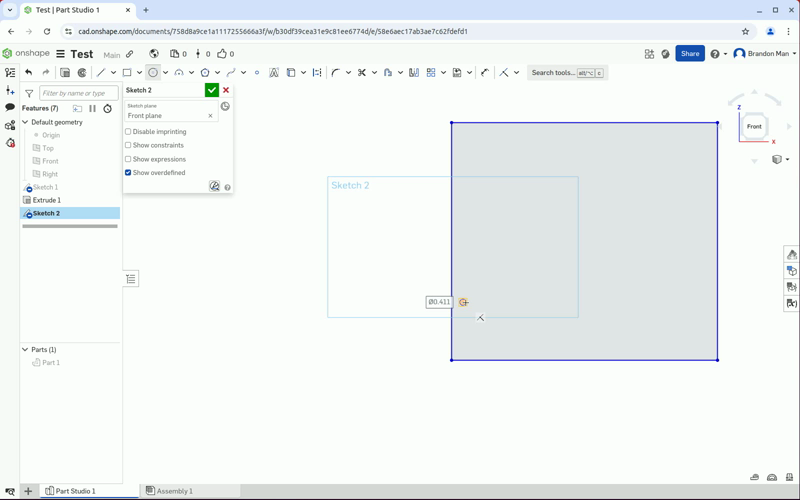
scroll(-6)
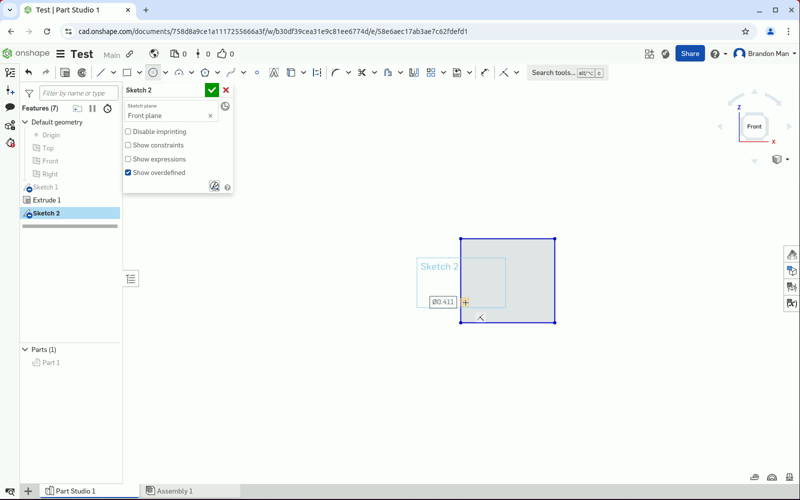
key(esc)
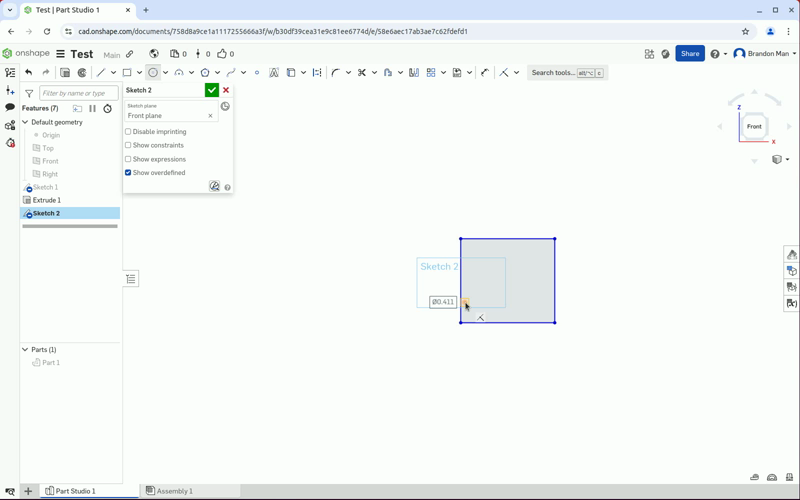
key(c)
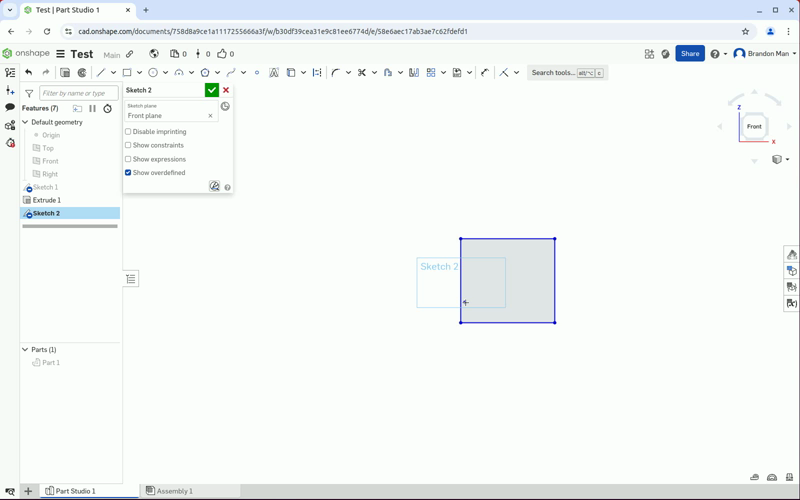
key_down(shift)
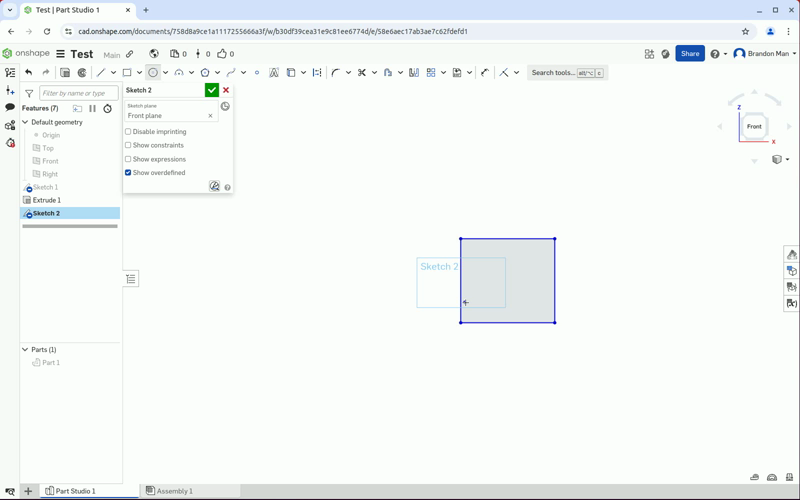
mouse_move(464, 264)
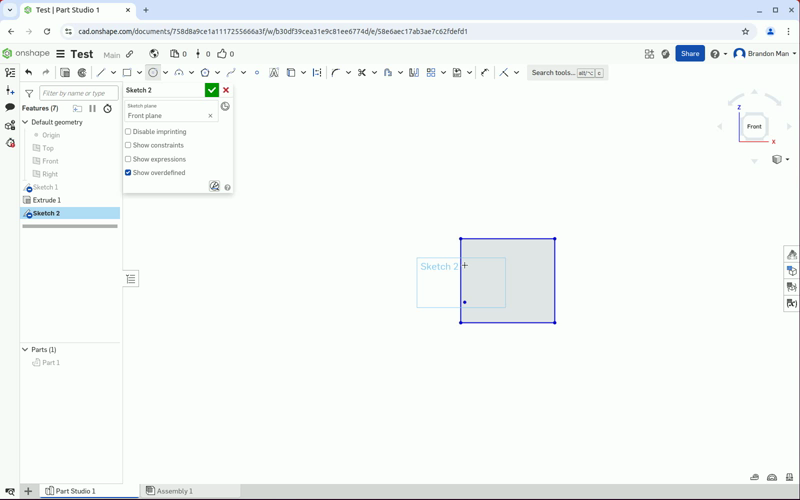
click(464, 264)
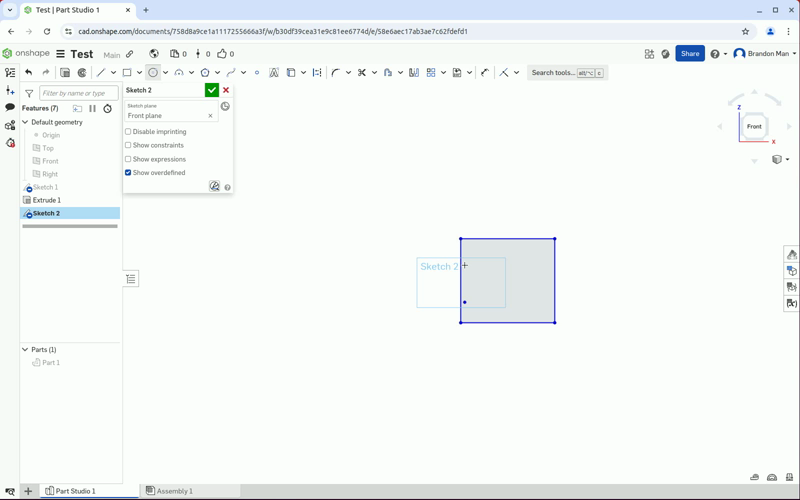
key_up(shift)
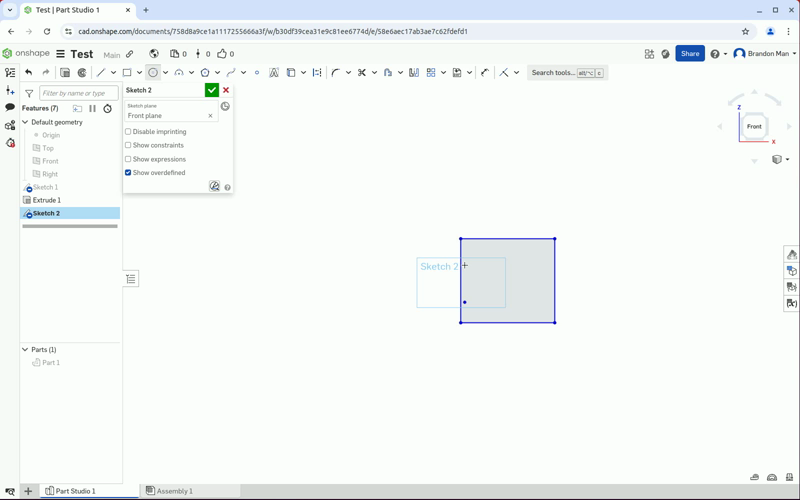
mouse_move(465, 264)
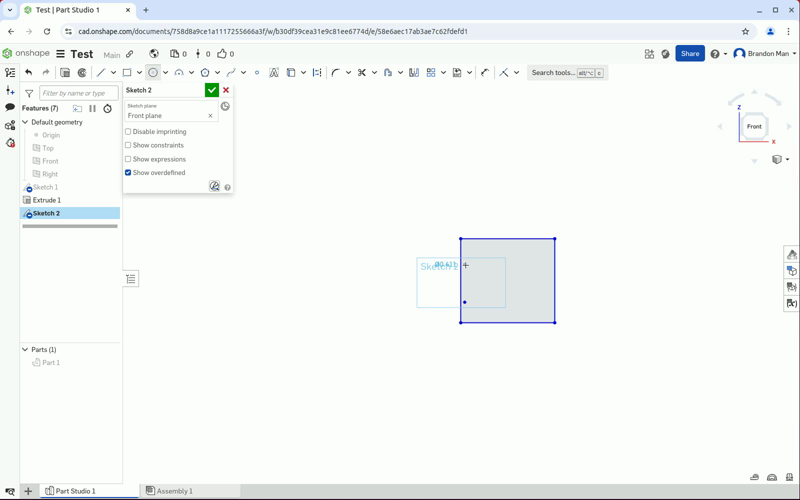
scroll(6)
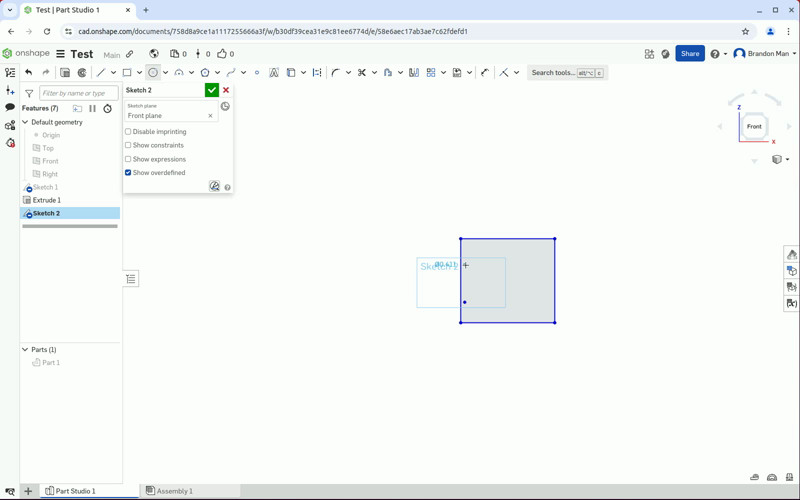
scroll(6)
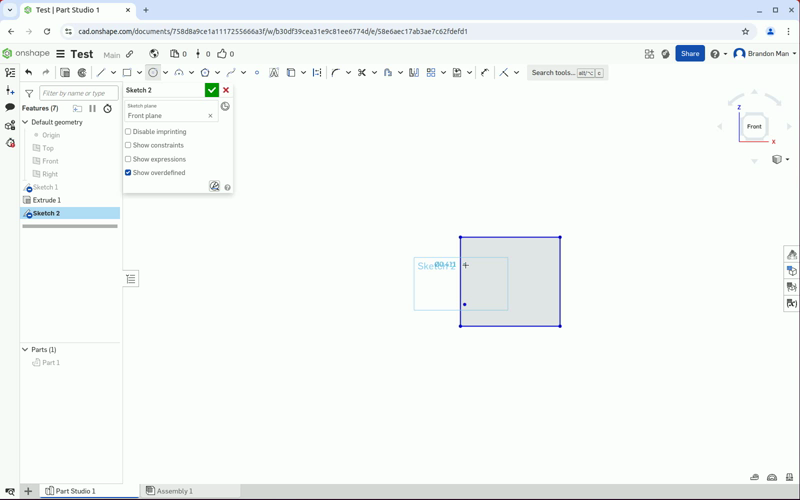
scroll(6)
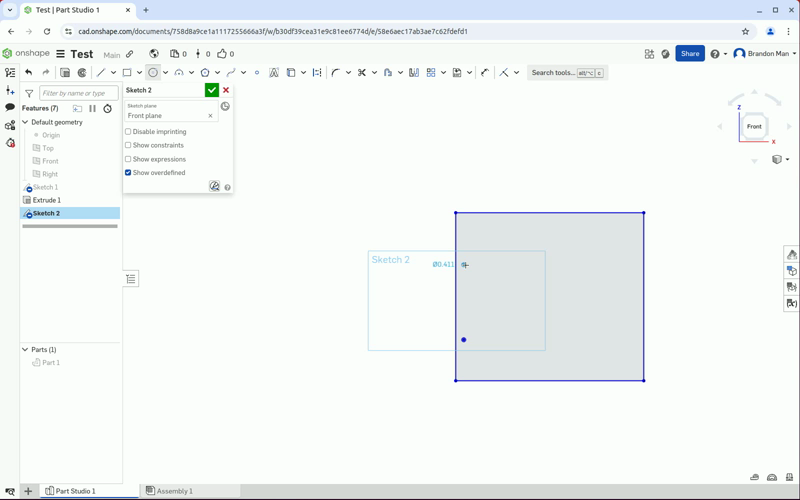
scroll(6)
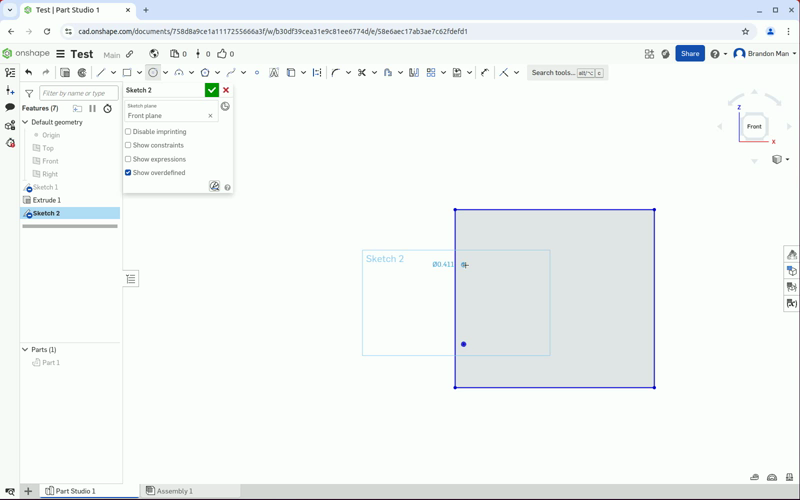
scroll(6)
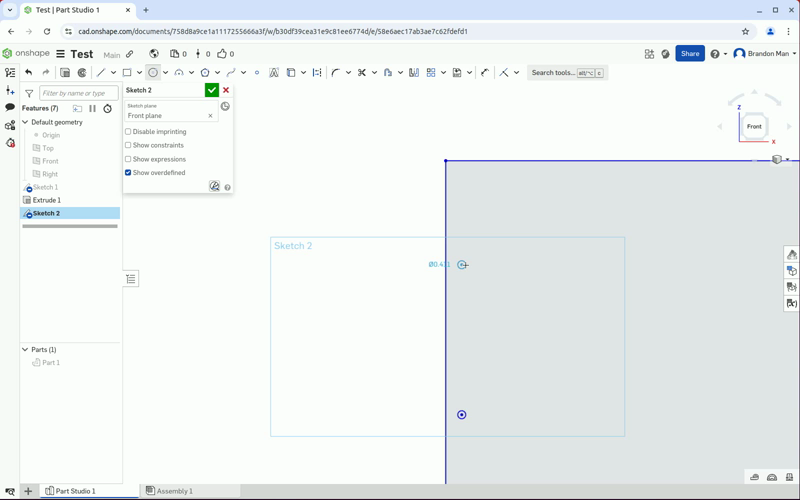
scroll(6)
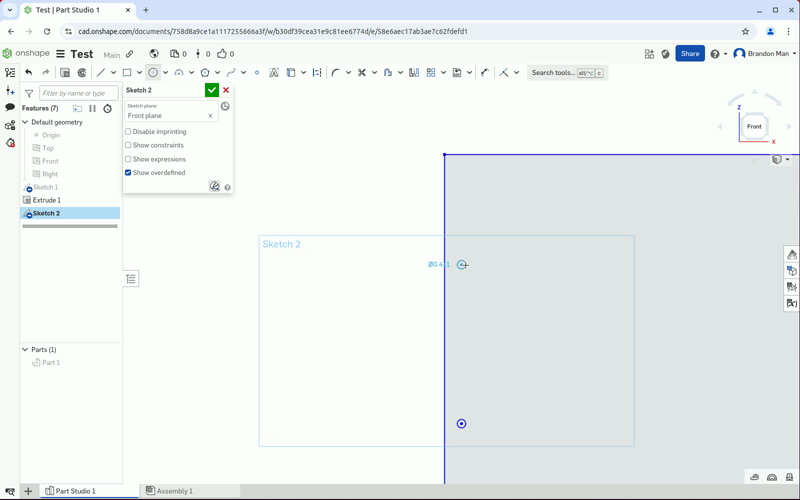
scroll(6)
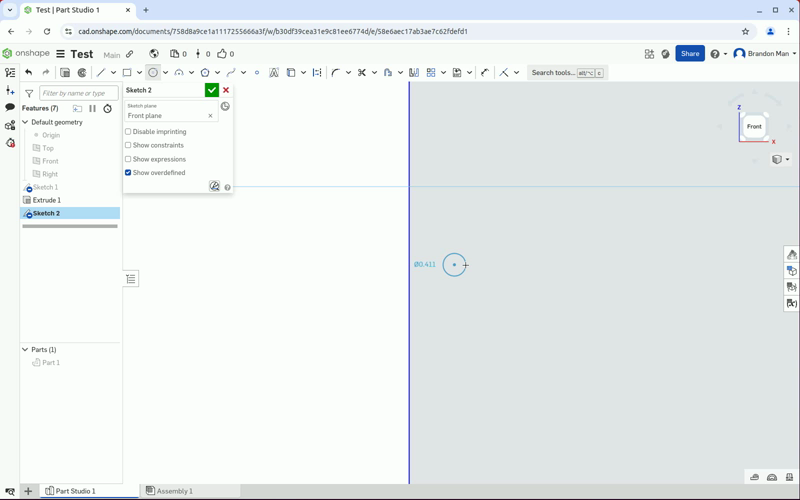
click(465, 264)
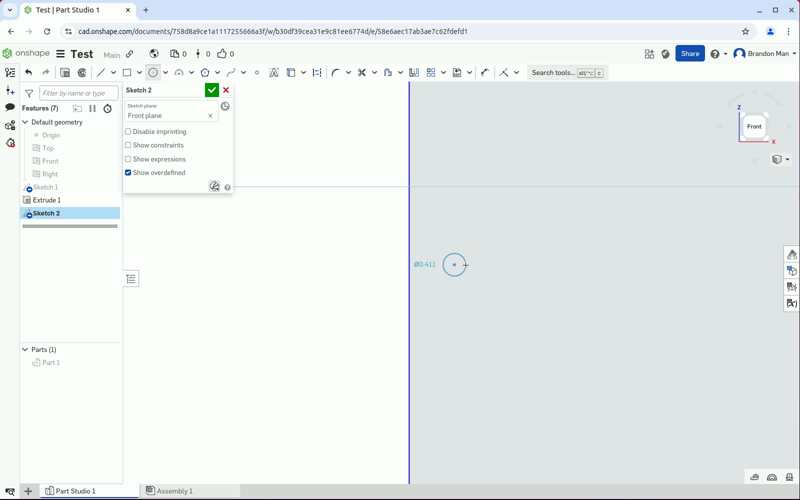
scroll(-6)
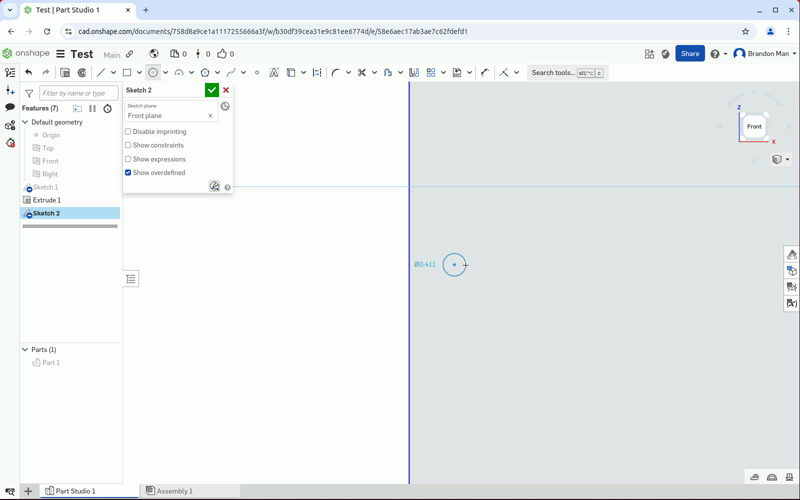
scroll(-6)
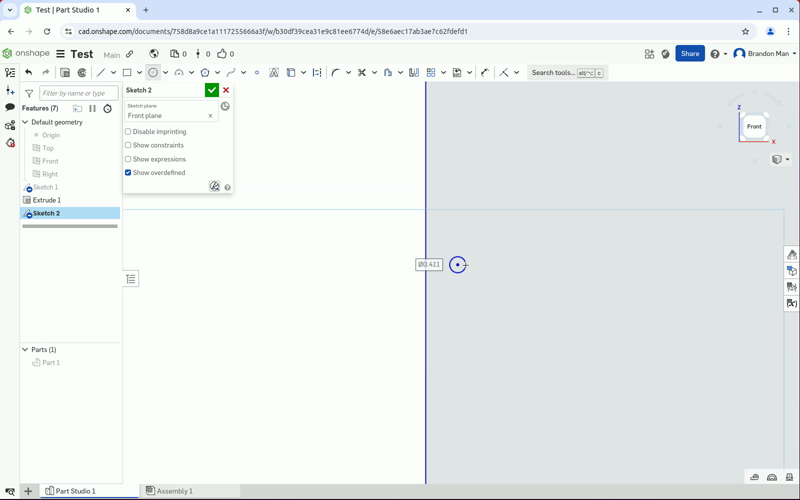
scroll(-6)
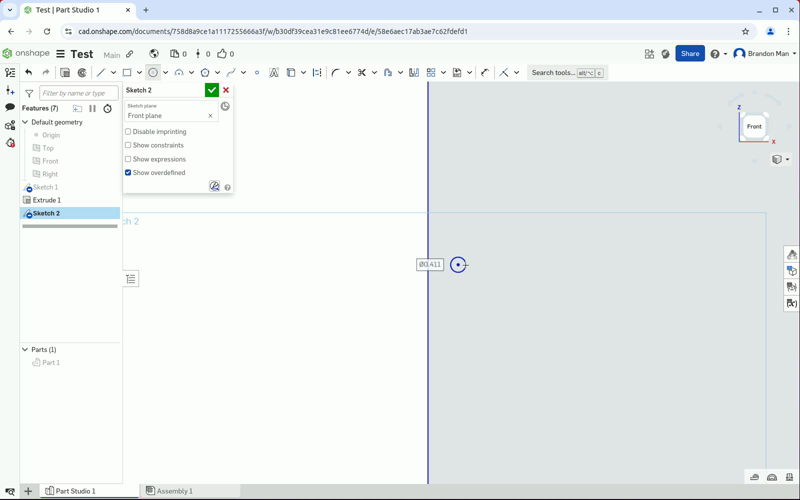
scroll(-6)
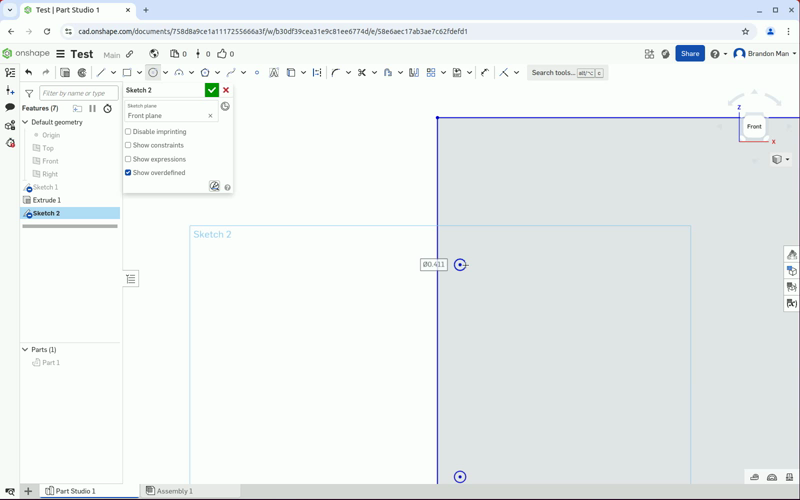
scroll(-6)
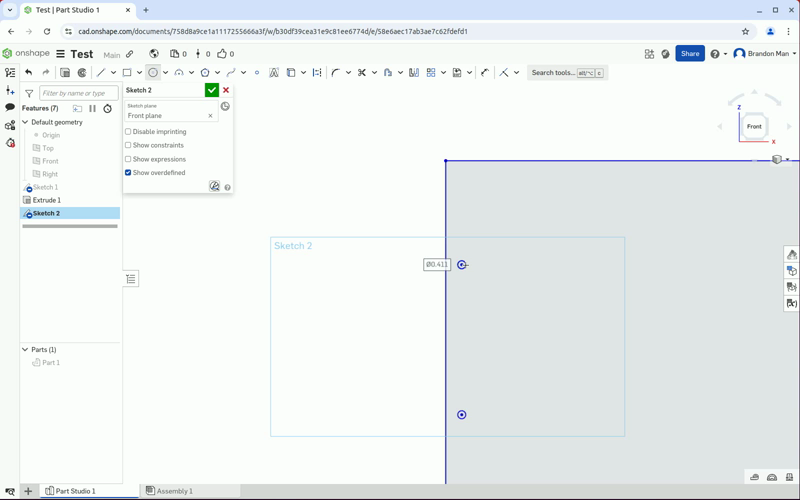
scroll(-6)
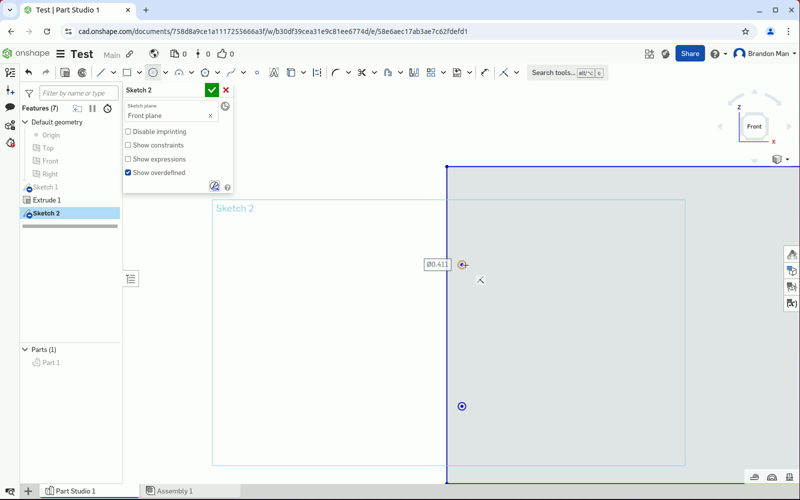
scroll(-6)
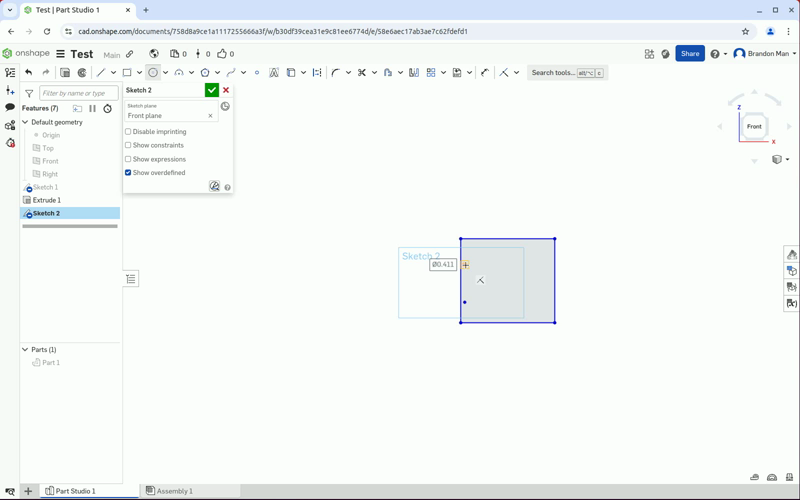
key(esc)
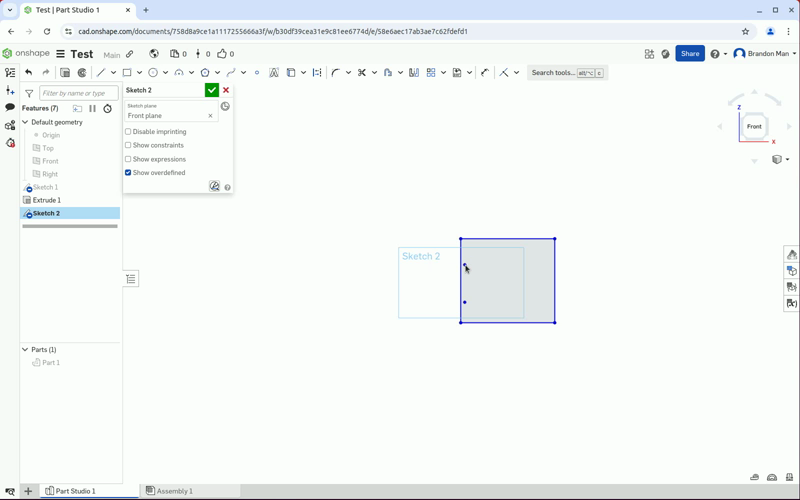
key(c)
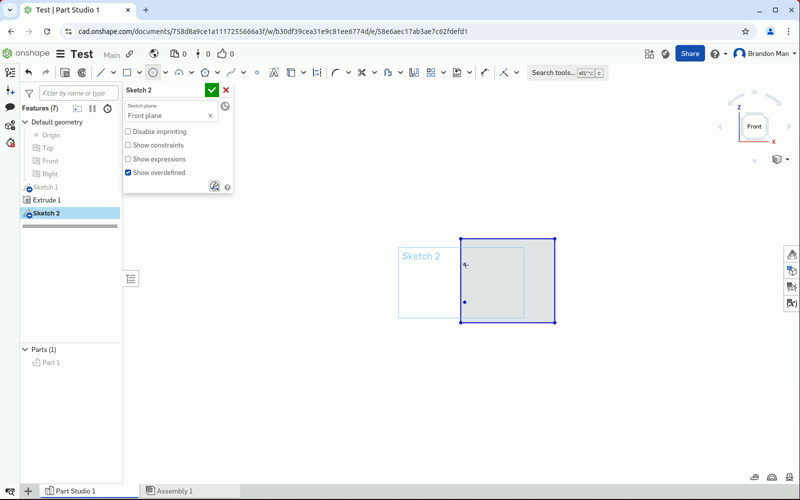
key_down(shift)
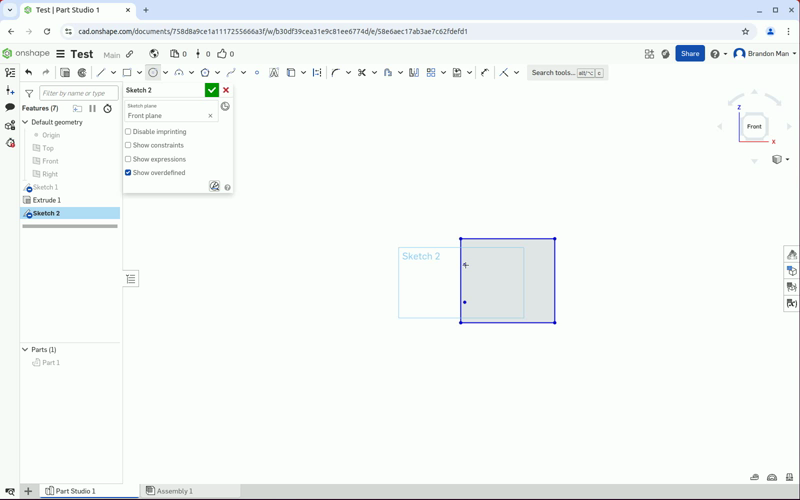
mouse_move(535, 302)
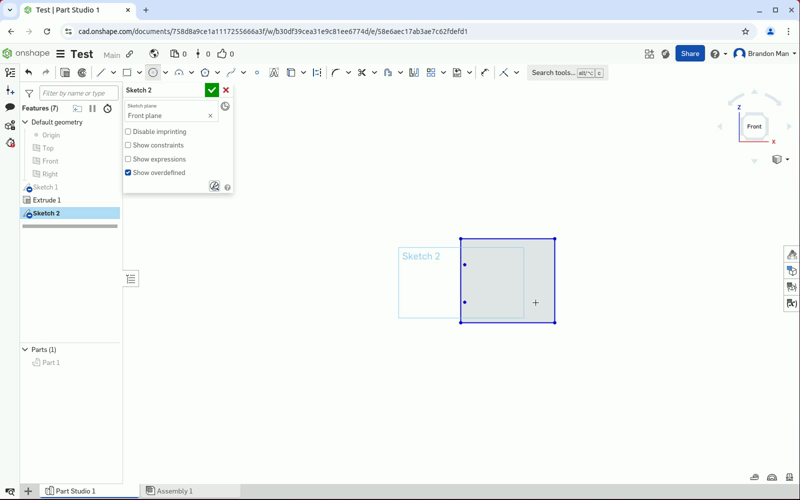
click(535, 302)
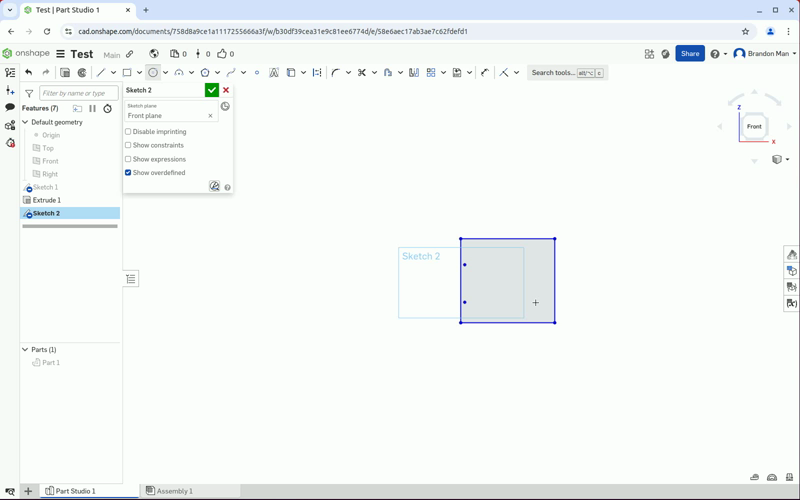
key_up(shift)
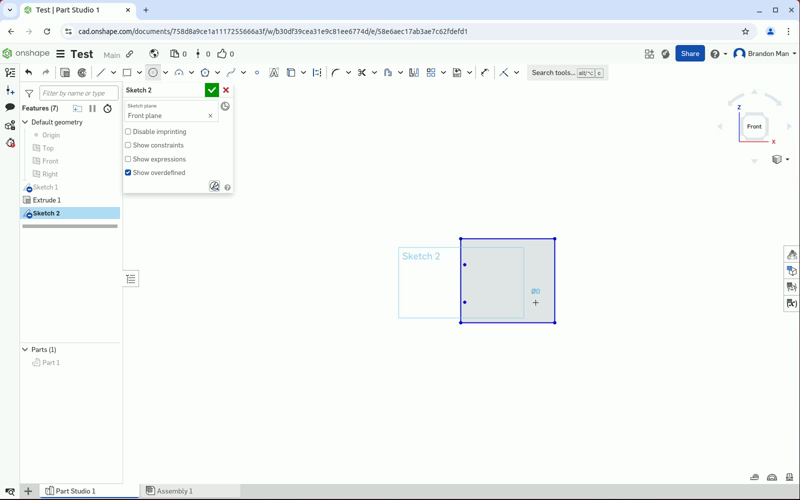
mouse_move(537, 302)
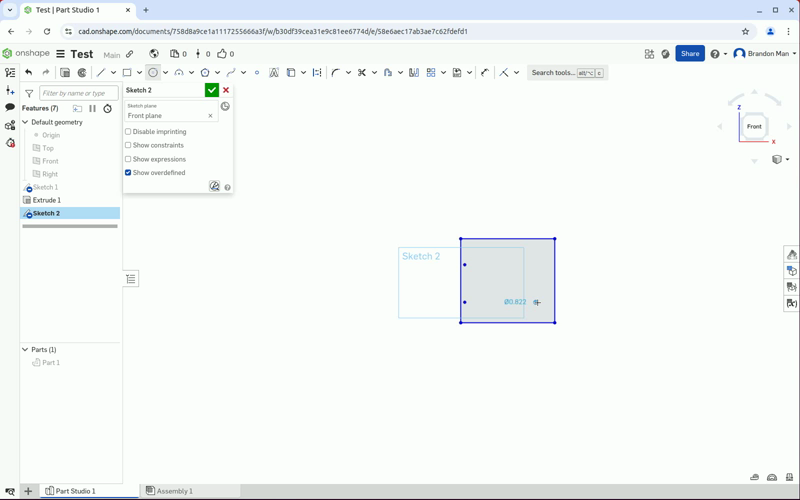
scroll(6)
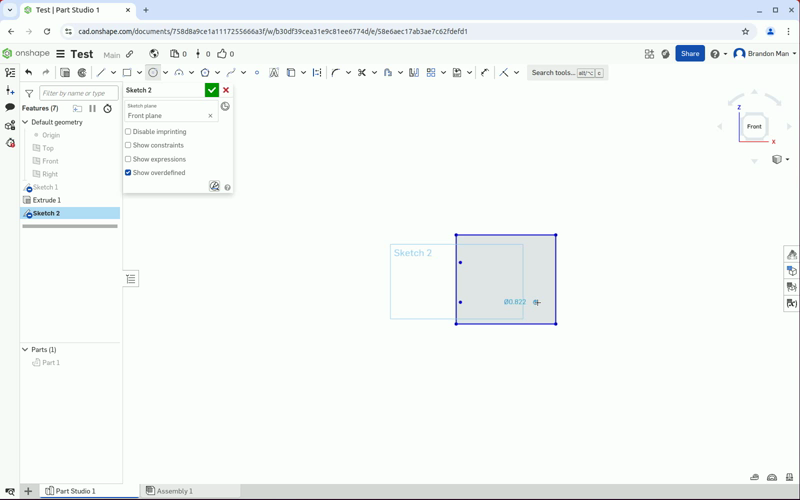
scroll(6)
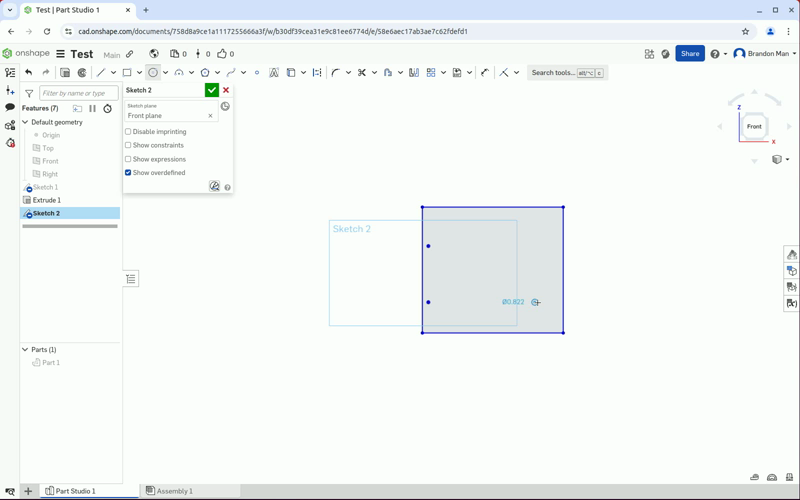
scroll(6)
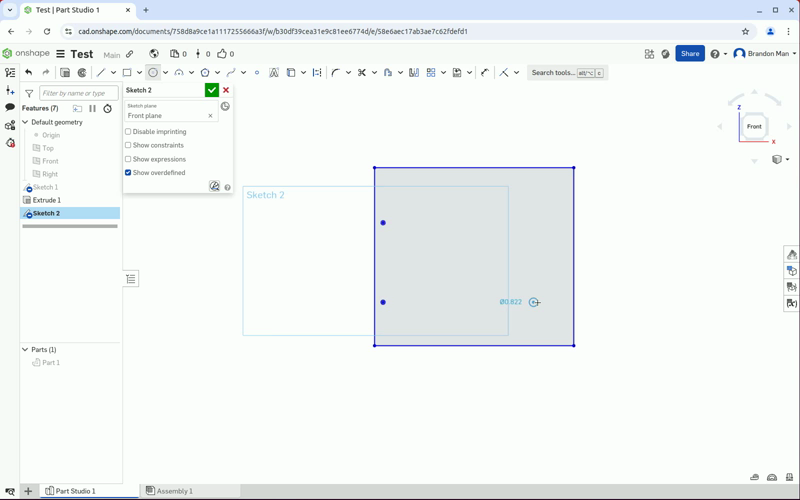
scroll(6)
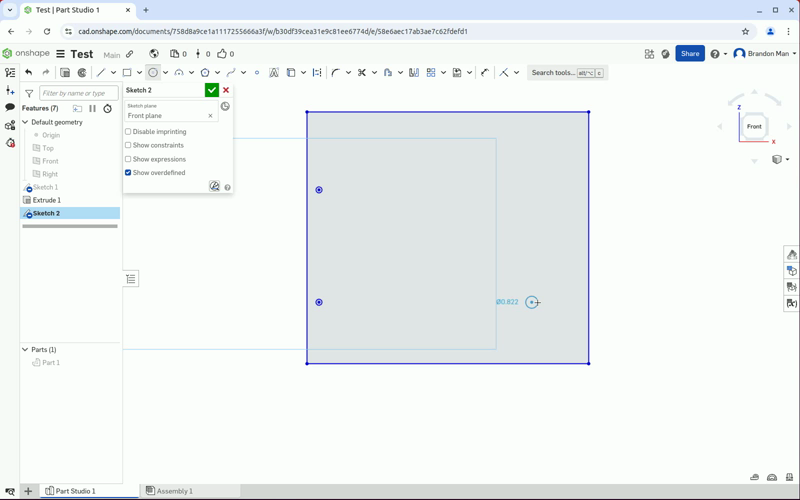
scroll(6)
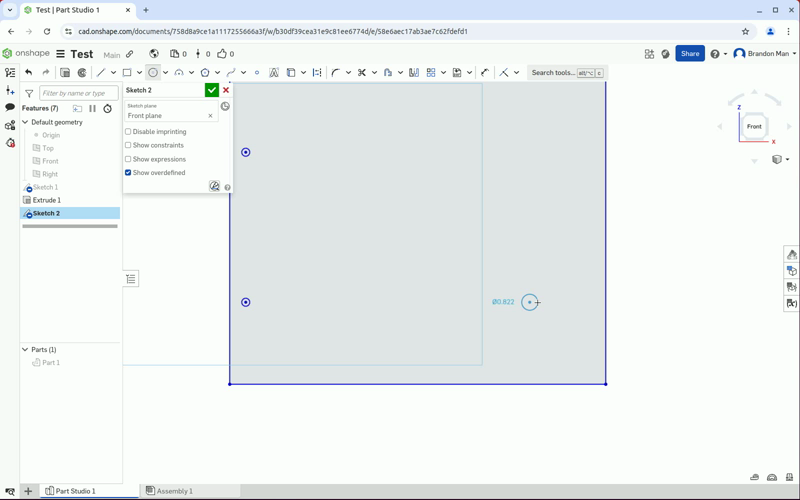
scroll(6)
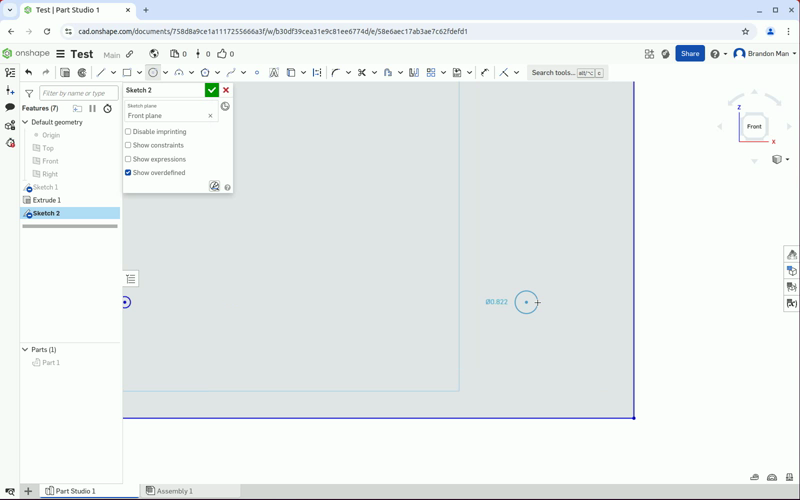
scroll(6)
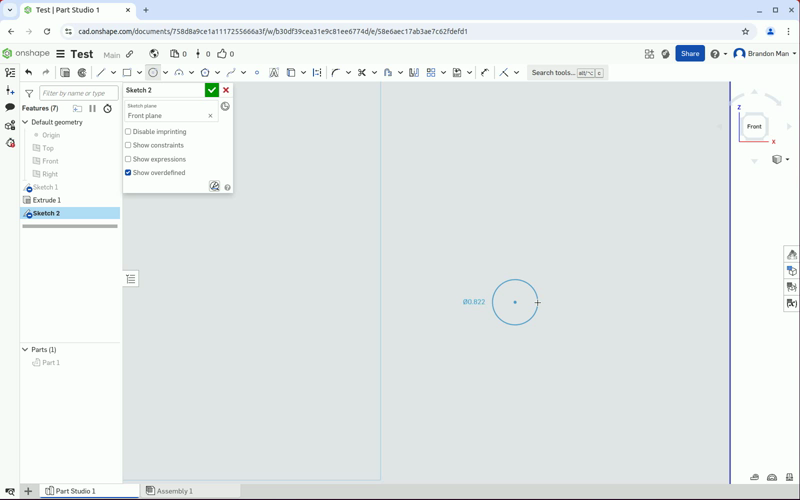
click(537, 302)
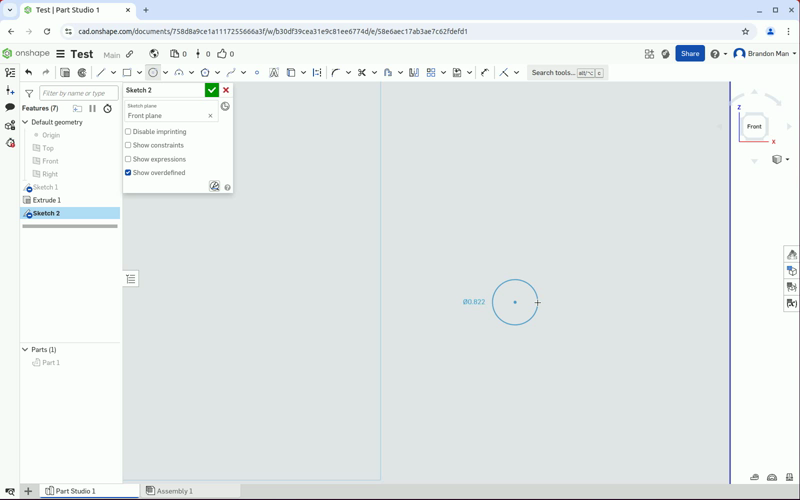
scroll(-6)
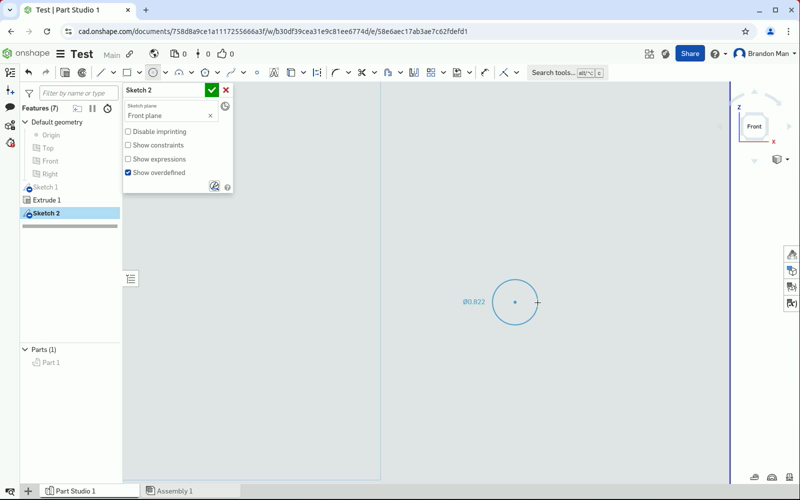
scroll(-6)
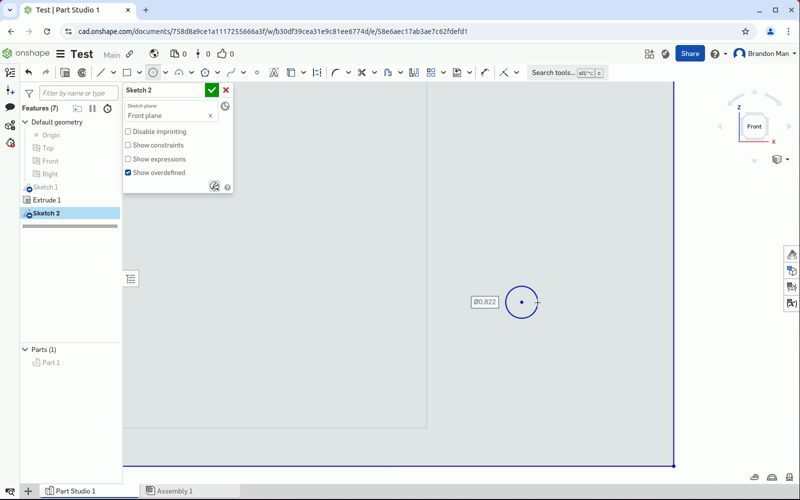
scroll(-6)
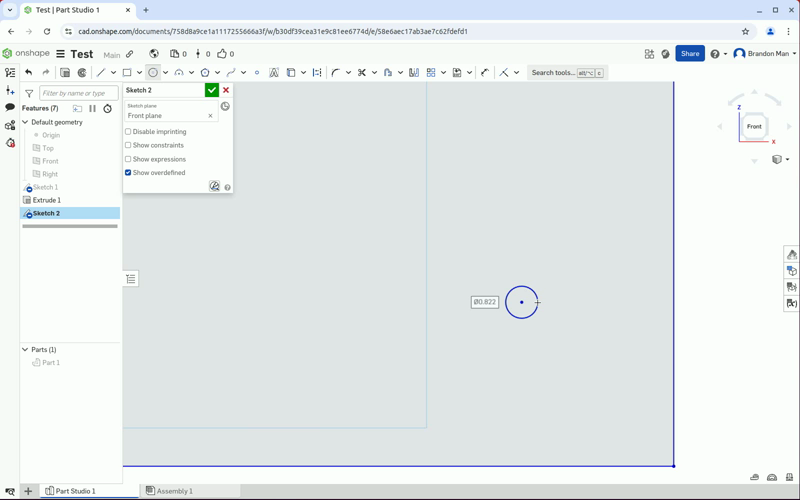
scroll(-6)
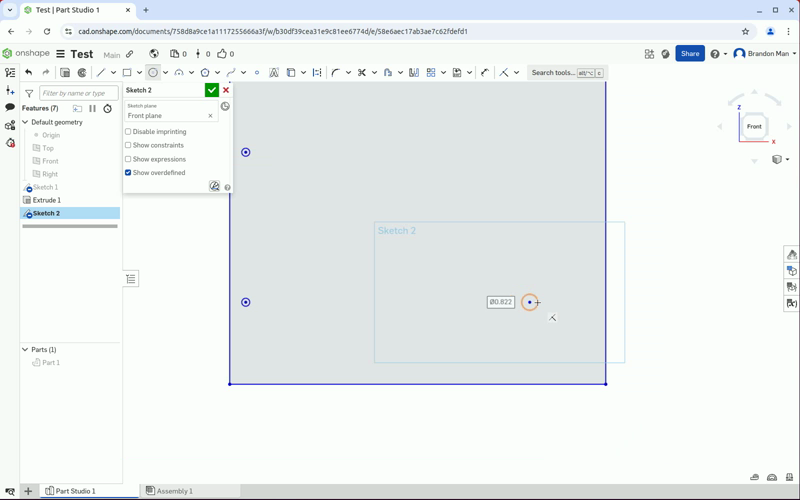
scroll(-6)
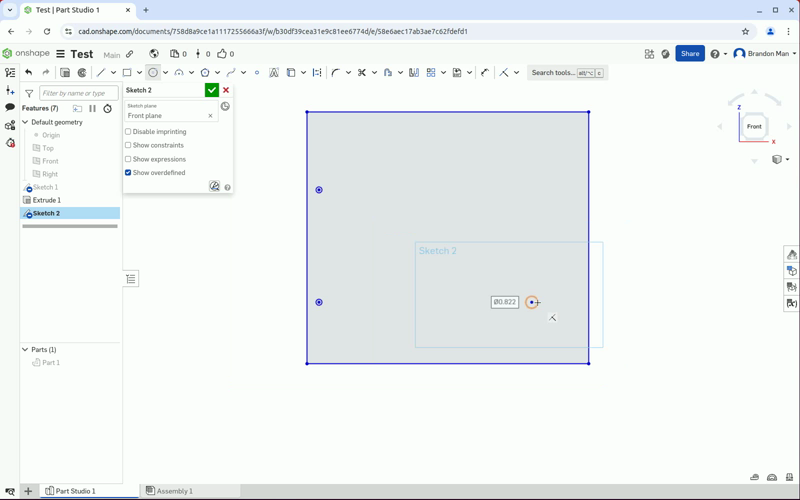
scroll(-6)
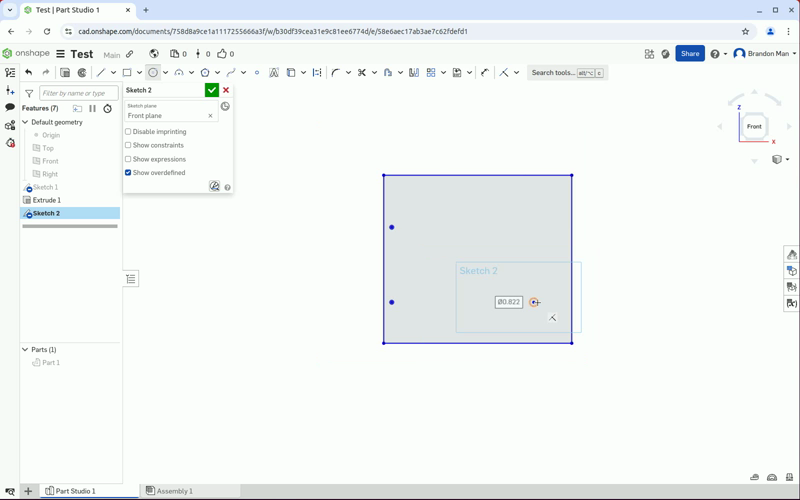
scroll(-6)
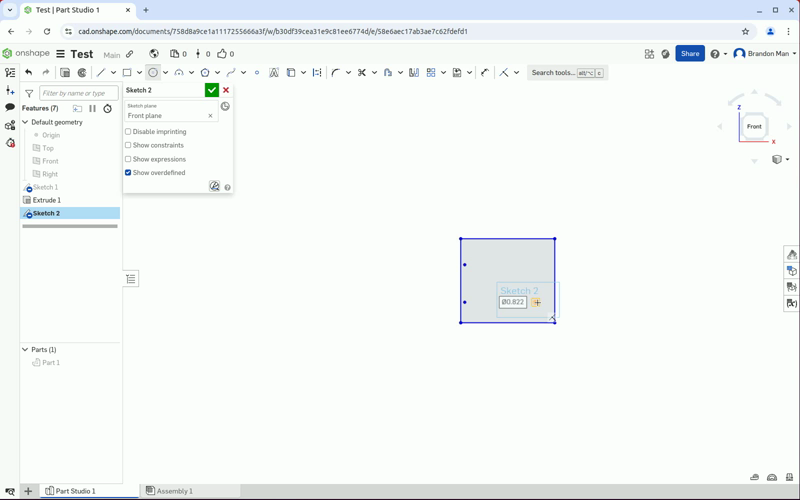
key(esc)
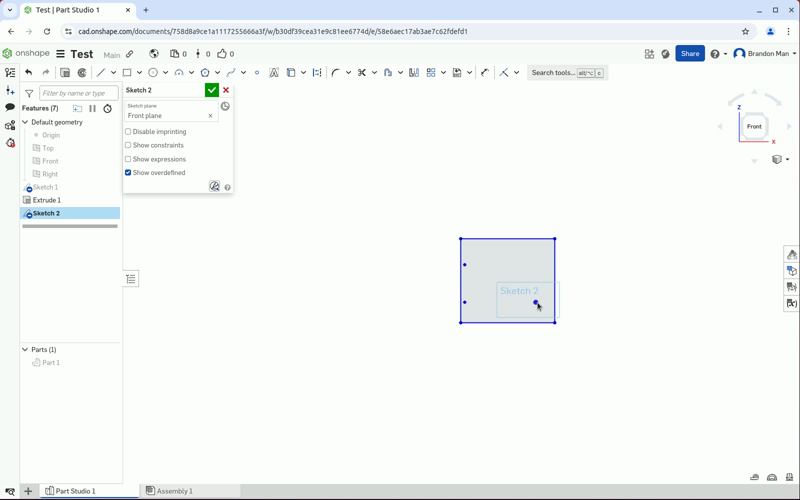
key(c)
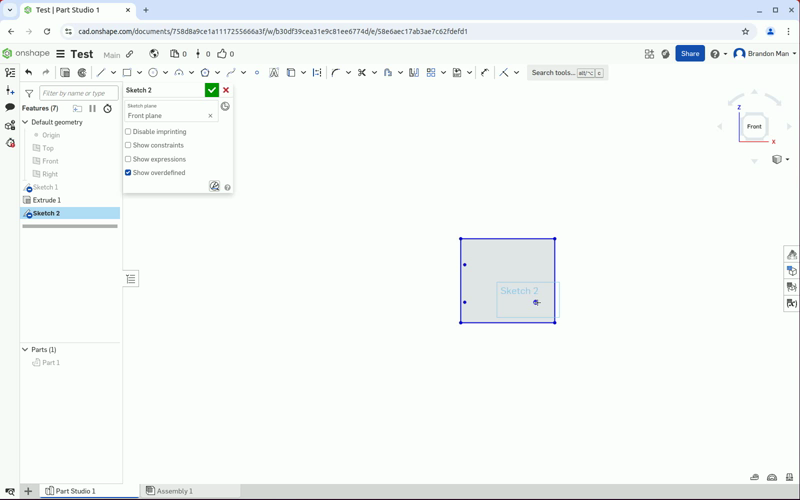
key_down(shift)
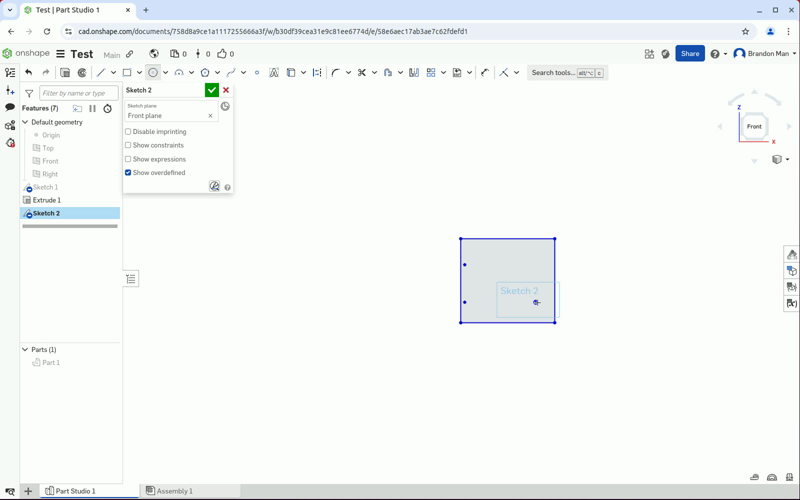
mouse_move(535, 264)
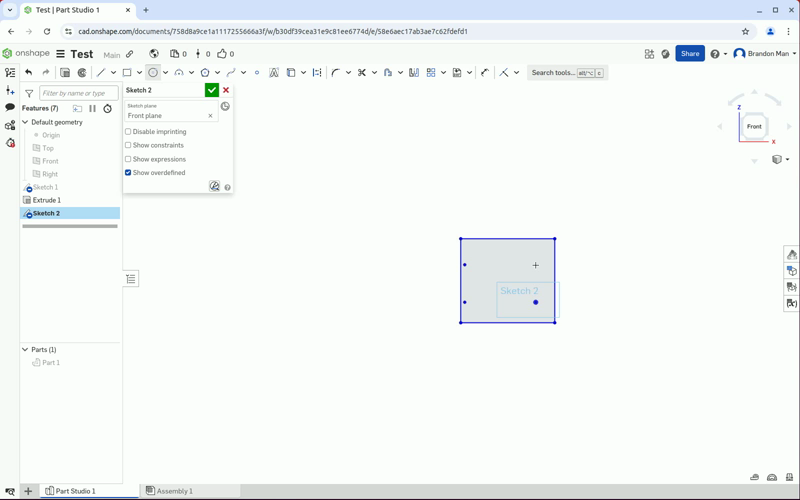
click(535, 264)
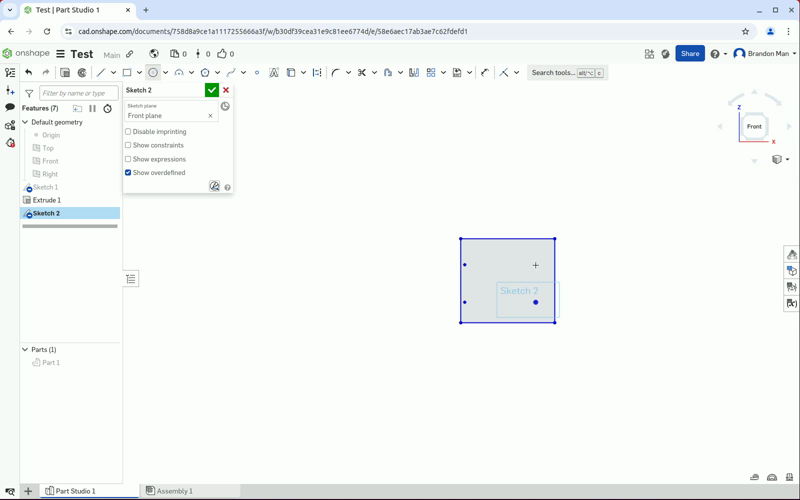
key_up(shift)
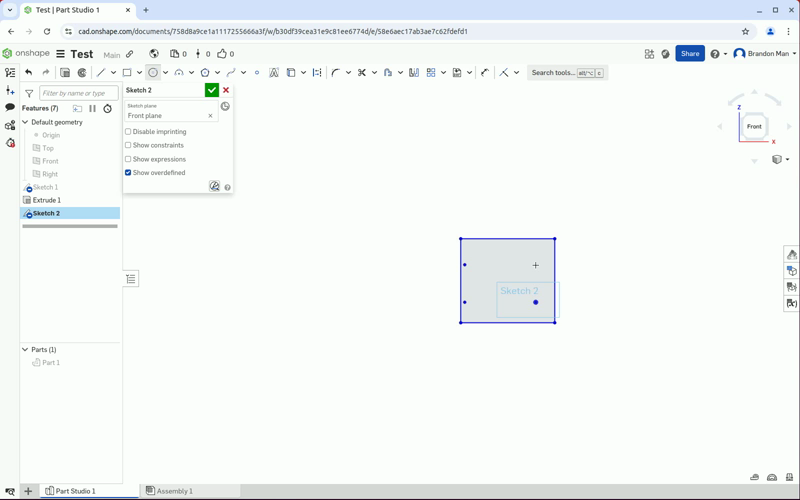
mouse_move(537, 264)
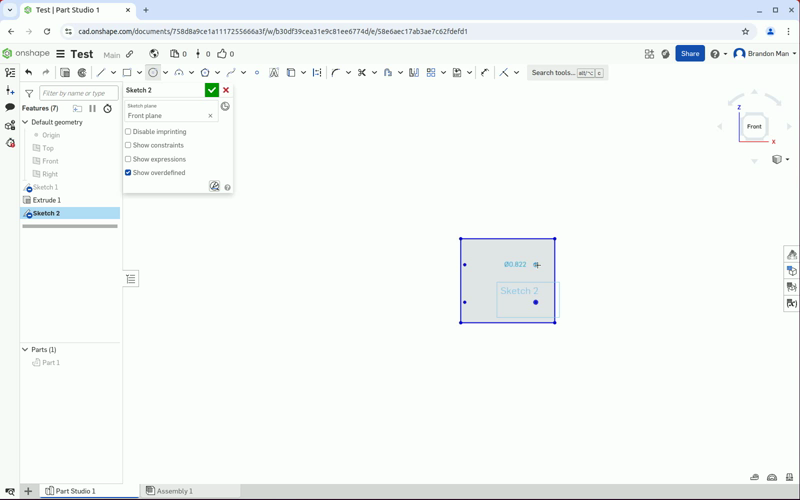
scroll(6)
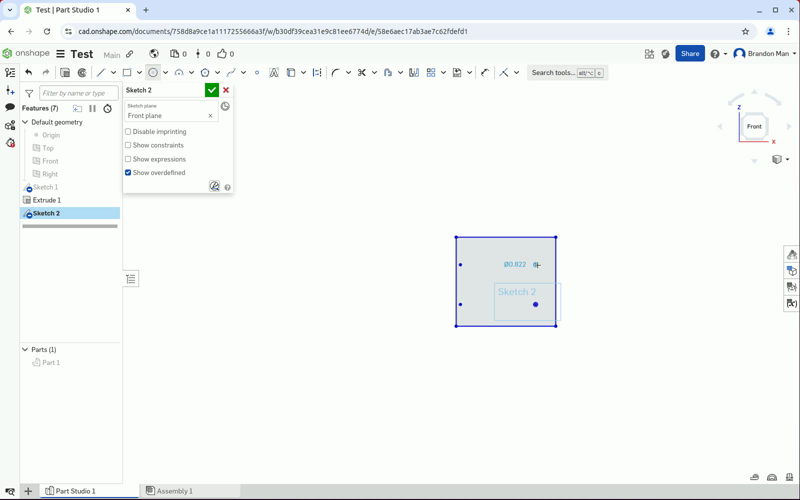
scroll(6)
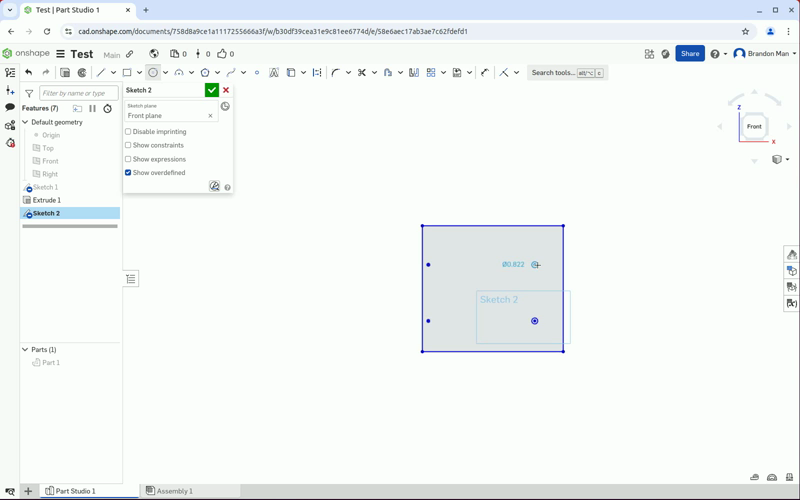
scroll(6)
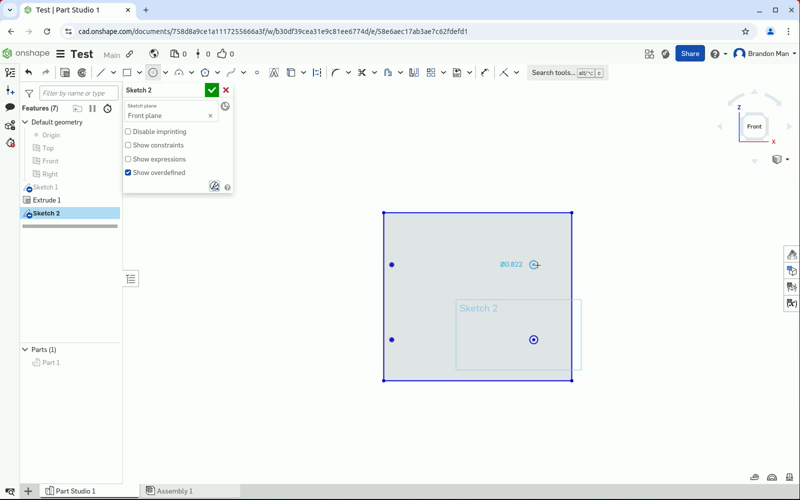
scroll(6)
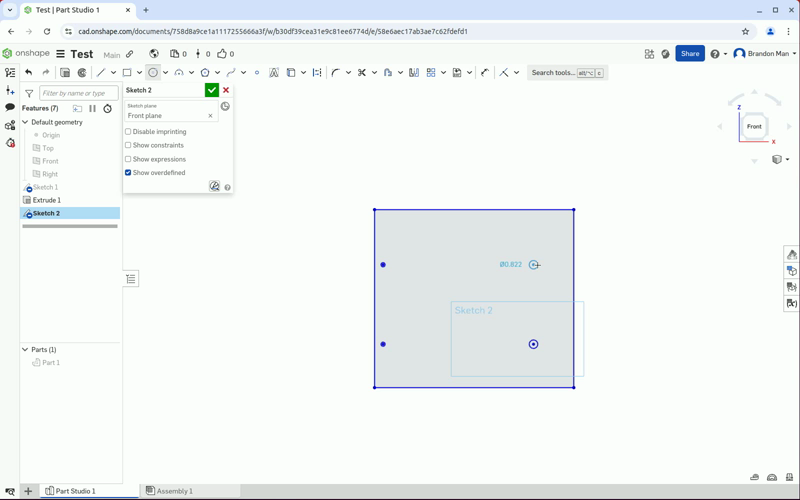
scroll(6)
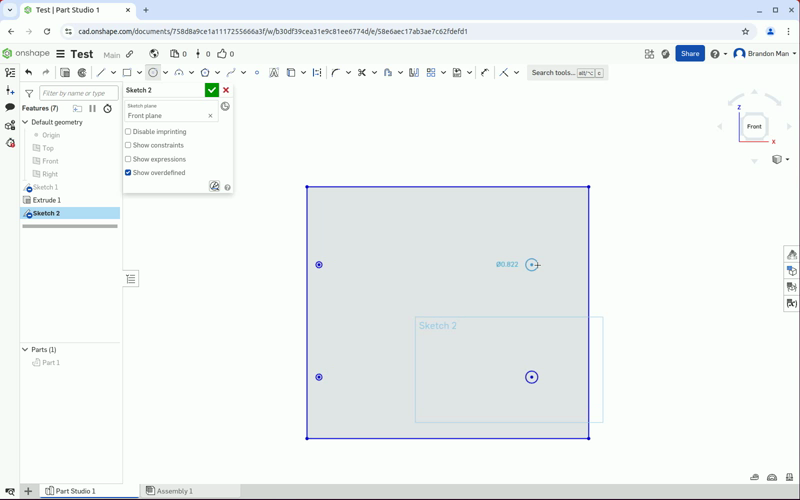
scroll(6)
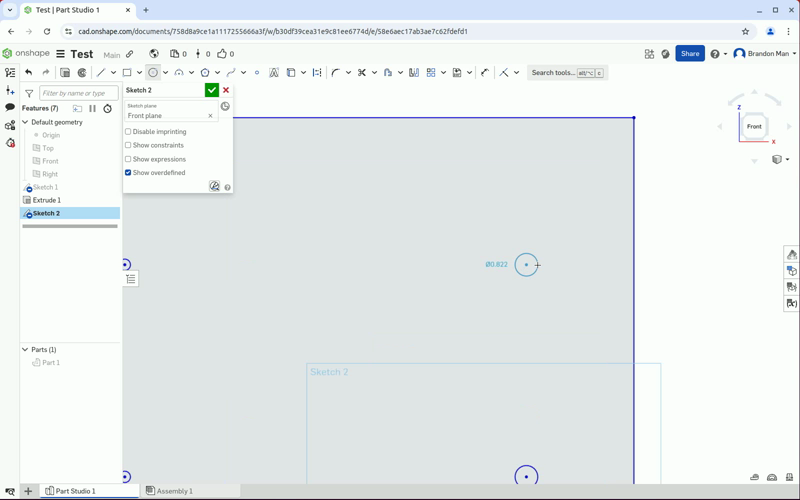
scroll(6)
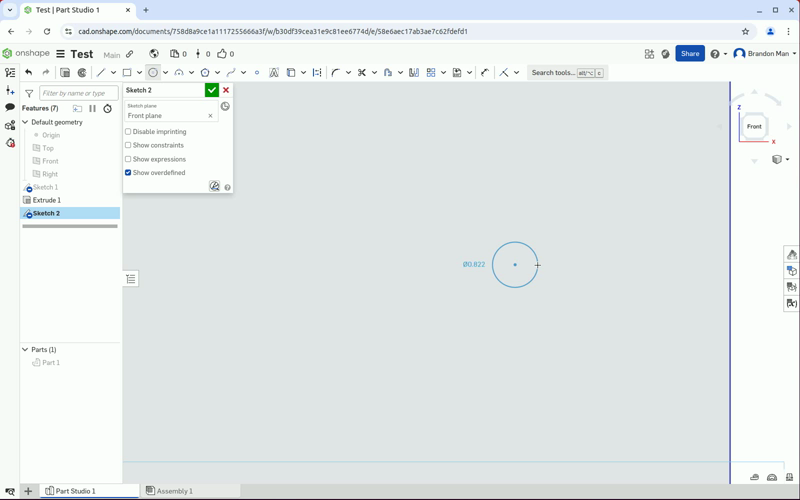
click(537, 264)
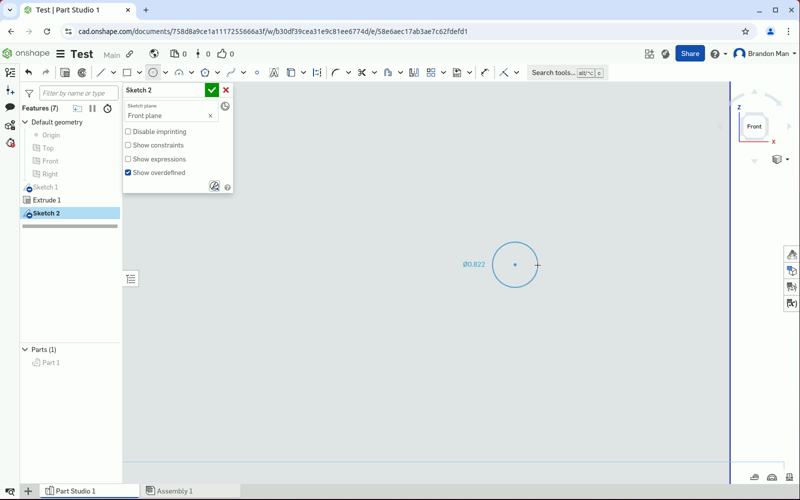
scroll(-6)
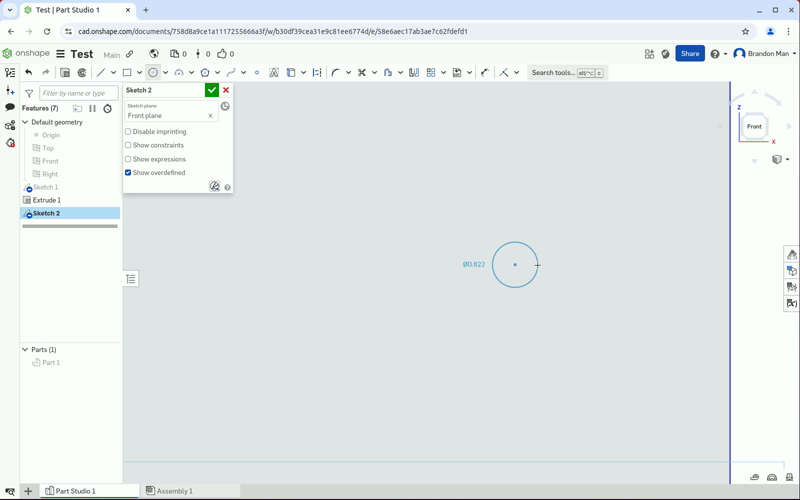
scroll(-6)
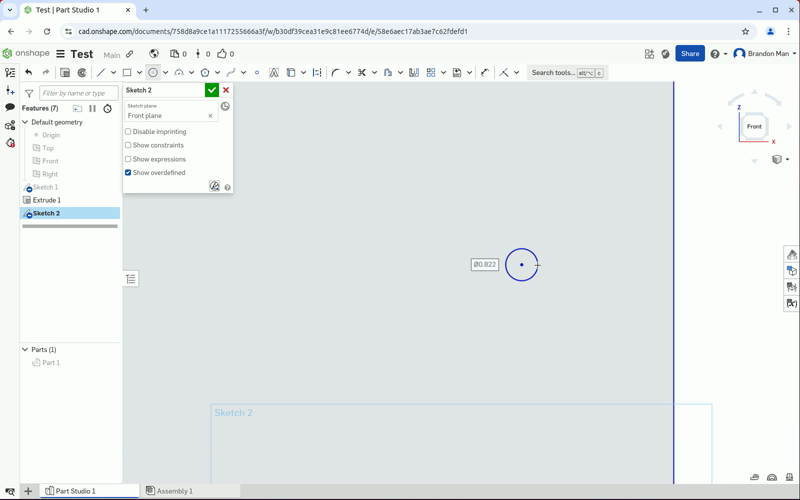
scroll(-6)
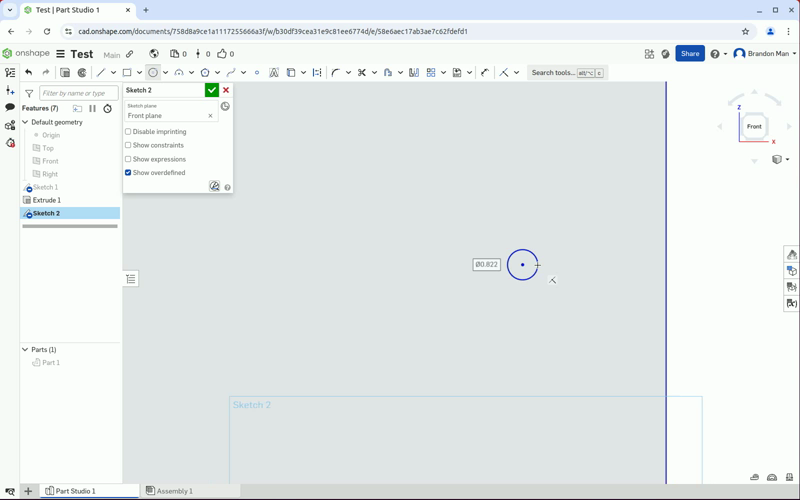
scroll(-6)
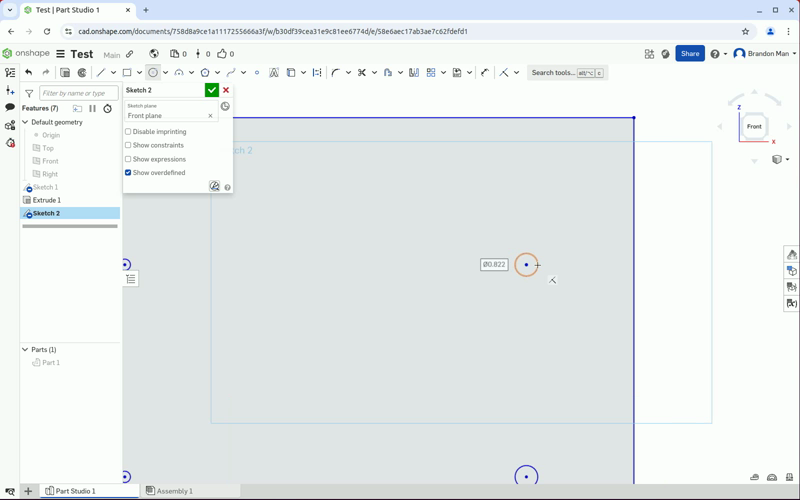
scroll(-6)
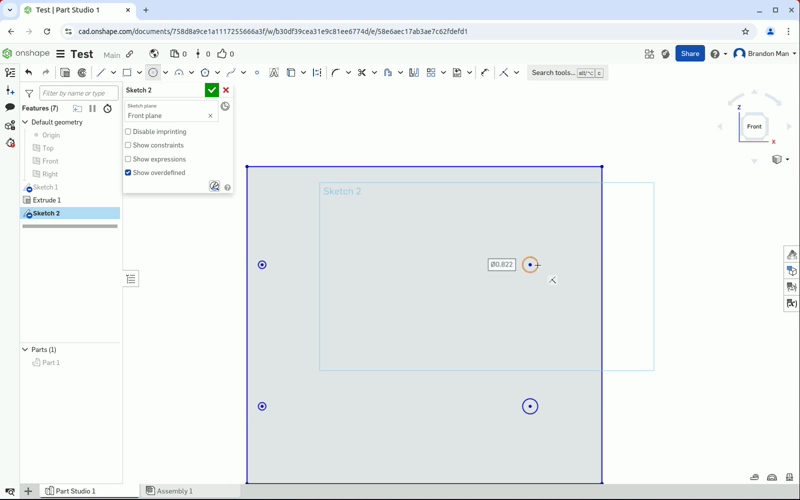
scroll(-6)
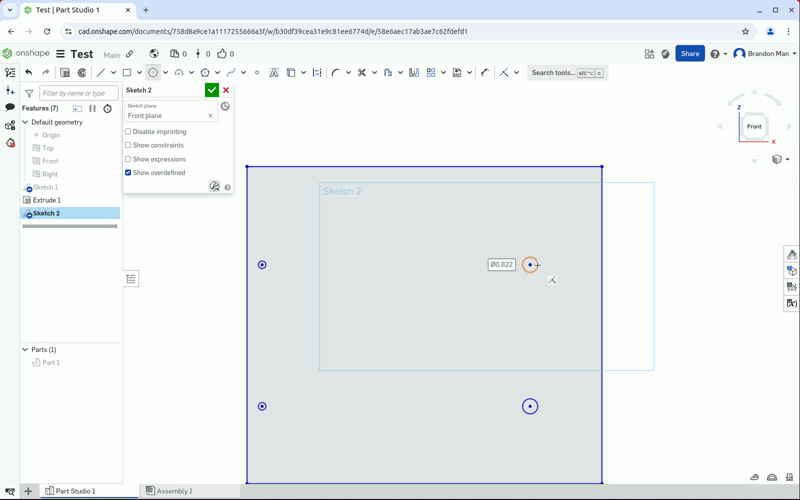
scroll(-6)
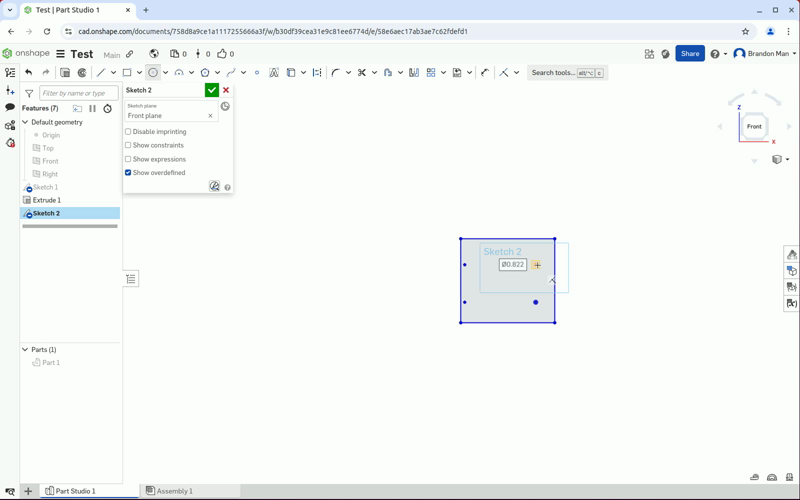
key(esc)
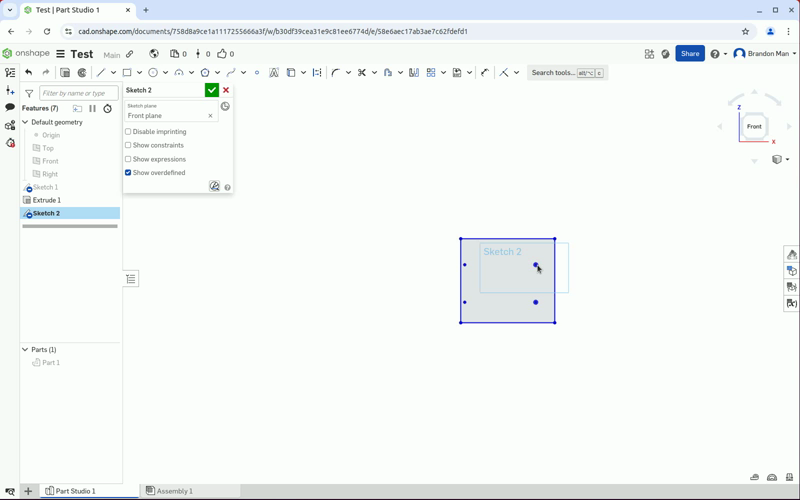
mouse_move(466, 310)
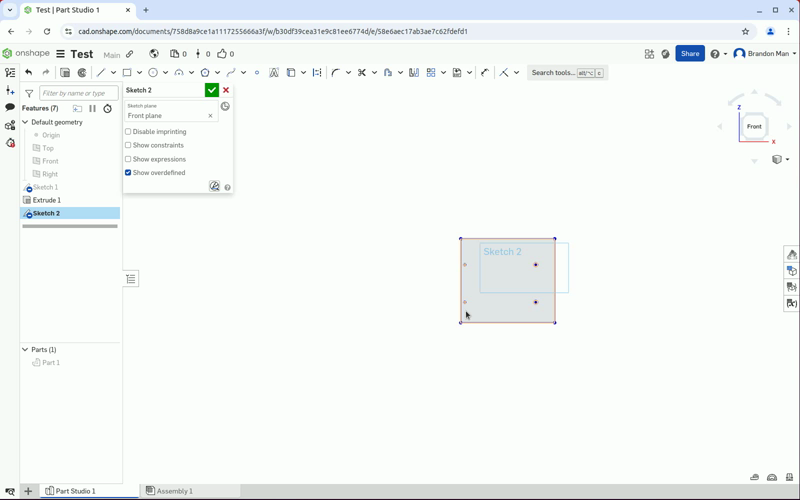
click(466, 310)
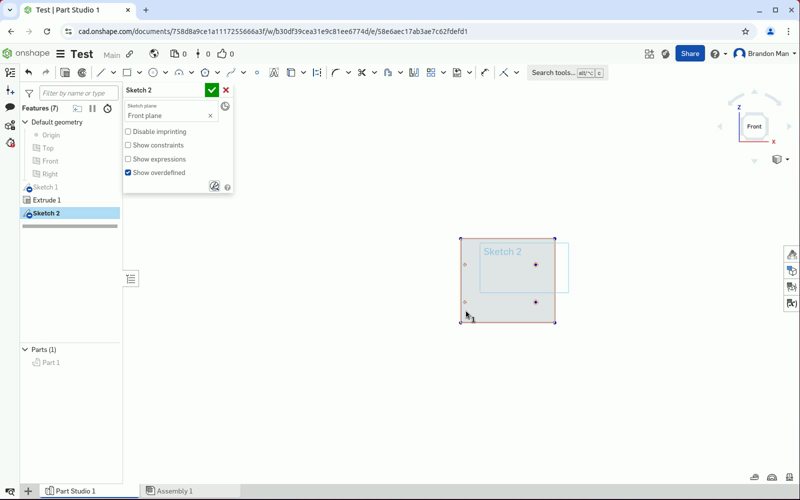
mouse_move(73, 352)
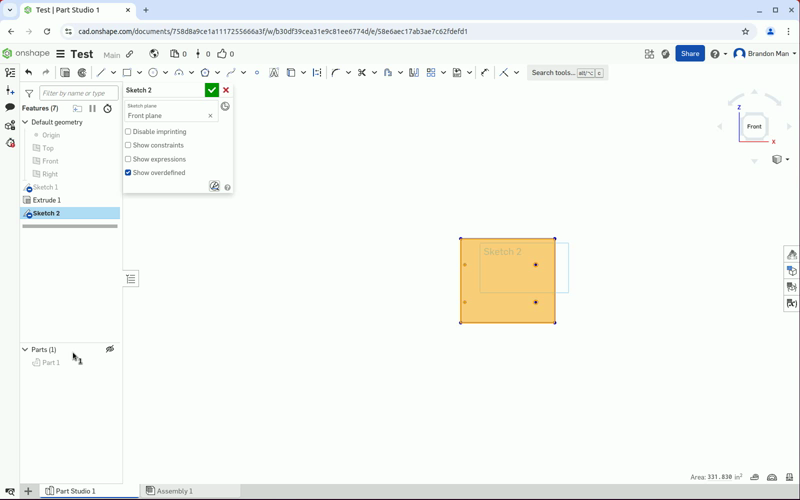
key(shift+y)
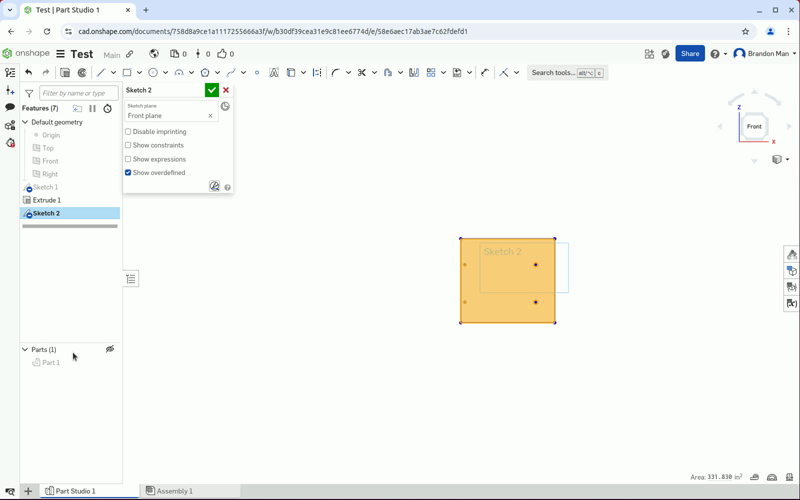
key(shift+e)
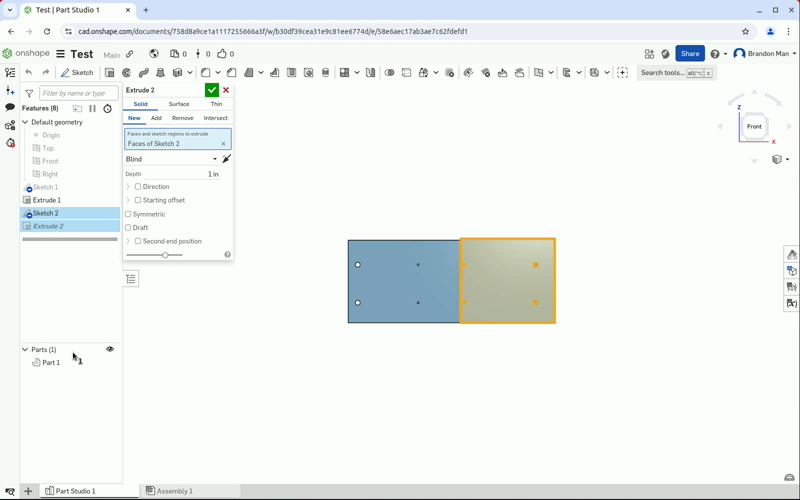
mouse_move(143, 106)
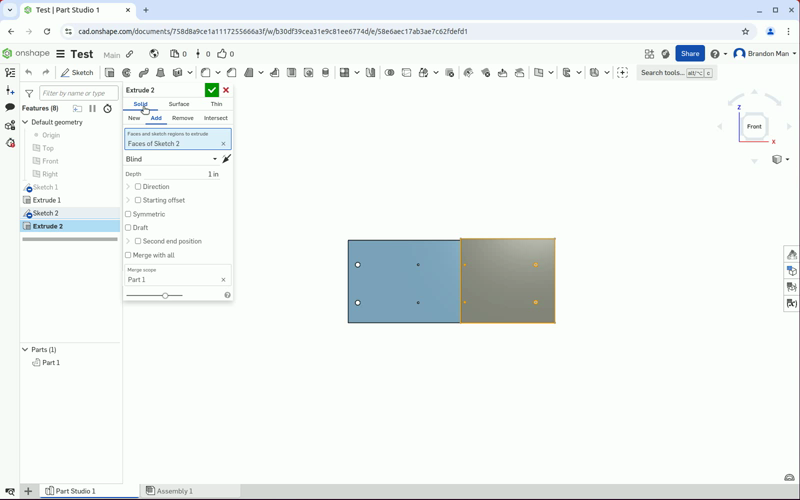
click(143, 106)
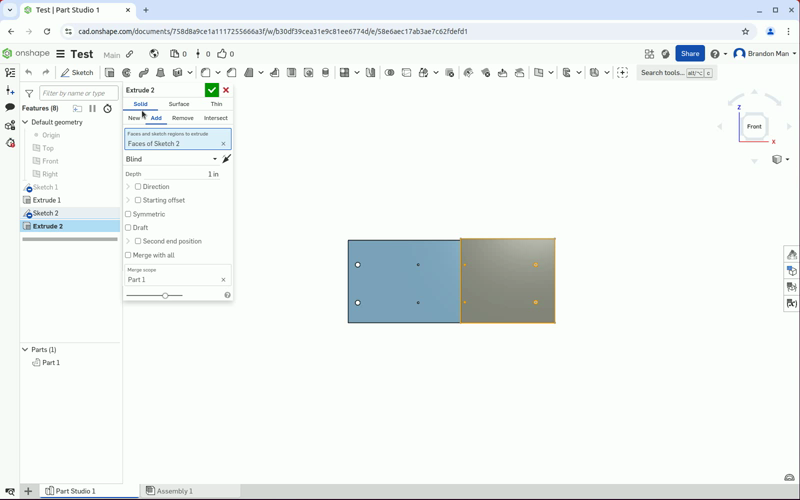
mouse_move(137, 120)
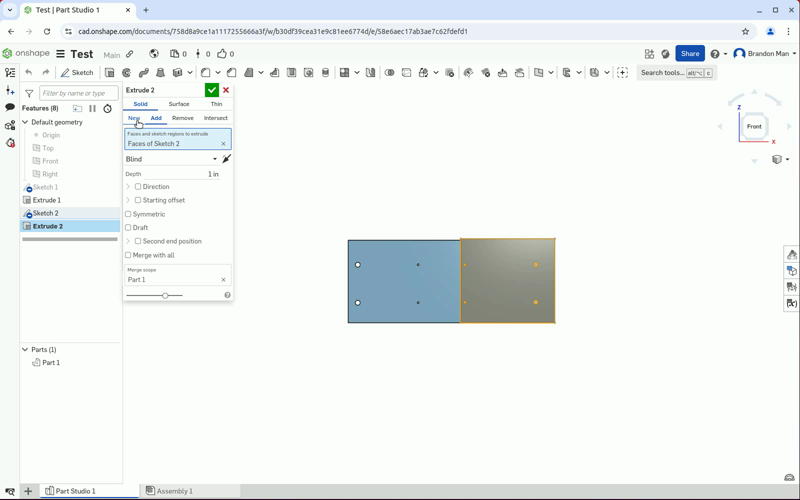
click(137, 120)
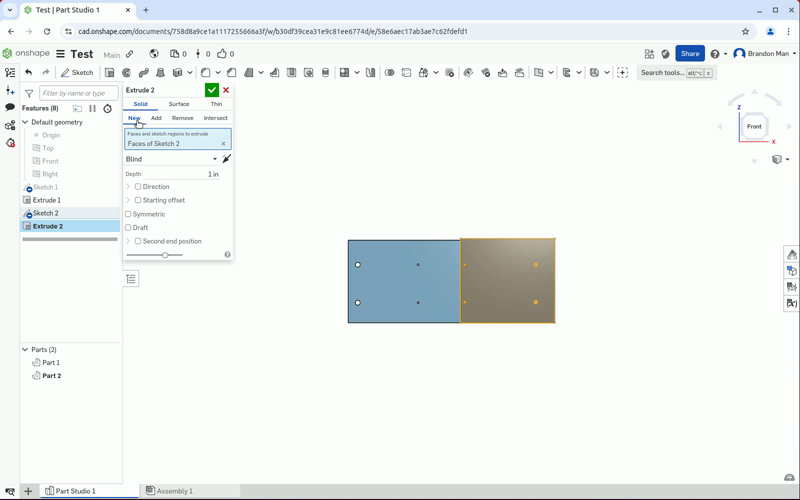
key(tab, 4)
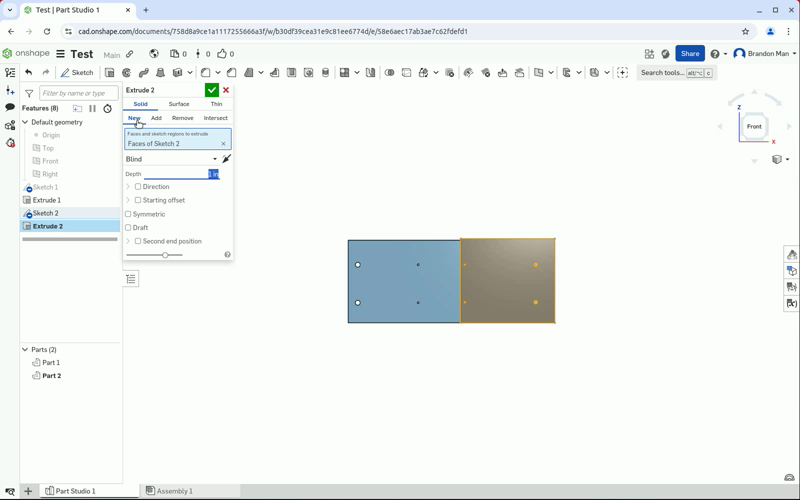
text(1.444)
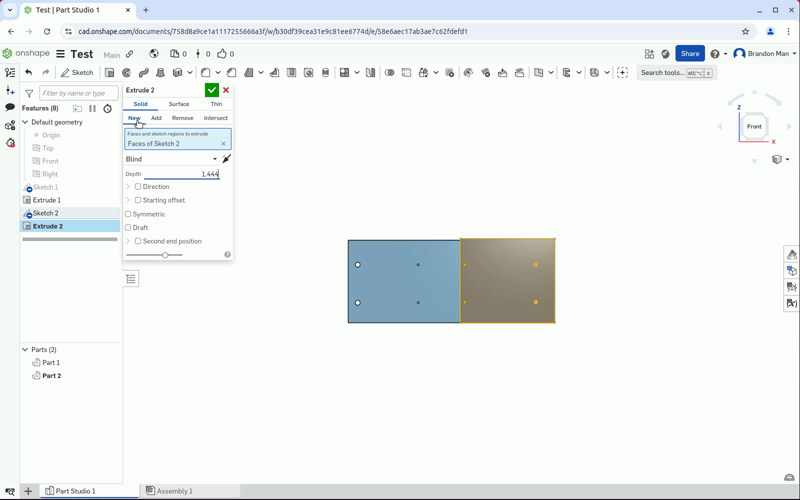
key(enter)
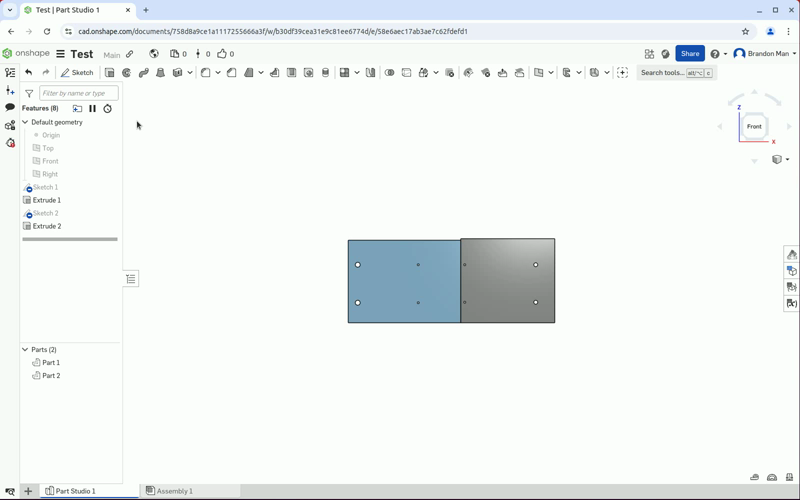
key(shift+h)
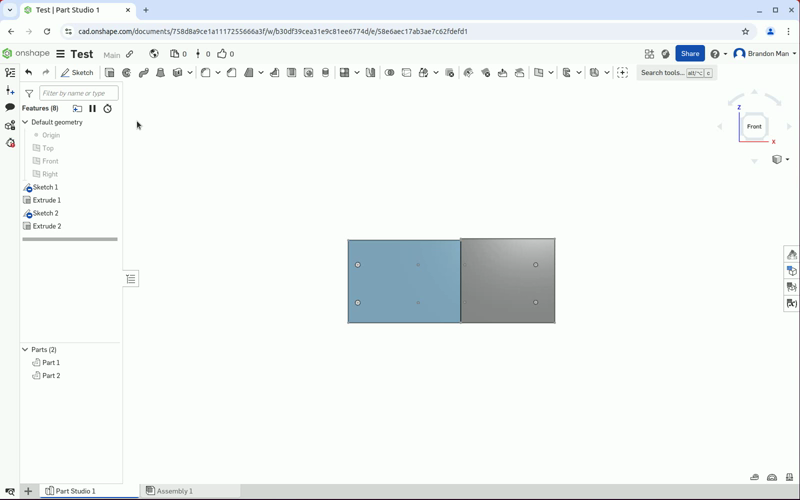
key(shift+h)
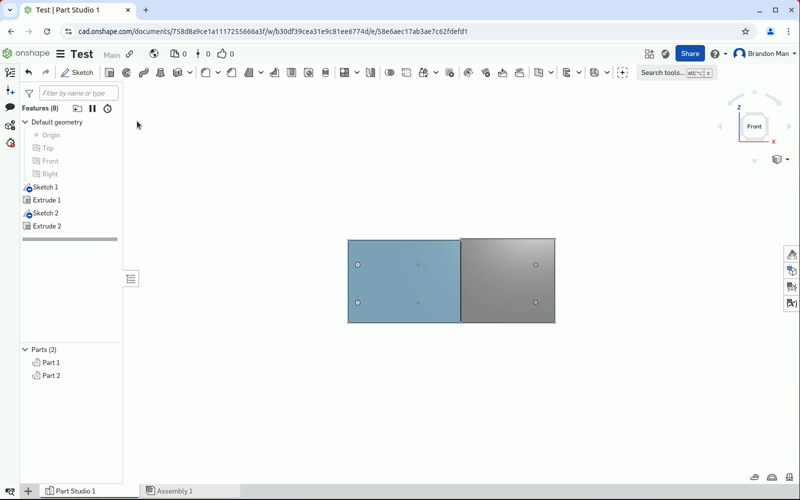
key(shift+7)
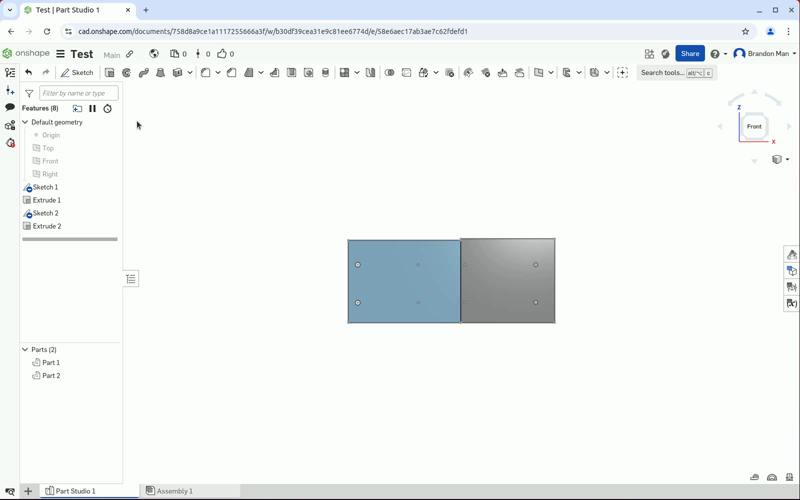
key(left, 2)
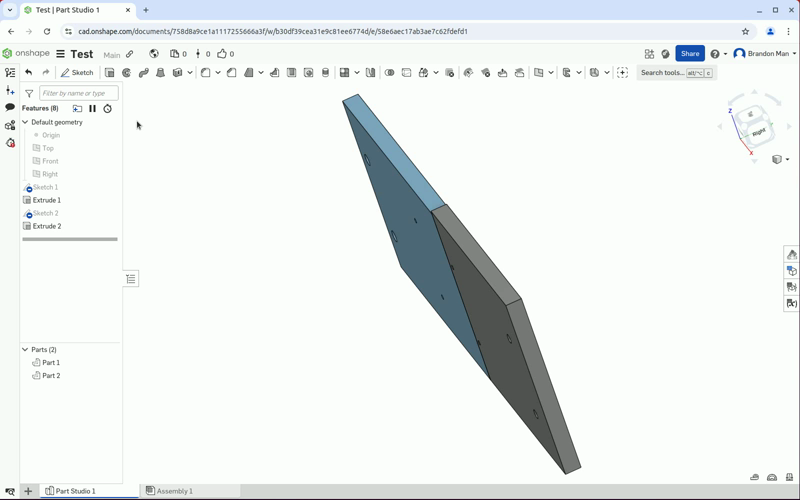
key(down, 2)
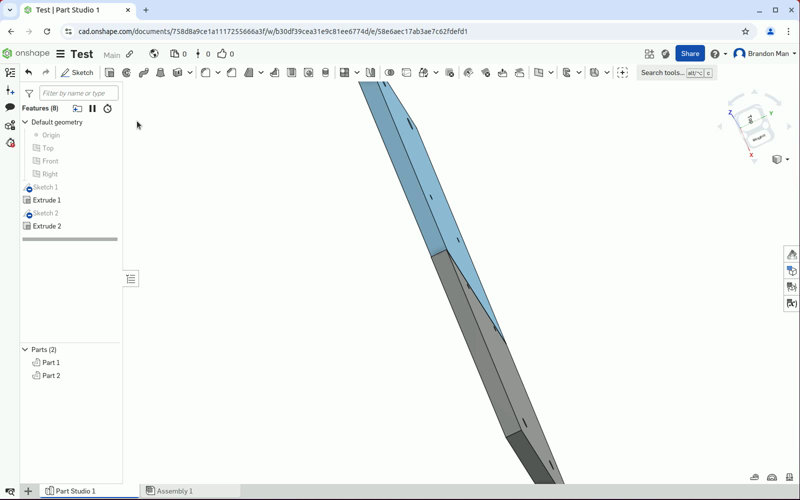
key(up, 2)
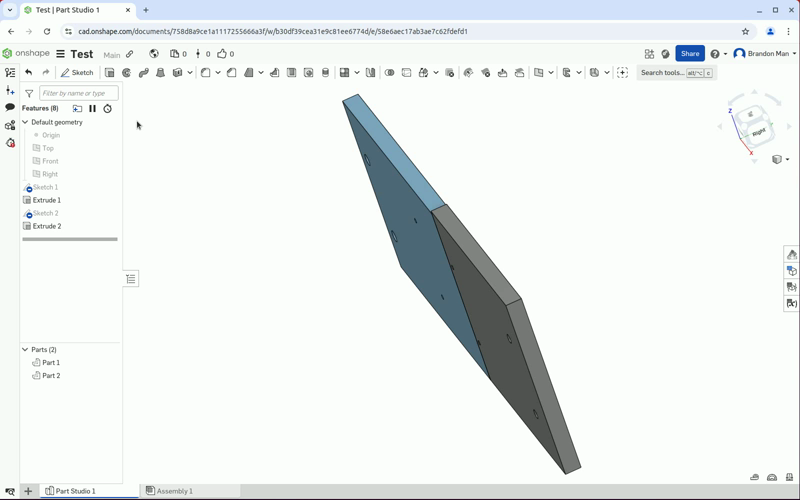
key(right, 2)
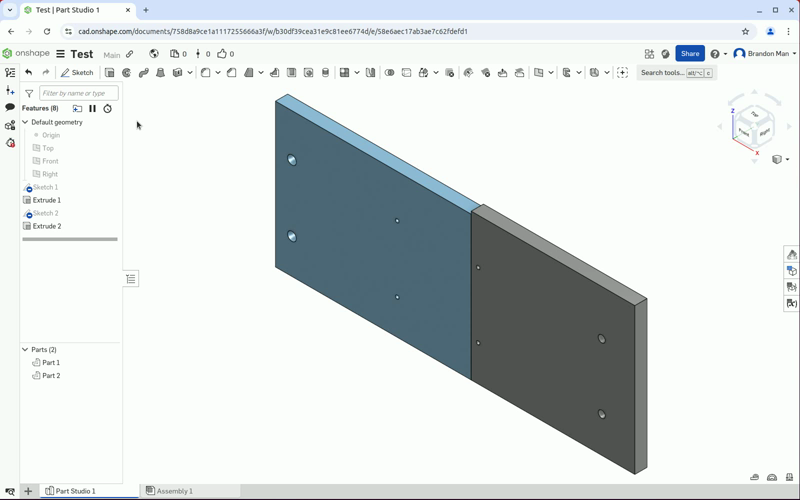
mouse_move(73, 189)
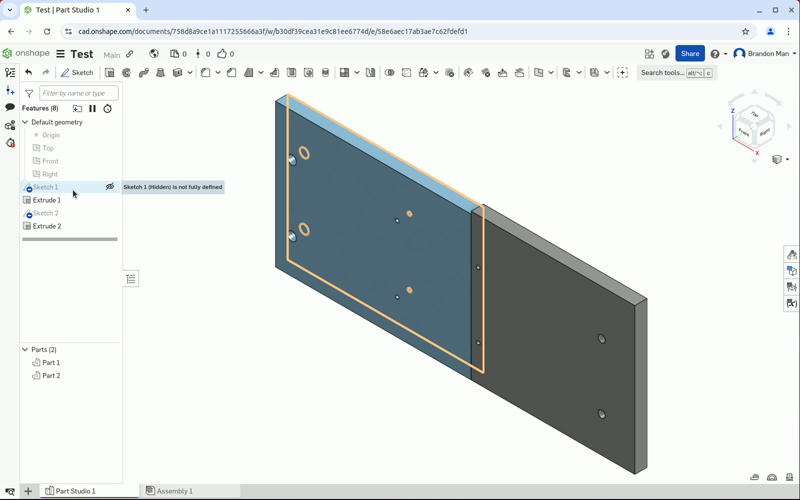
click(73, 189)